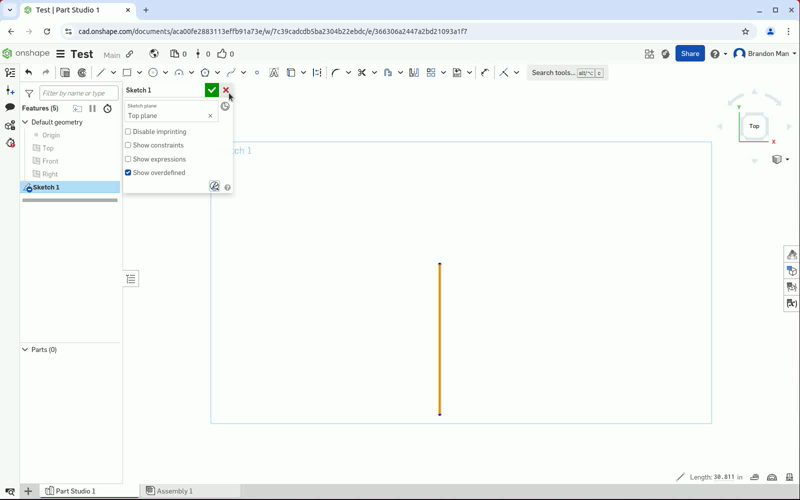
key(shift+h)
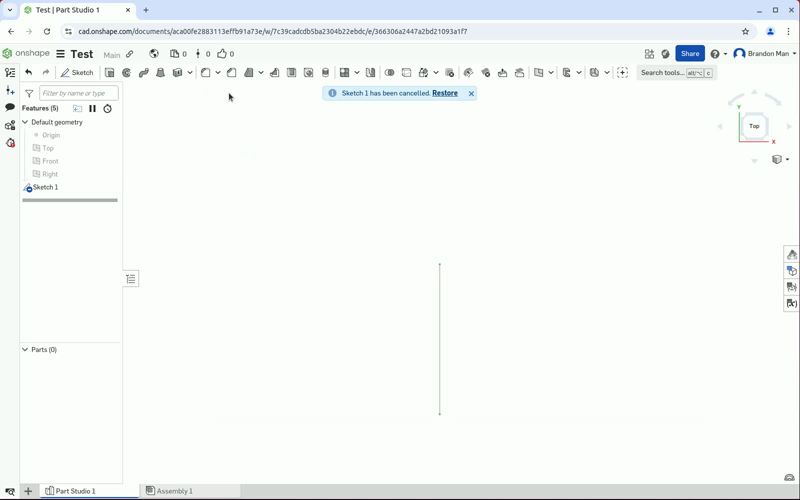
key(shift+s)
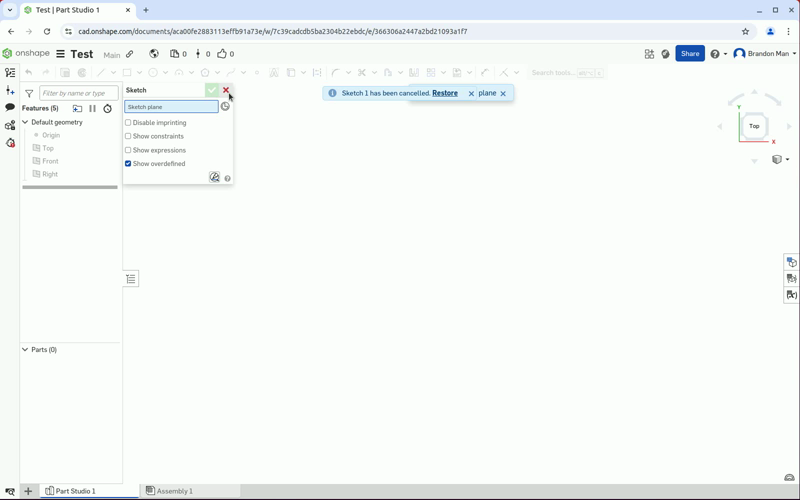
mouse_move(73, 150)
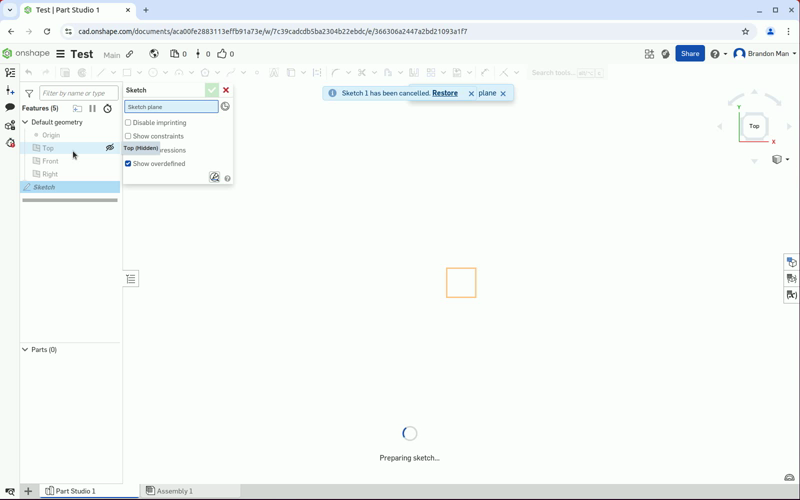
click(73, 150)
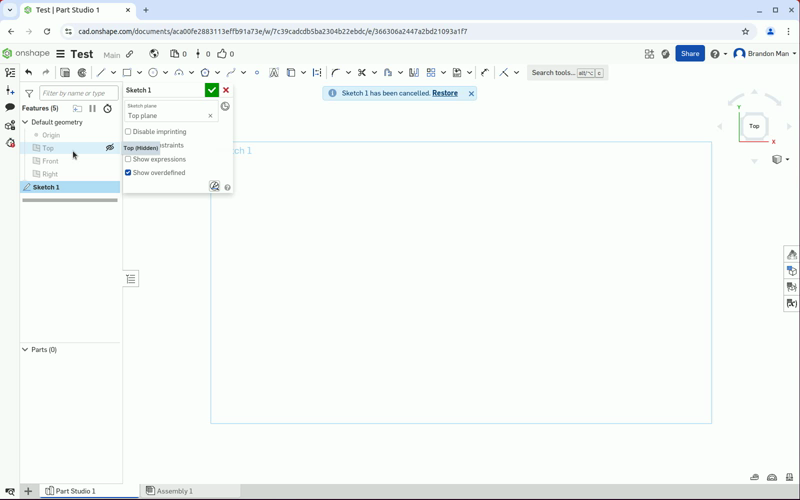
mouse_move(73, 352)
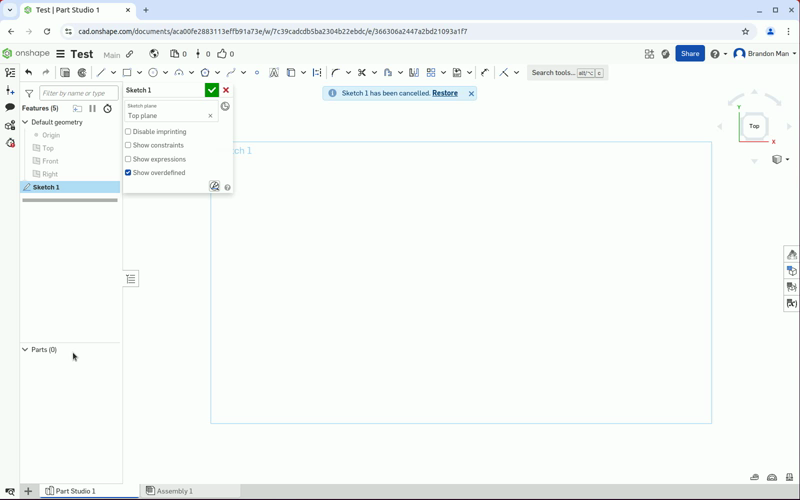
key(y)
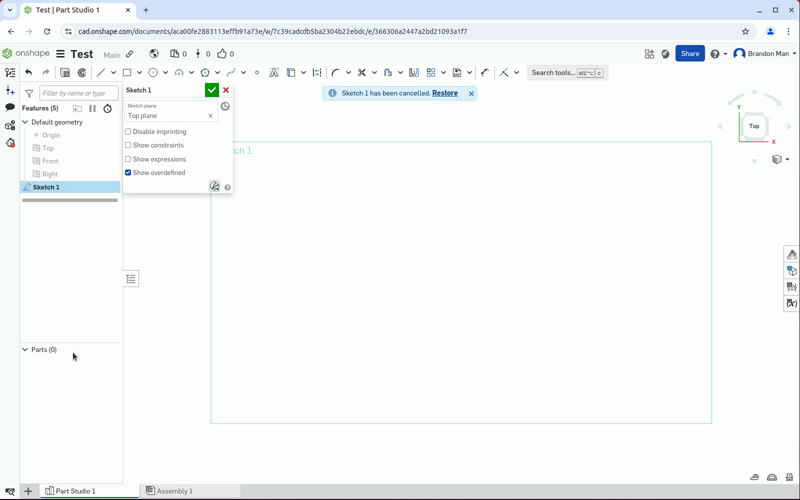
key(l)
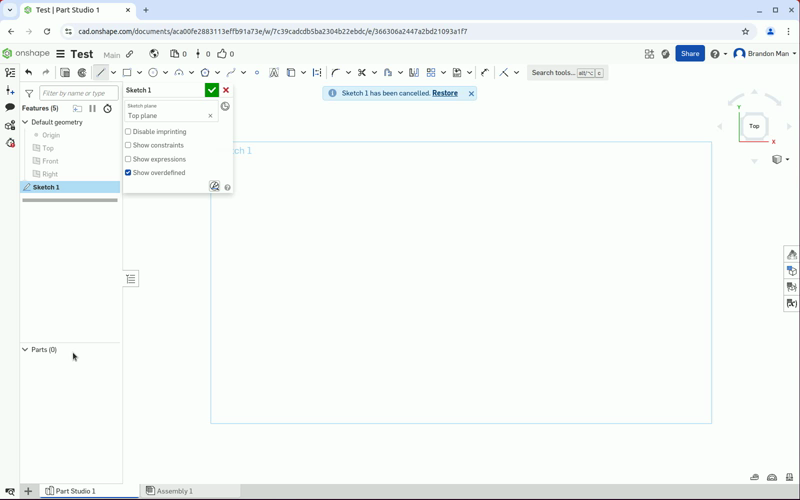
key_down(shift)
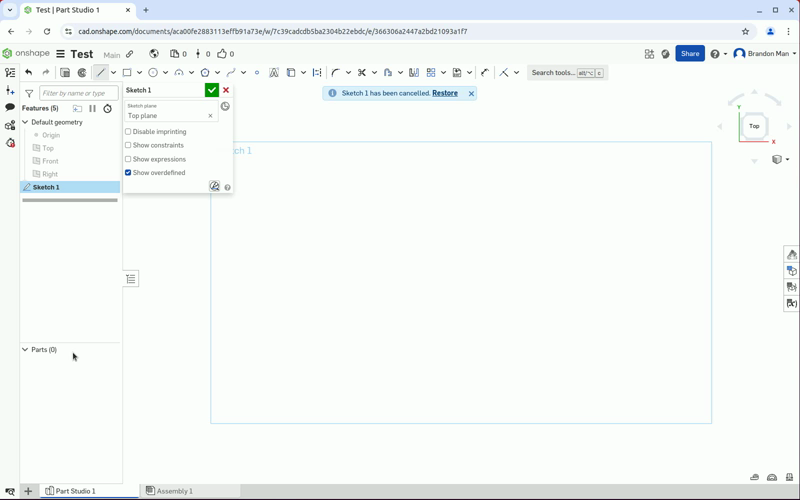
mouse_move(460, 282)
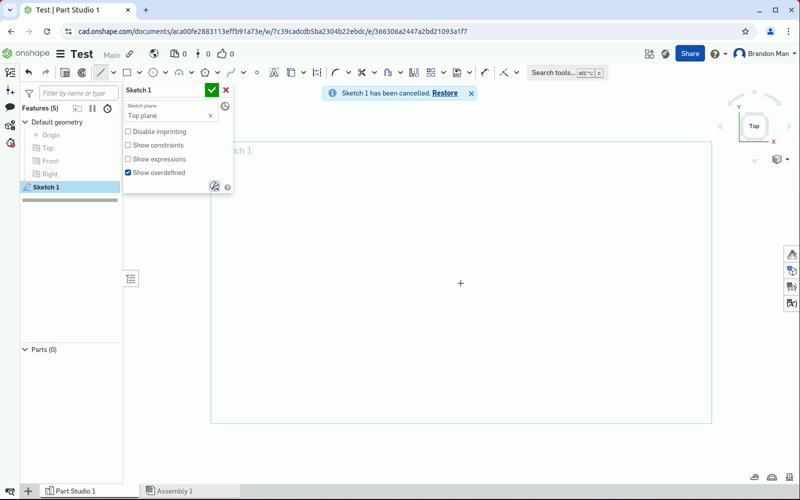
click(460, 282)
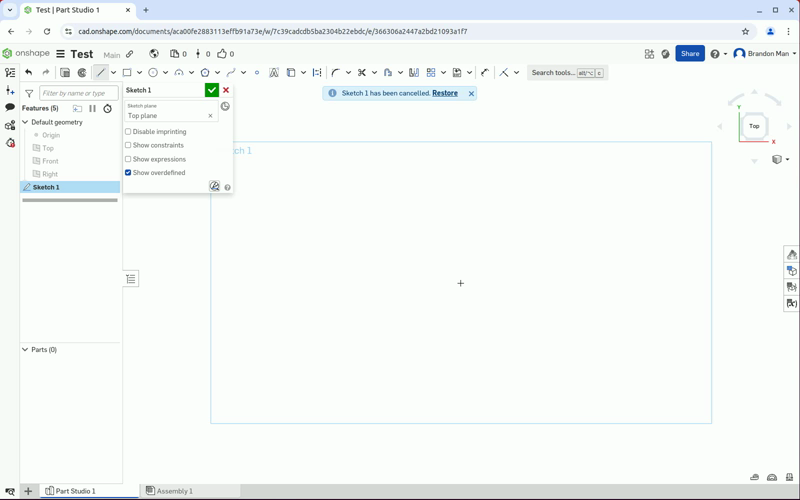
key_up(shift)
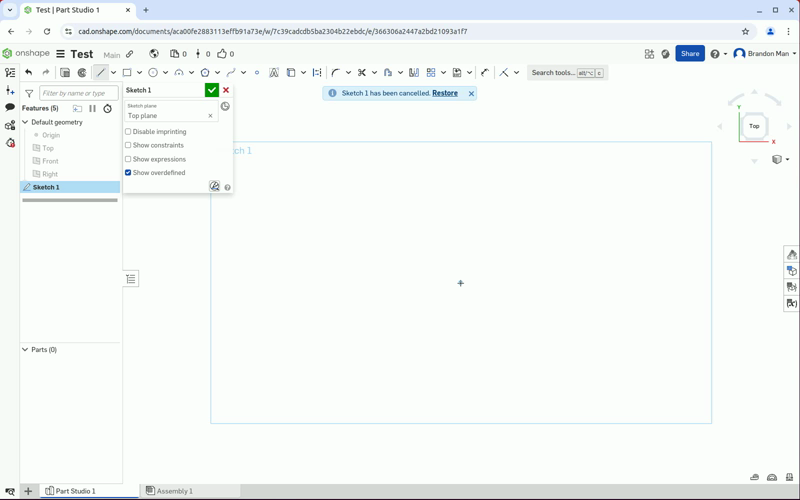
key_down(shift)
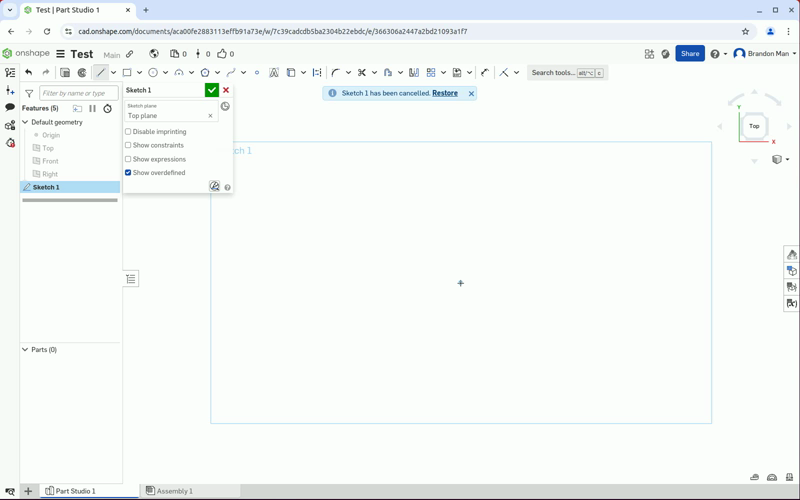
mouse_move(490, 282)
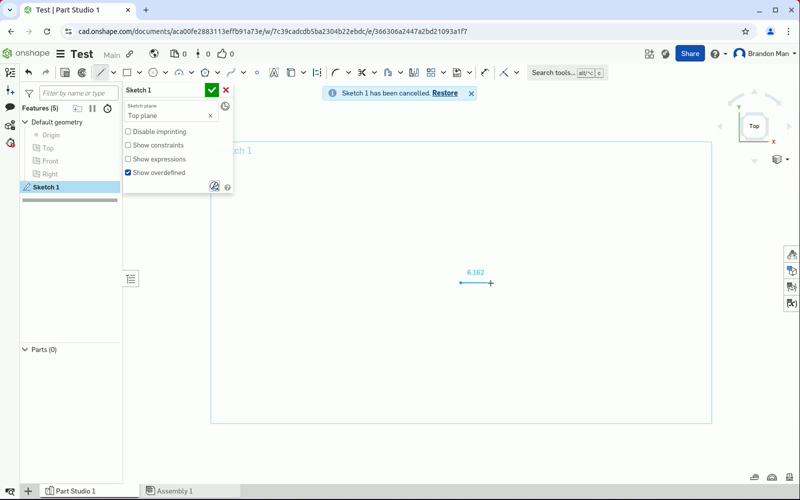
mouse_move(508, 282)
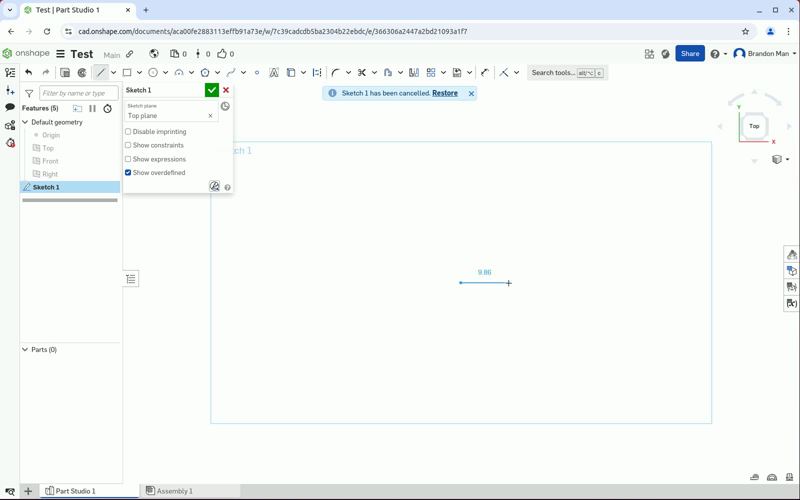
click(508, 282)
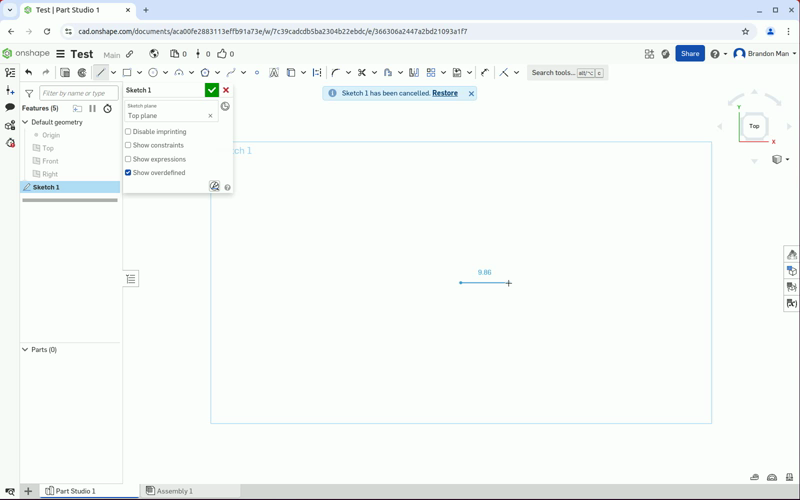
key_up(shift)
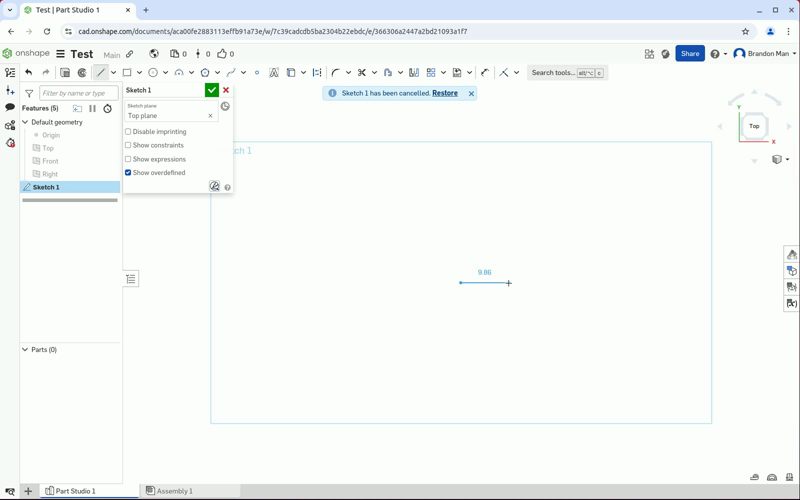
key_down(shift)
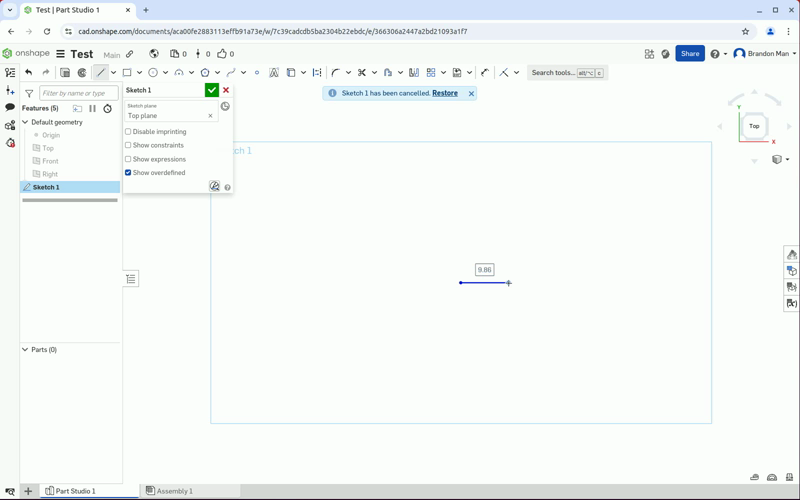
mouse_move(538, 282)
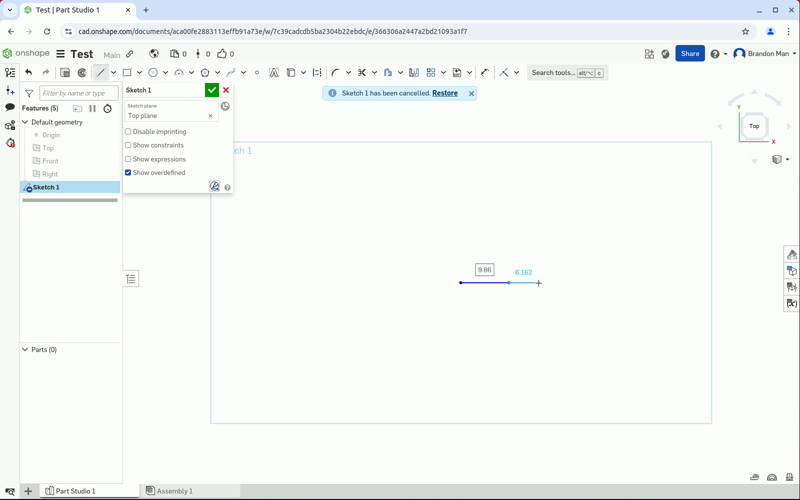
mouse_move(508, 268)
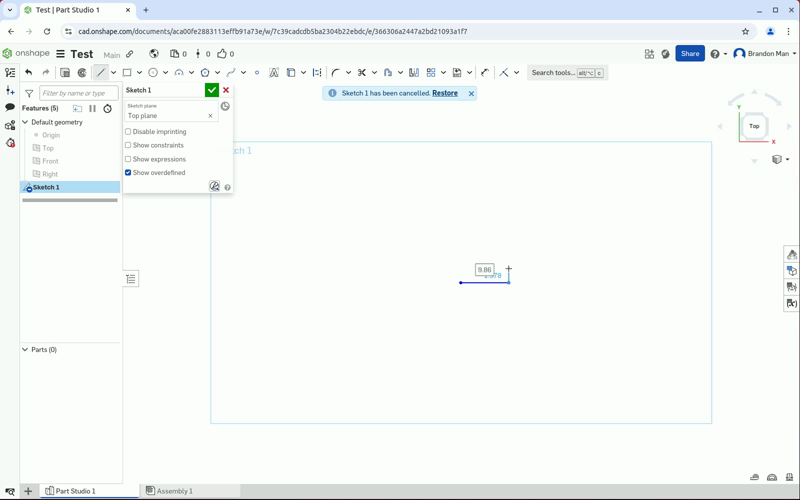
click(508, 268)
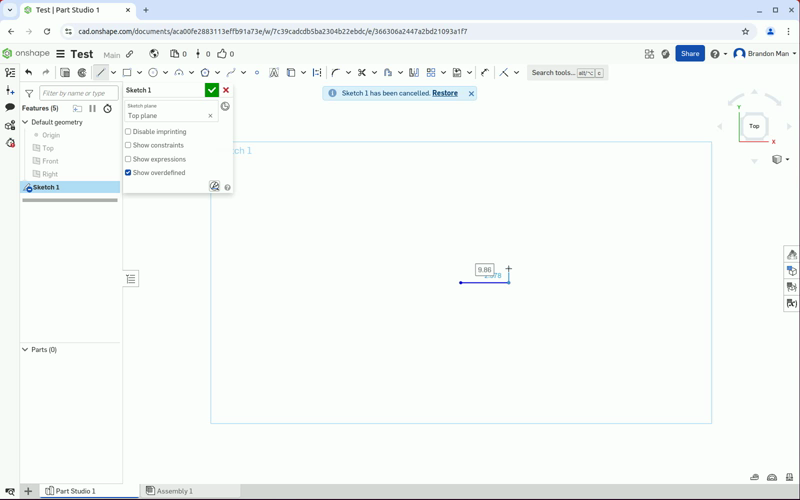
key_up(shift)
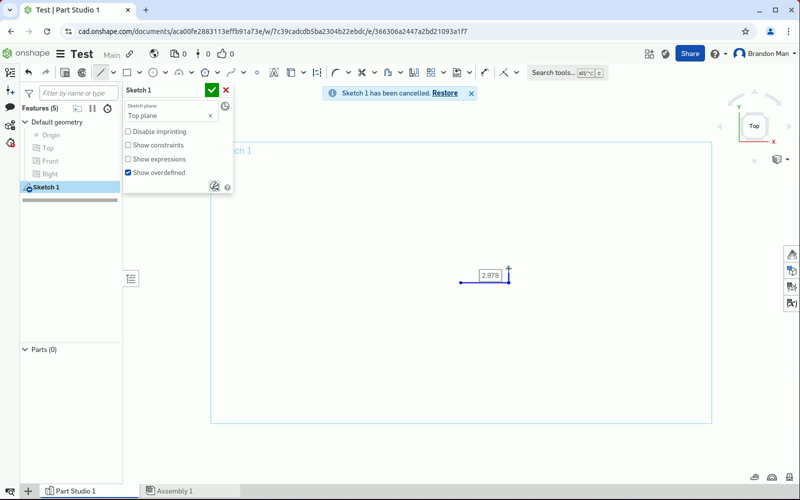
key_down(shift)
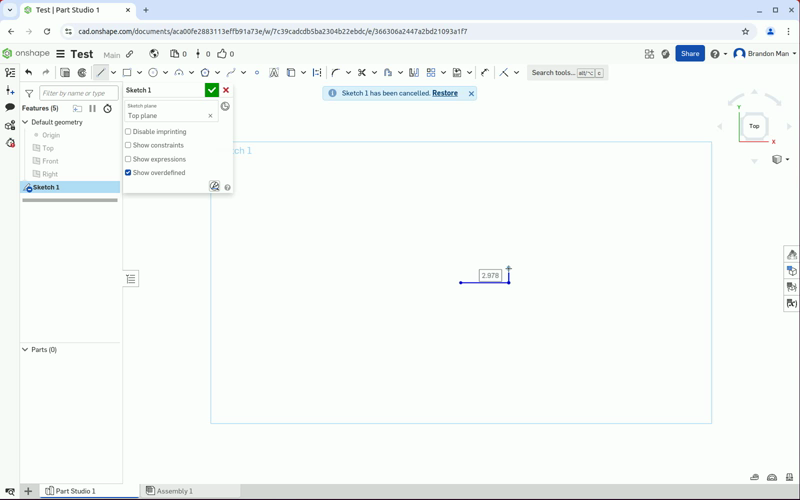
mouse_move(508, 189)
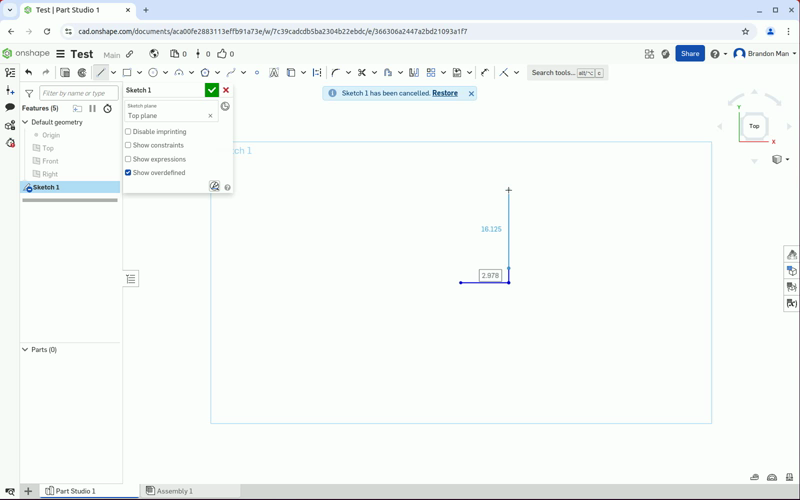
click(508, 189)
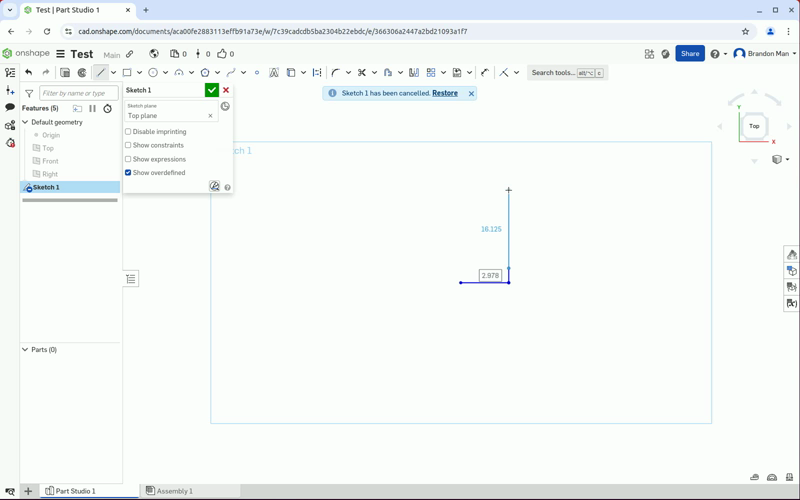
key_up(shift)
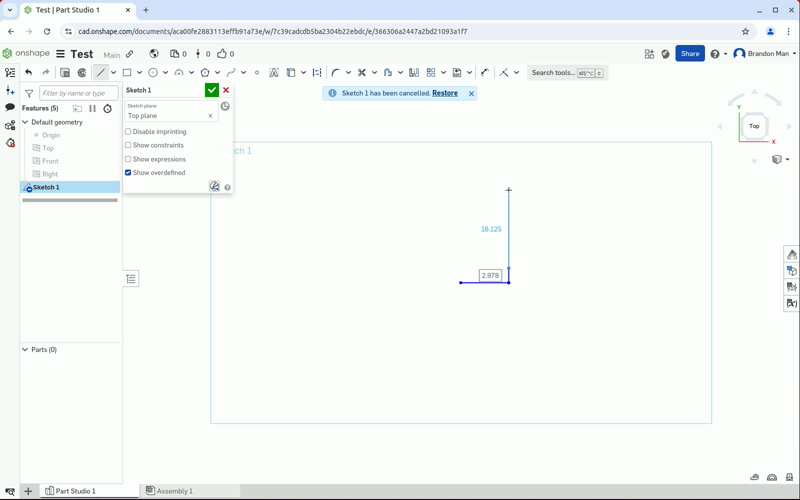
key_down(shift)
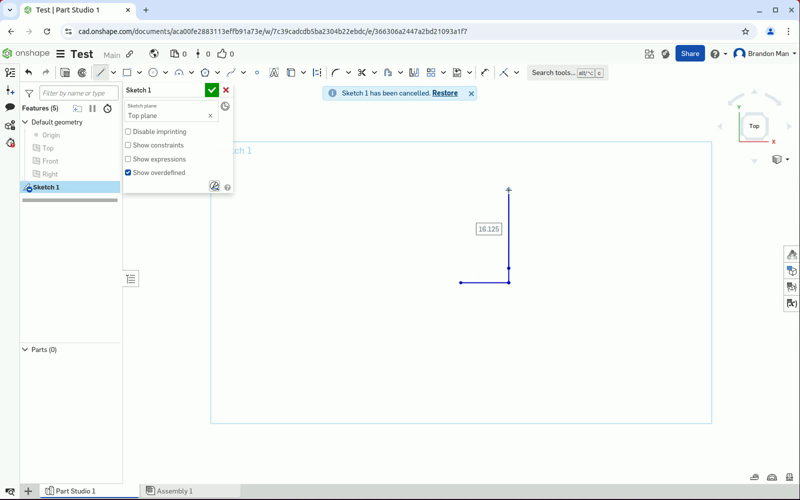
mouse_move(538, 189)
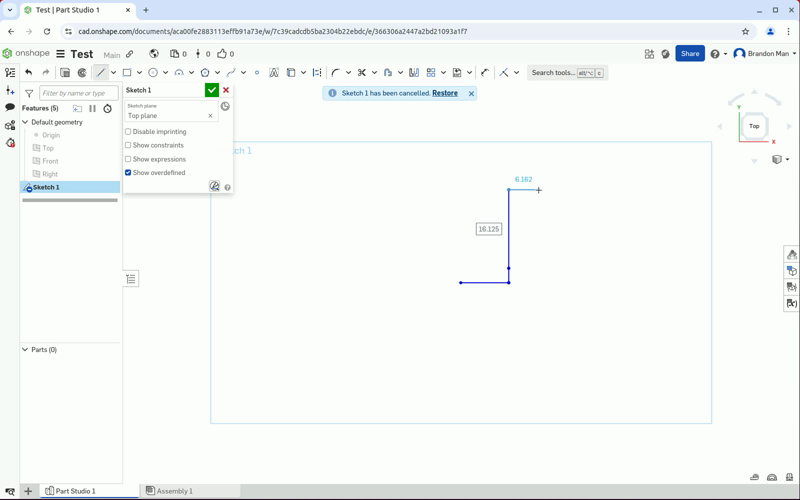
mouse_move(508, 175)
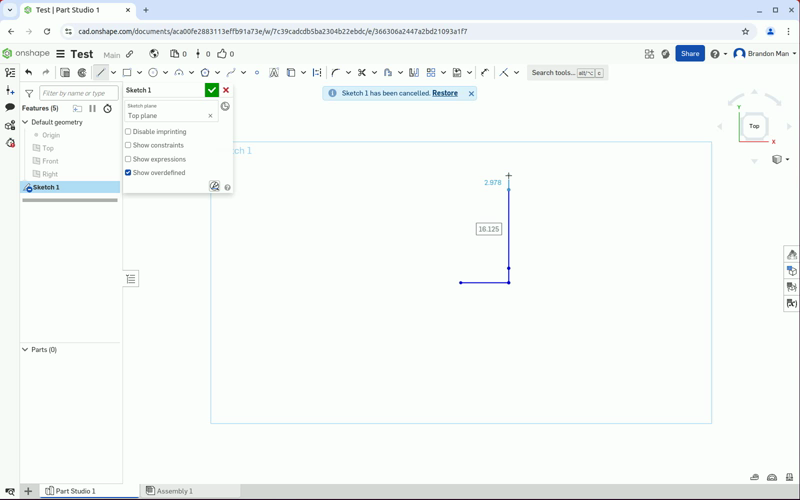
click(508, 175)
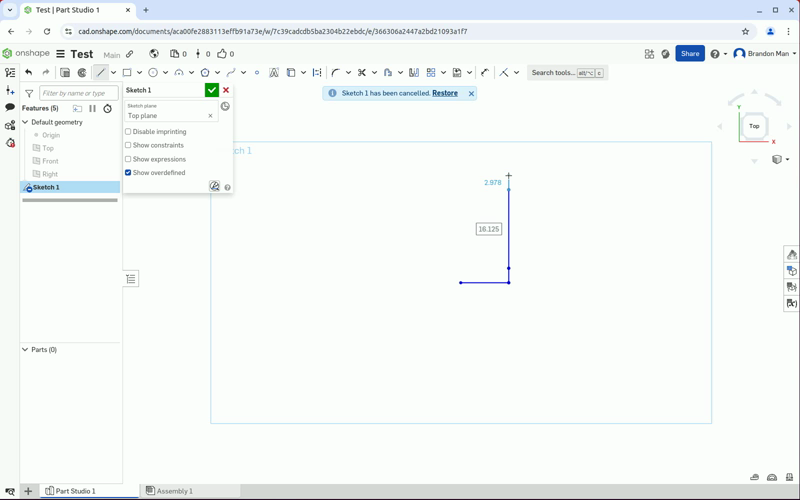
key_up(shift)
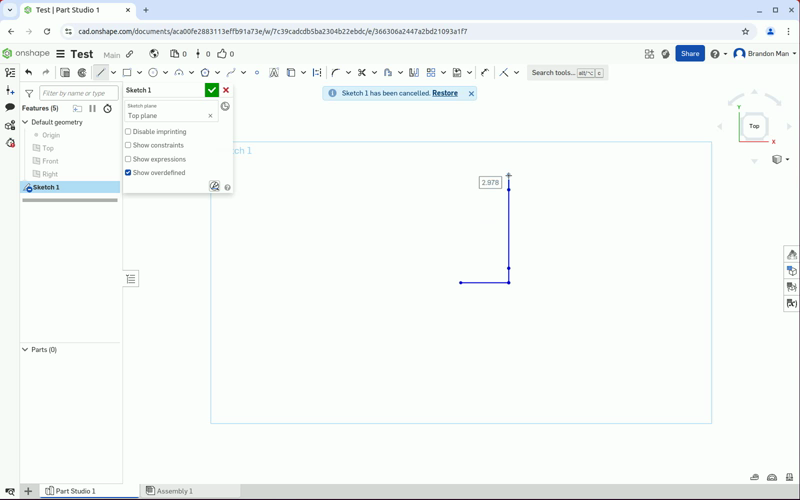
key_down(shift)
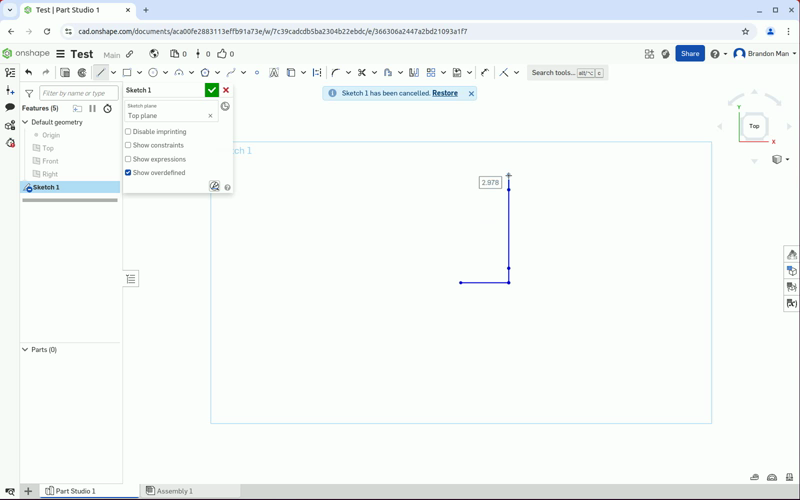
mouse_move(538, 175)
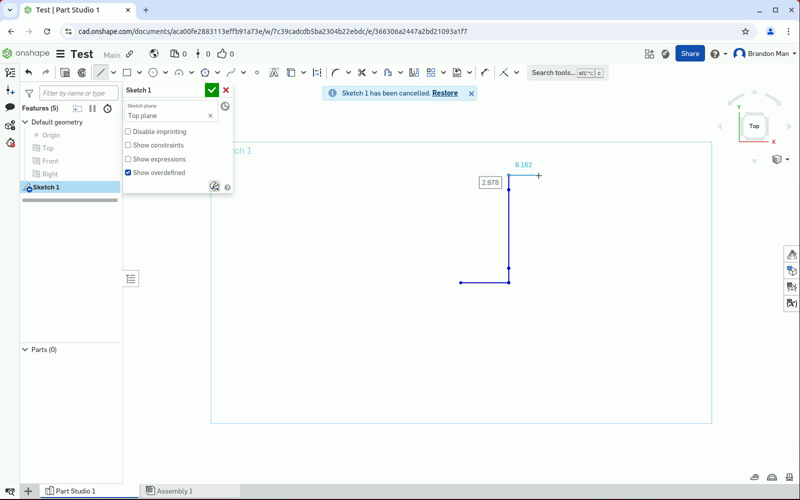
mouse_move(460, 175)
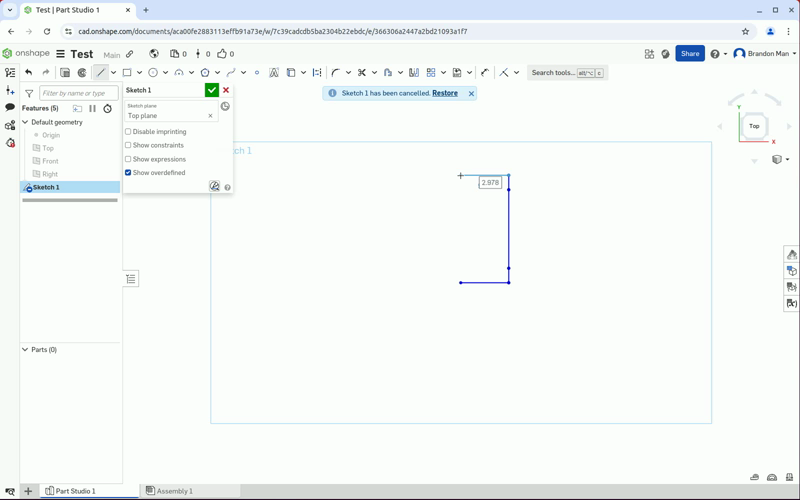
click(460, 175)
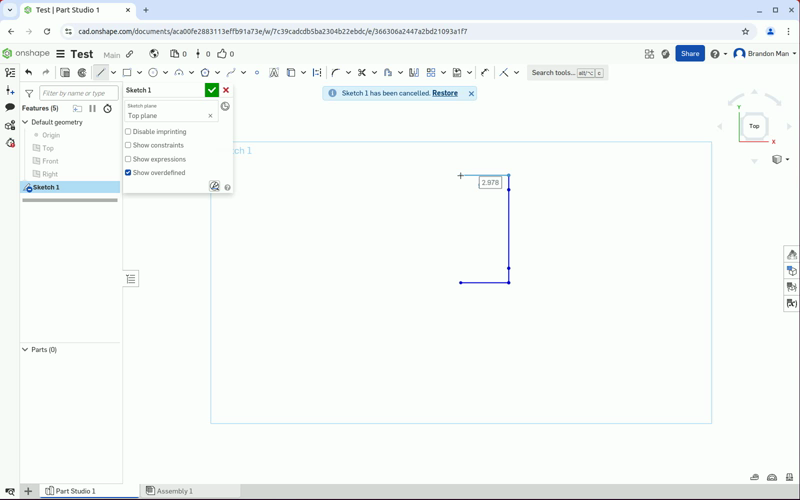
key_up(shift)
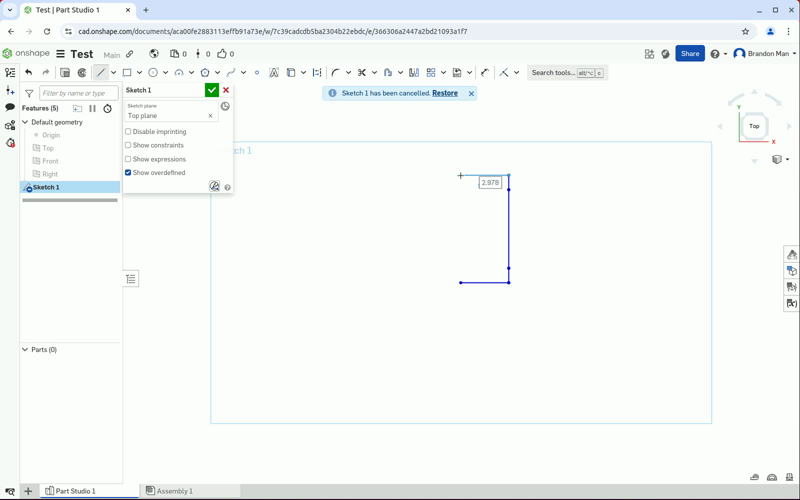
key_down(shift)
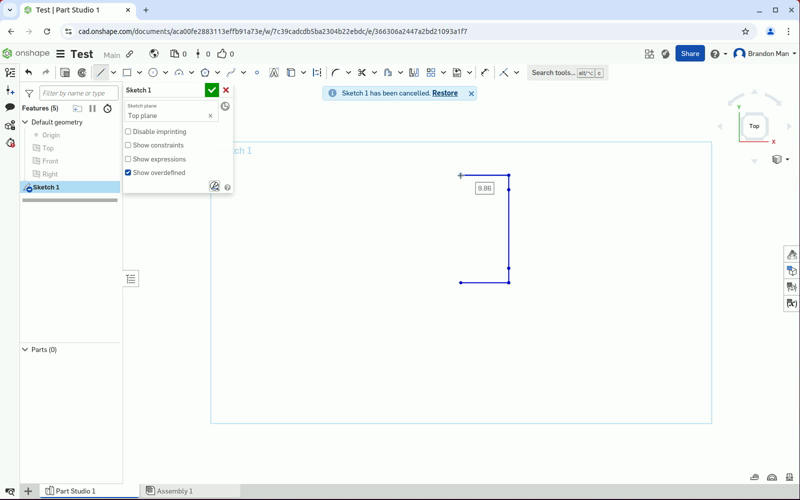
mouse_move(460, 282)
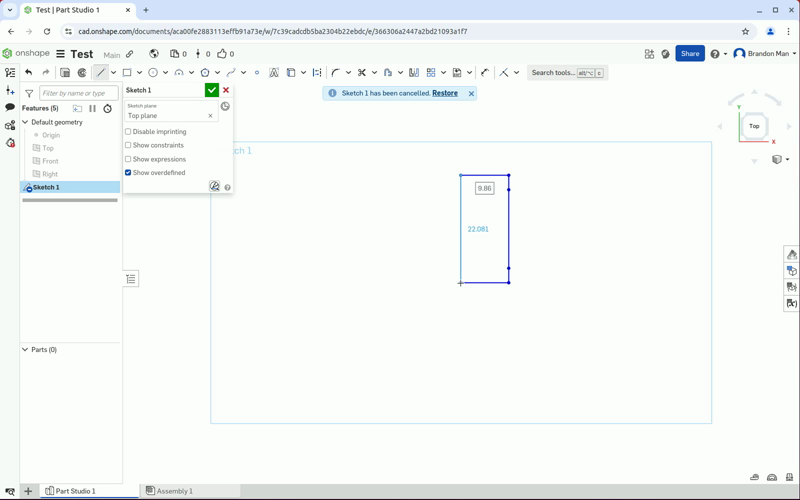
key_up(shift)
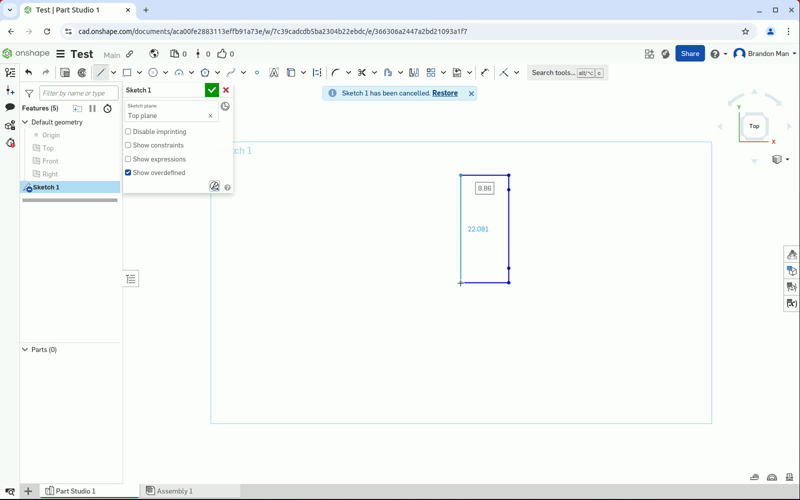
click(460, 282)
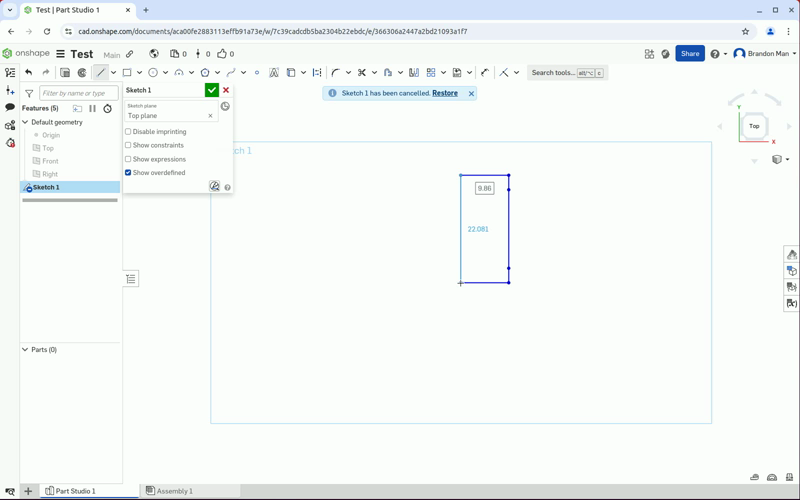
key(esc)
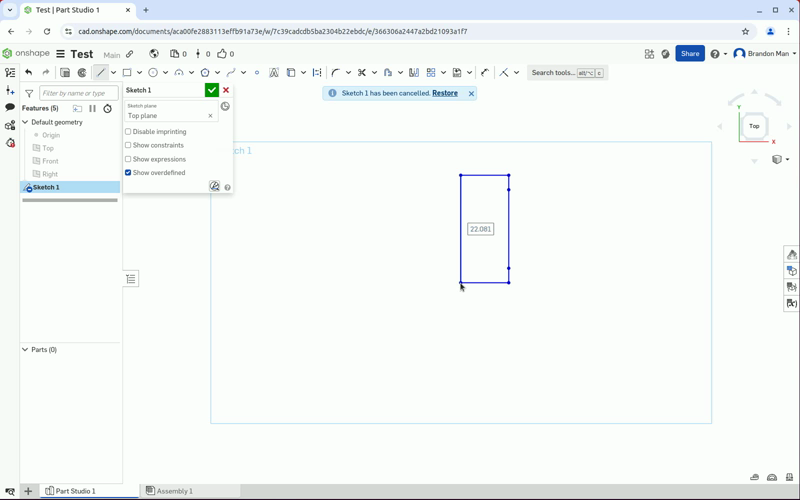
mouse_move(464, 241)
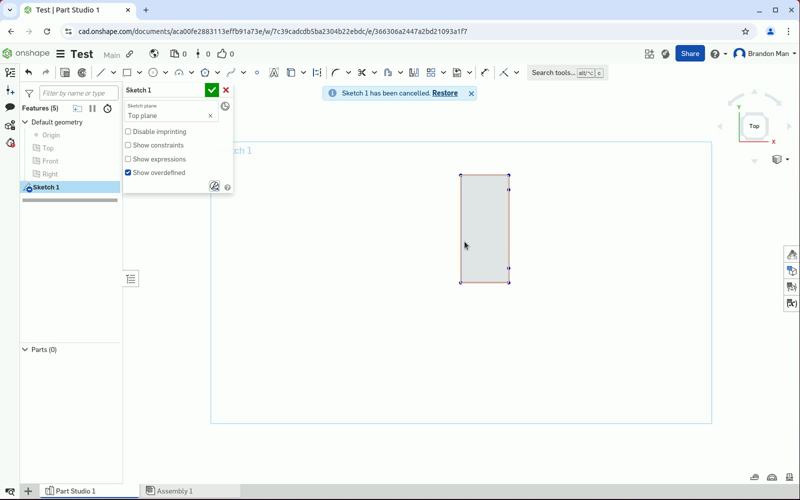
click(464, 241)
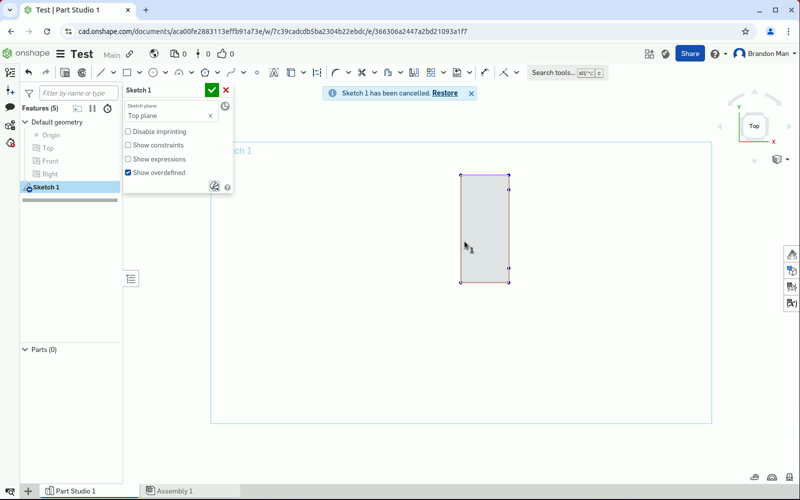
mouse_move(73, 352)
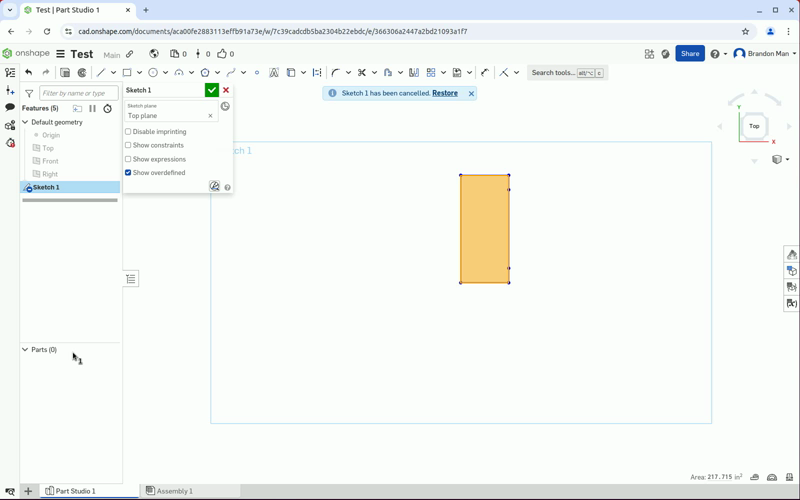
key(shift+y)
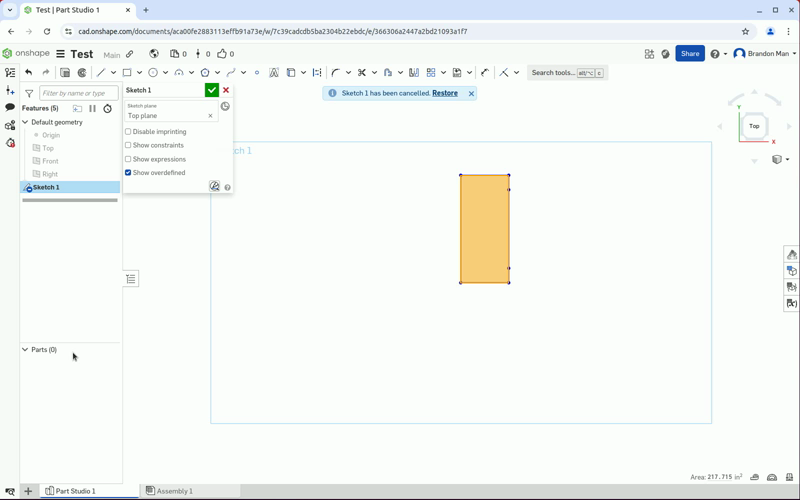
key(shift+e)
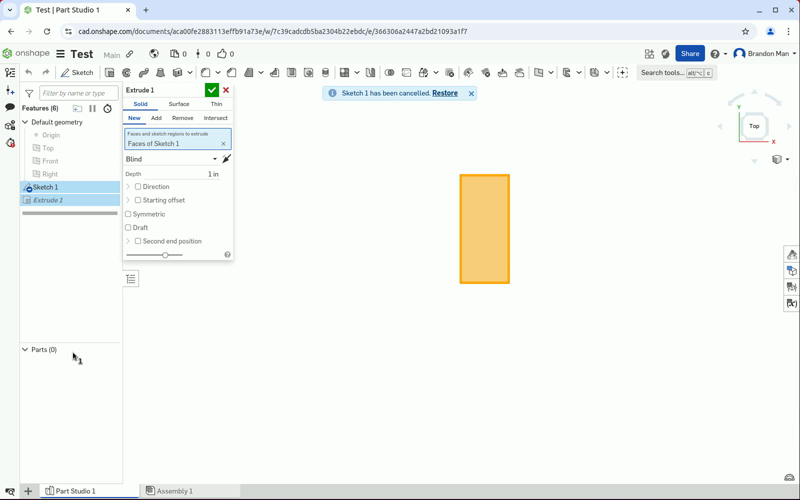
mouse_move(143, 106)
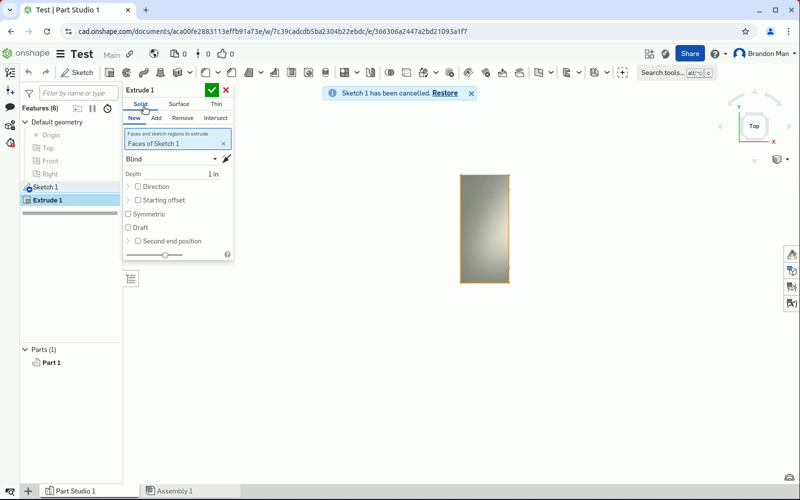
click(143, 106)
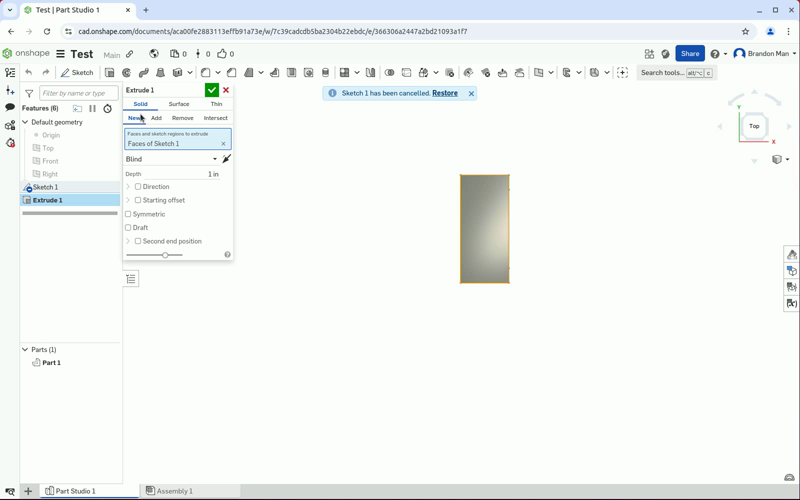
mouse_move(137, 120)
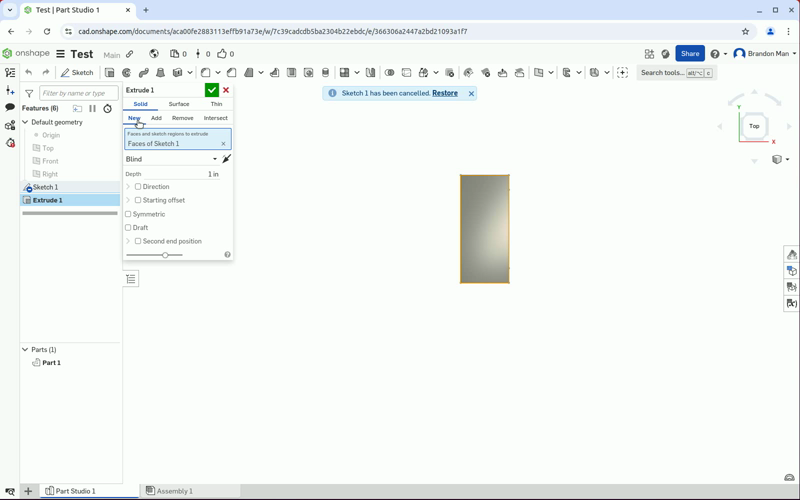
click(137, 120)
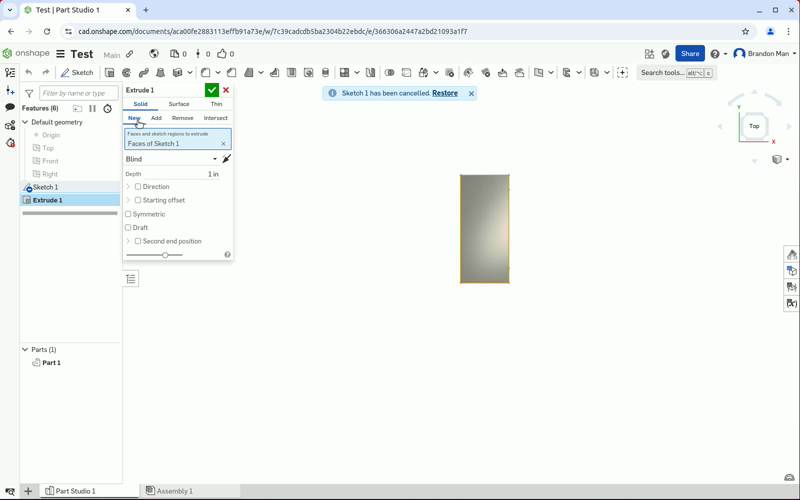
key(tab, 4)
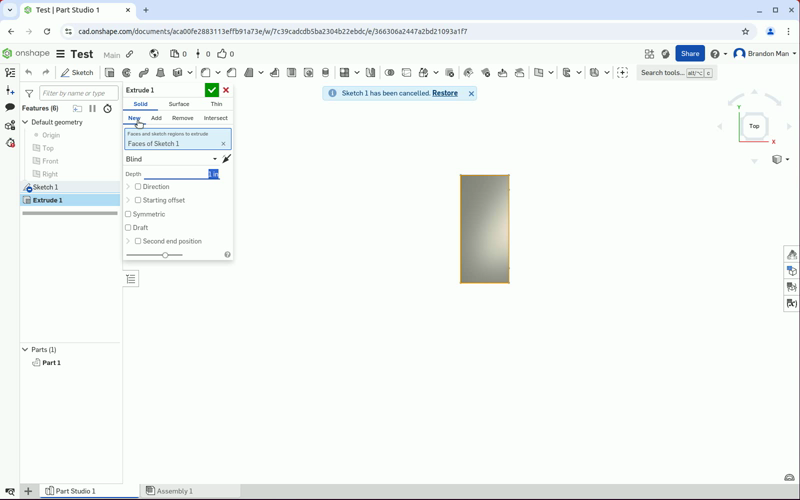
text(9.147)
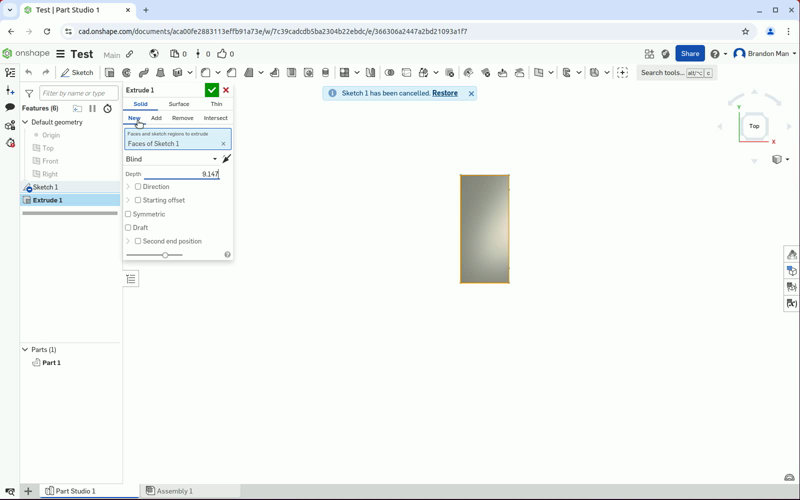
key(enter)
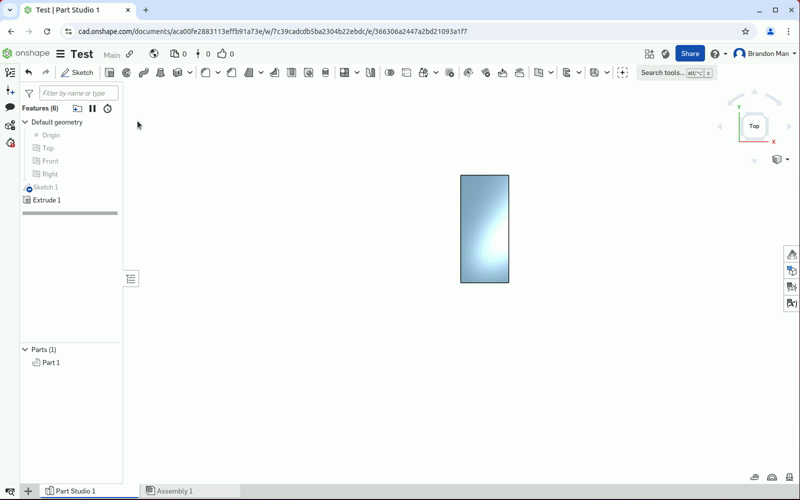
key(shift+h)
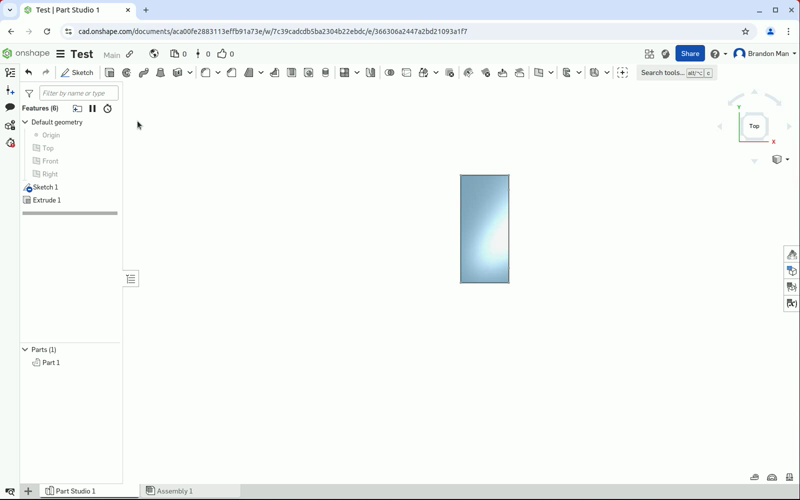
key(shift+h)
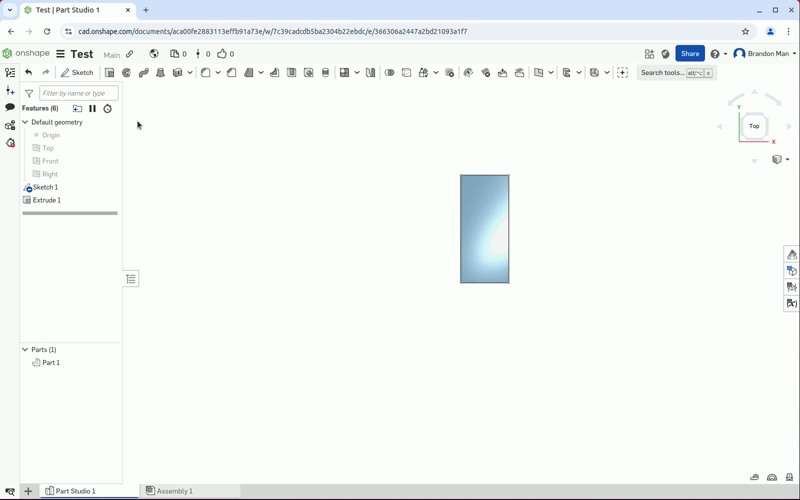
mouse_move(73, 189)
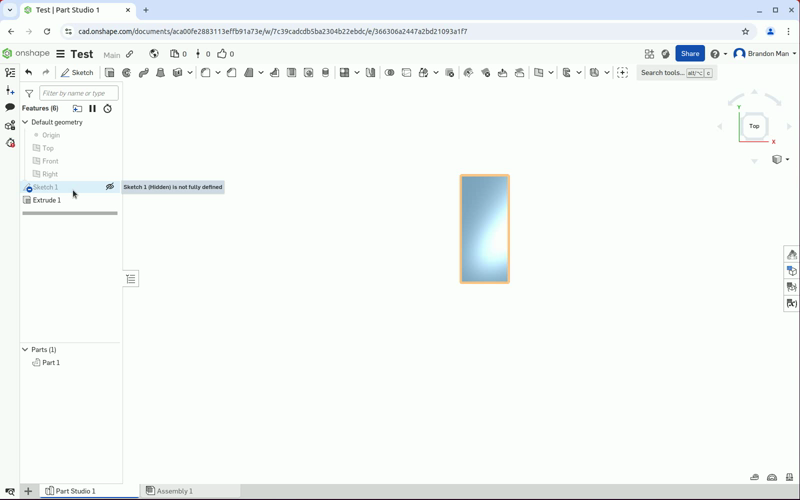
click(73, 189)
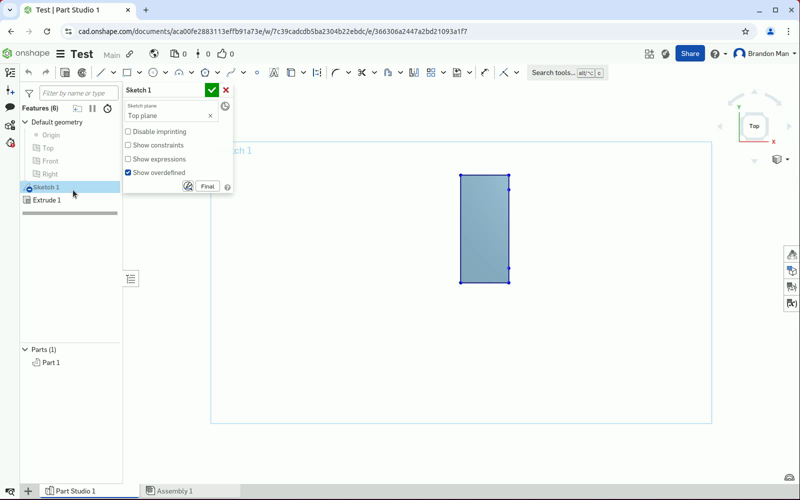
mouse_move(229, 92)
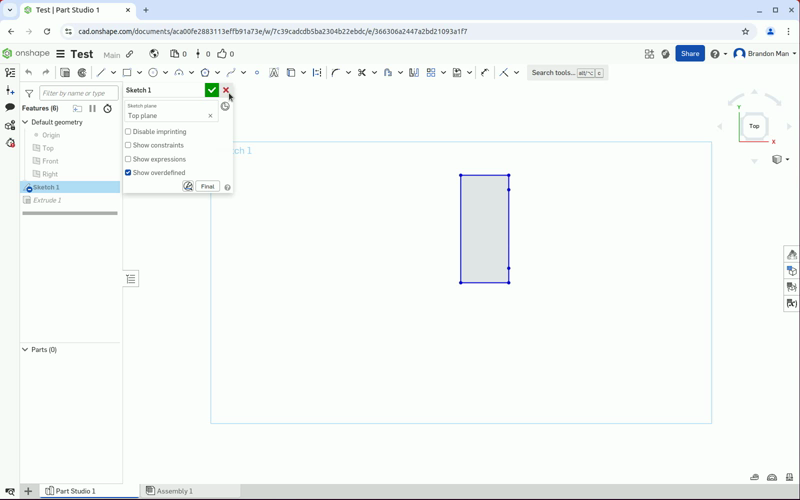
click(229, 92)
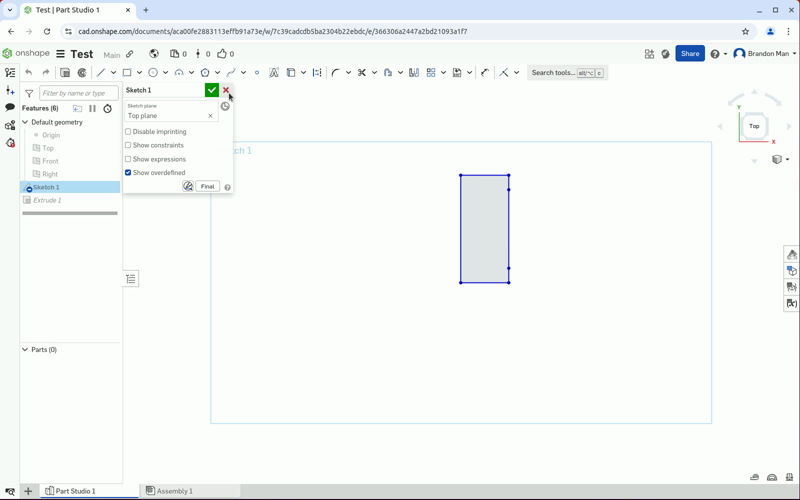
key(shift+s)
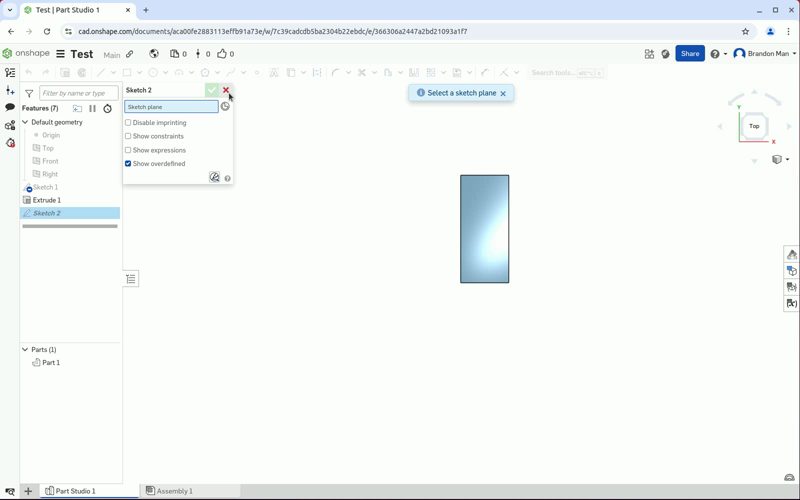
mouse_move(73, 150)
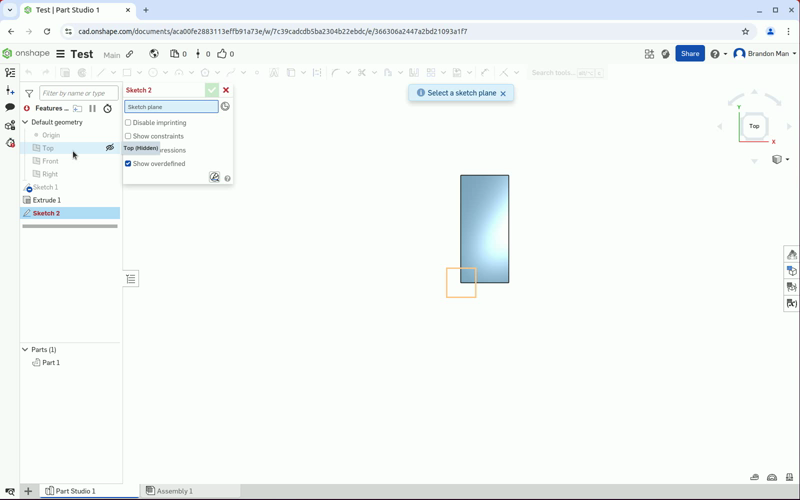
click(73, 150)
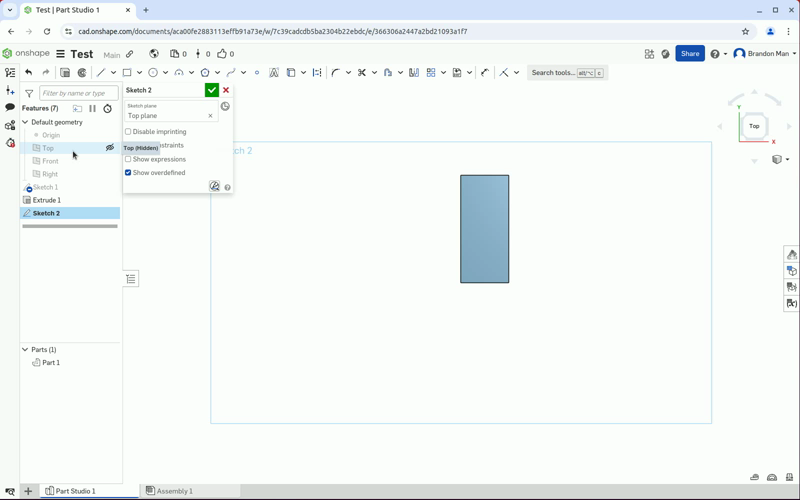
mouse_move(73, 352)
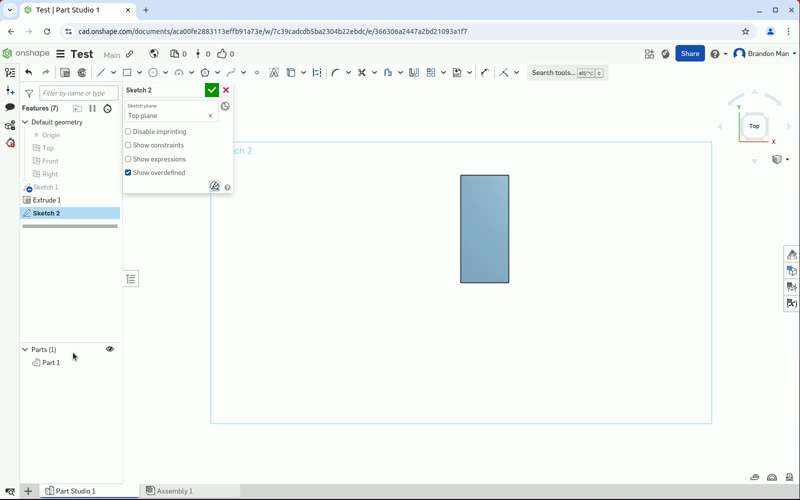
key(y)
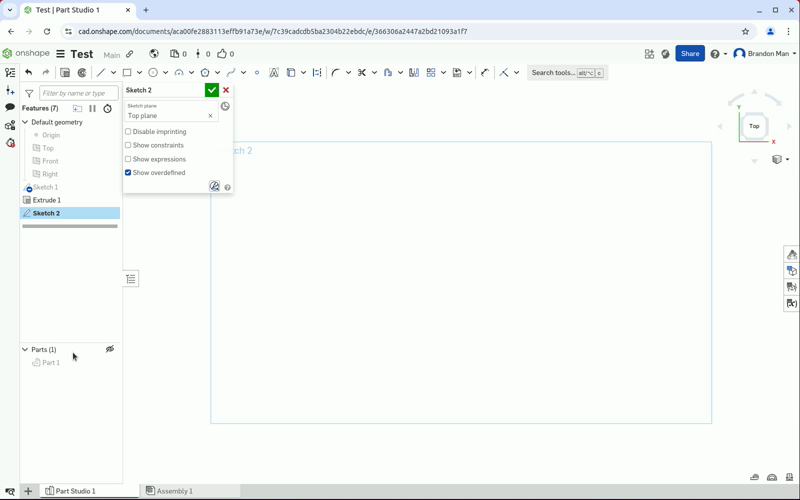
key(l)
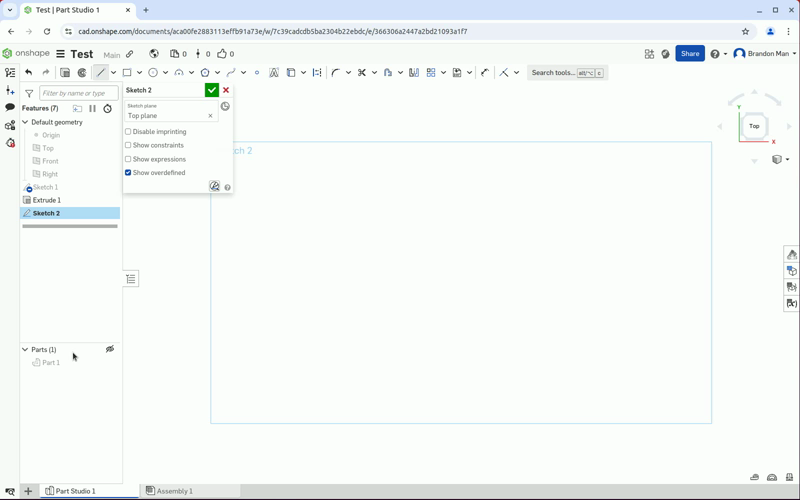
key_down(shift)
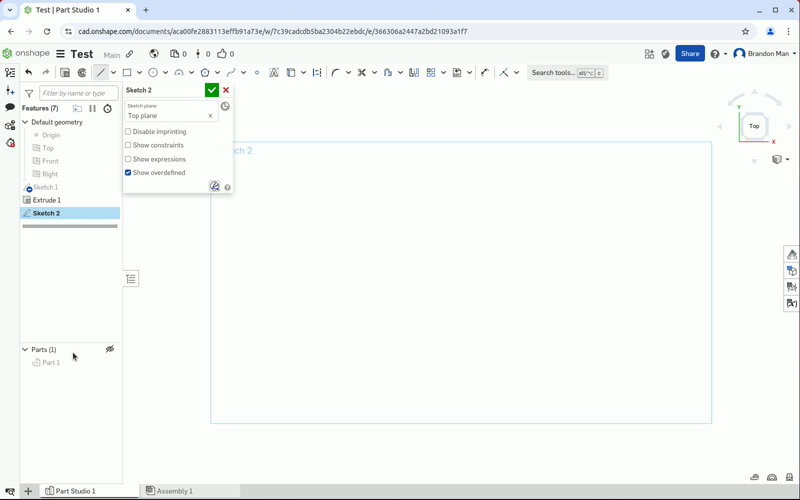
mouse_move(508, 267)
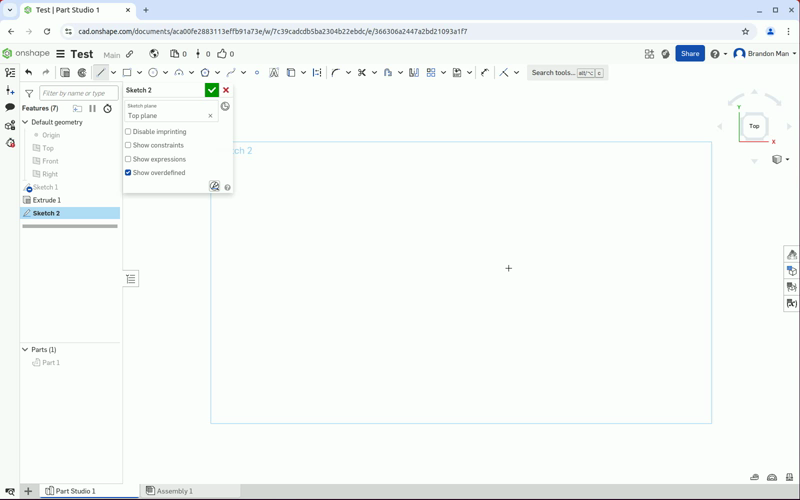
click(508, 267)
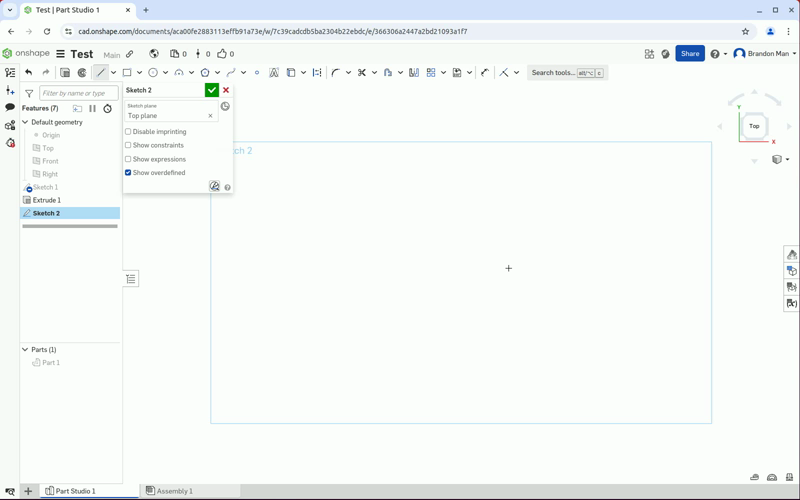
key_up(shift)
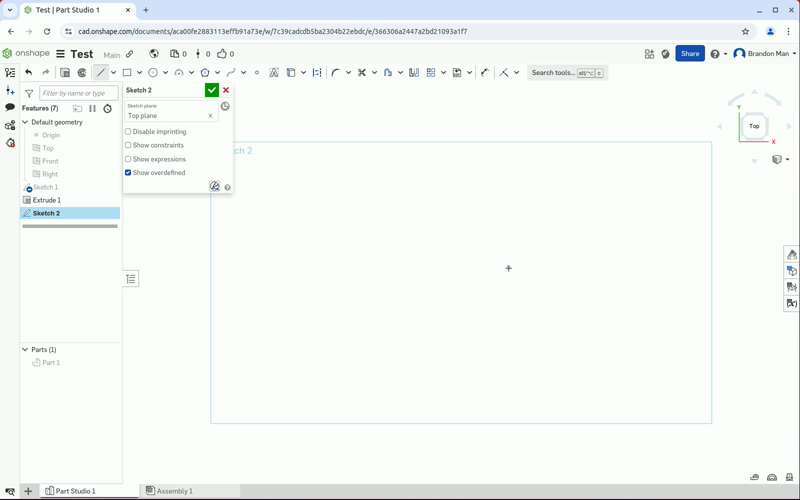
key_down(shift)
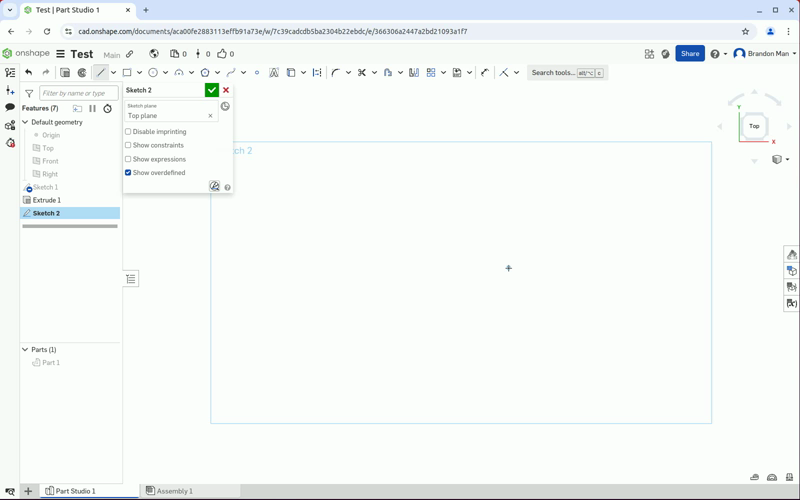
mouse_move(574, 267)
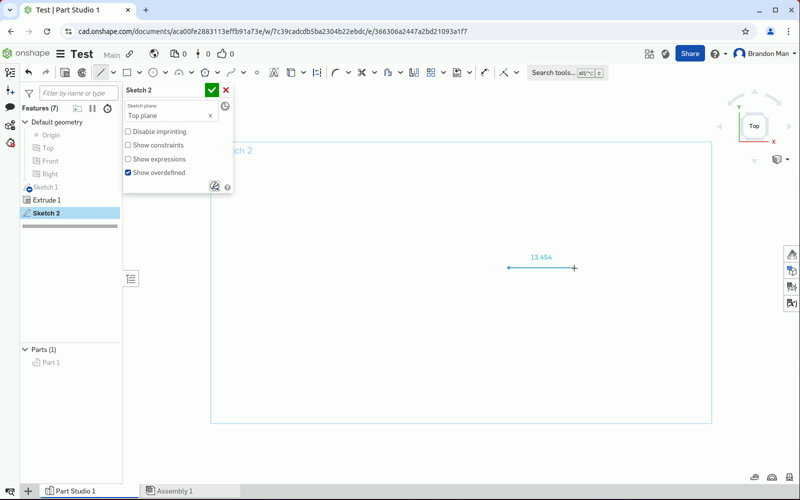
click(574, 267)
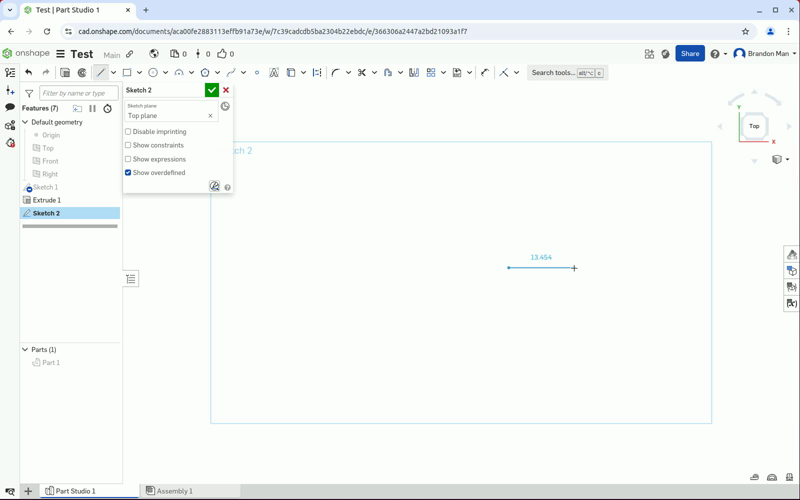
key_up(shift)
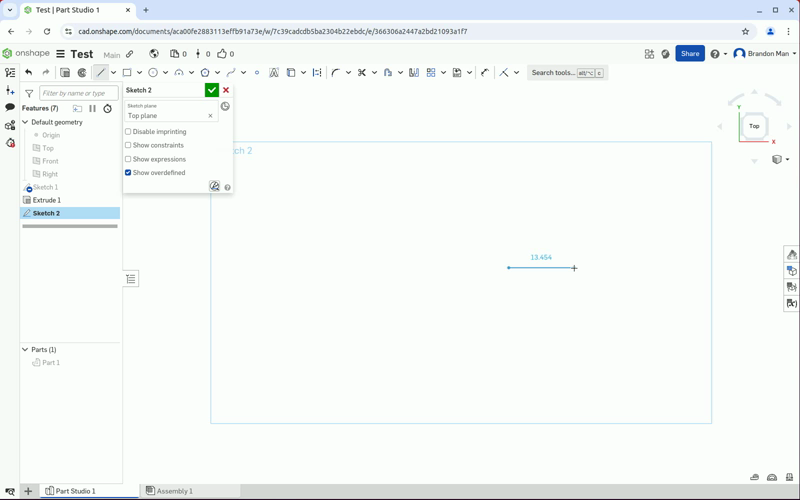
key_down(shift)
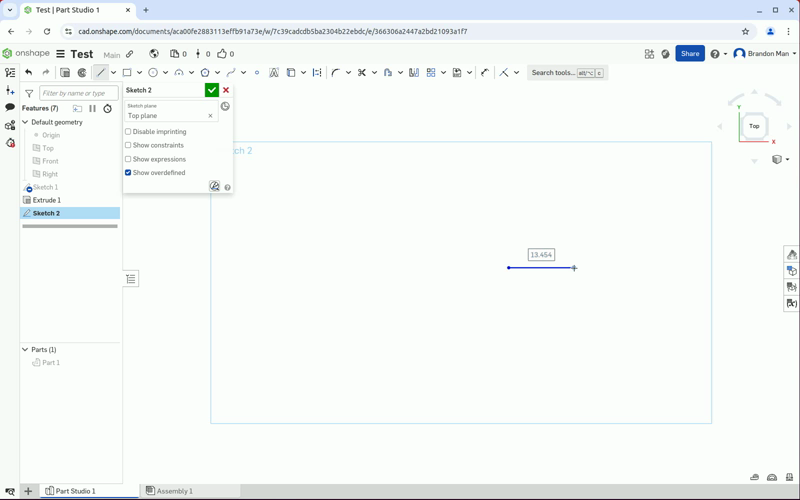
mouse_move(574, 189)
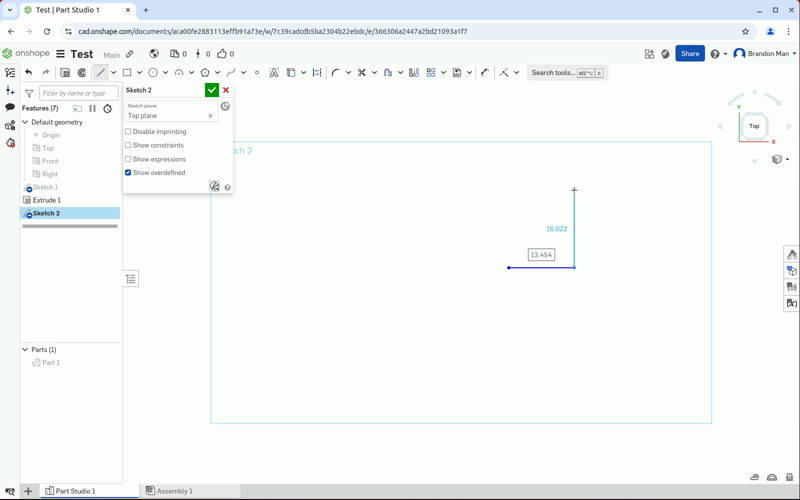
click(574, 189)
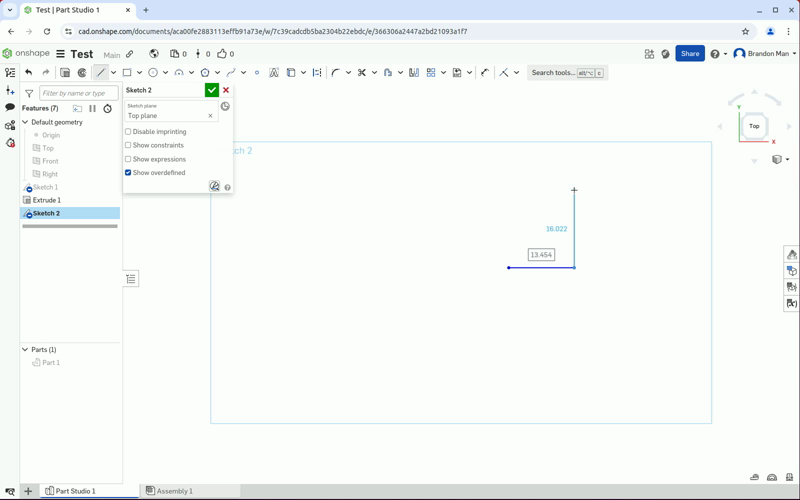
key_up(shift)
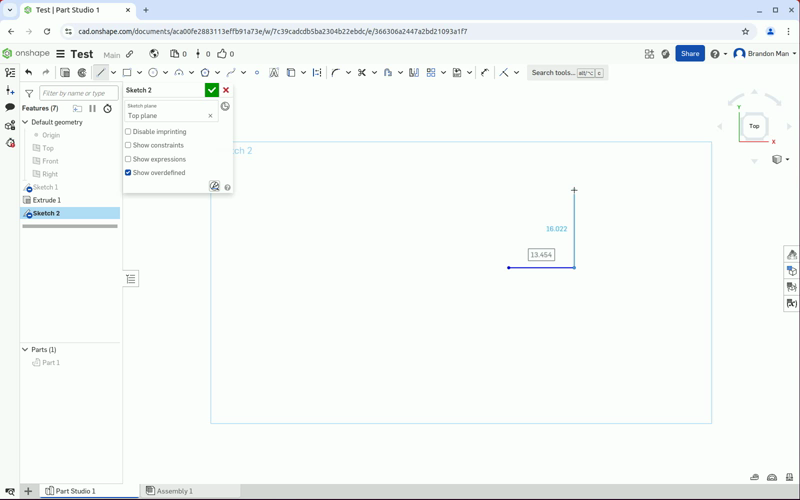
key_down(shift)
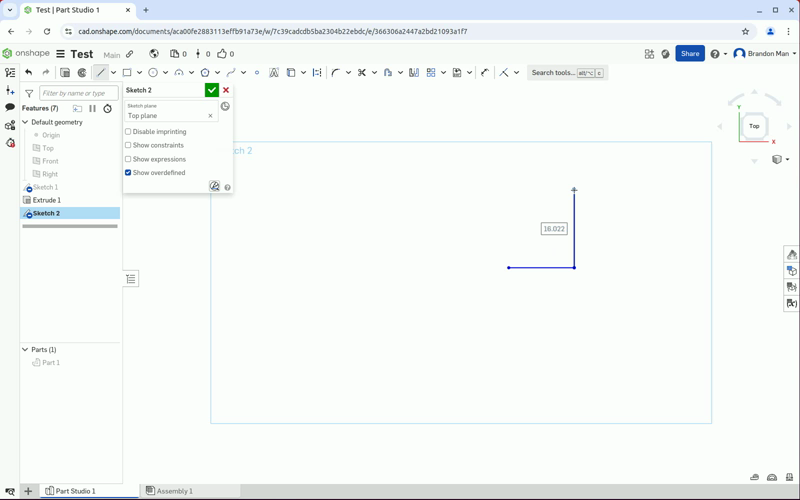
mouse_move(508, 189)
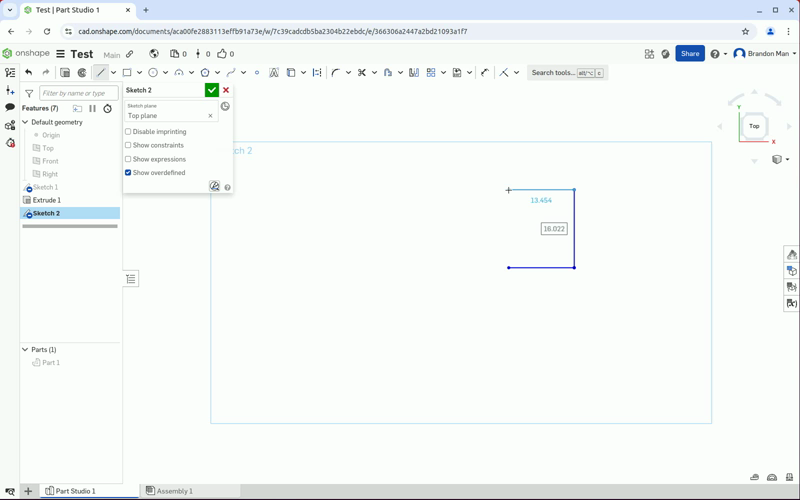
click(508, 189)
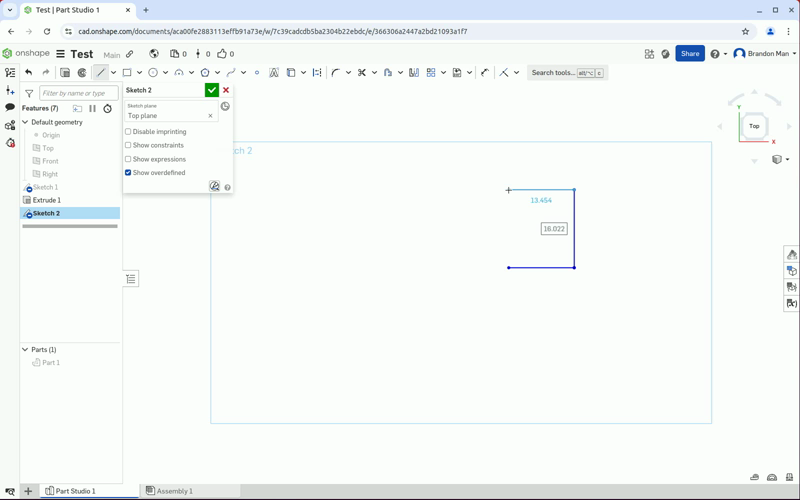
key_up(shift)
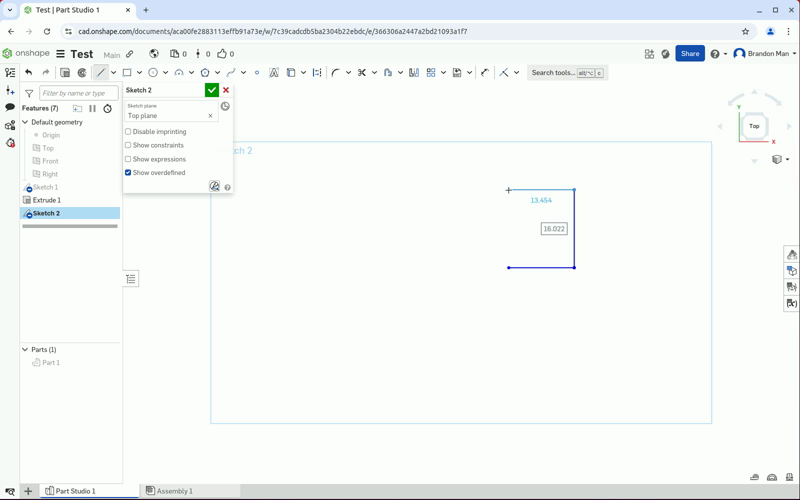
key_down(shift)
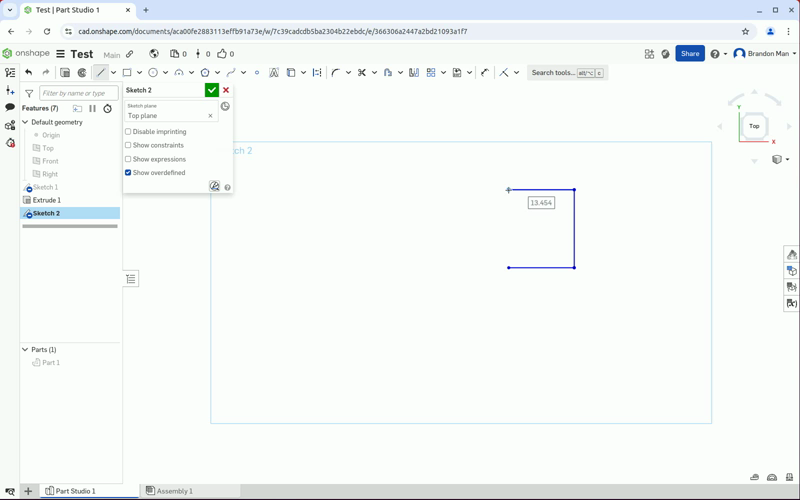
mouse_move(508, 267)
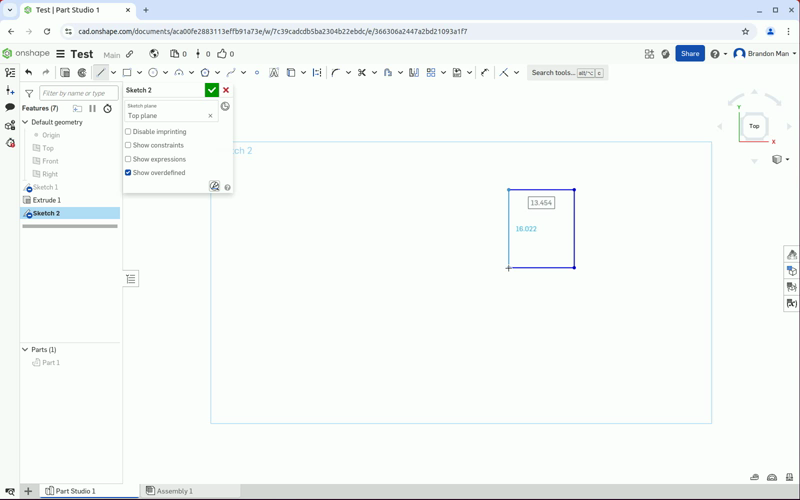
key_up(shift)
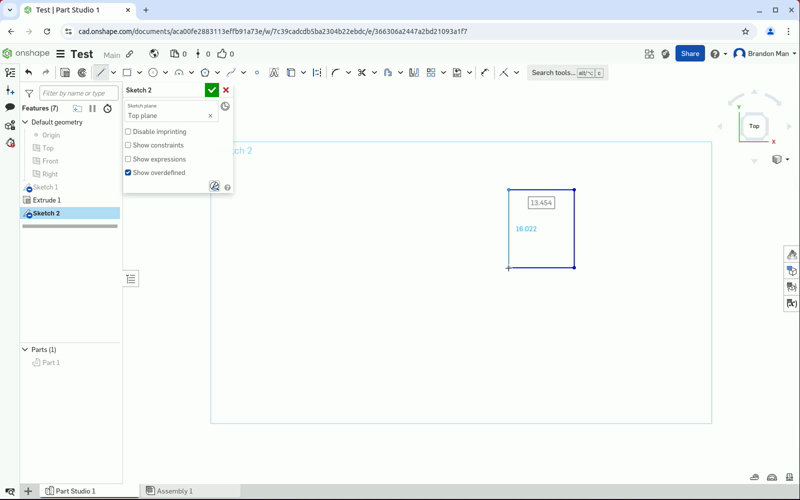
click(508, 267)
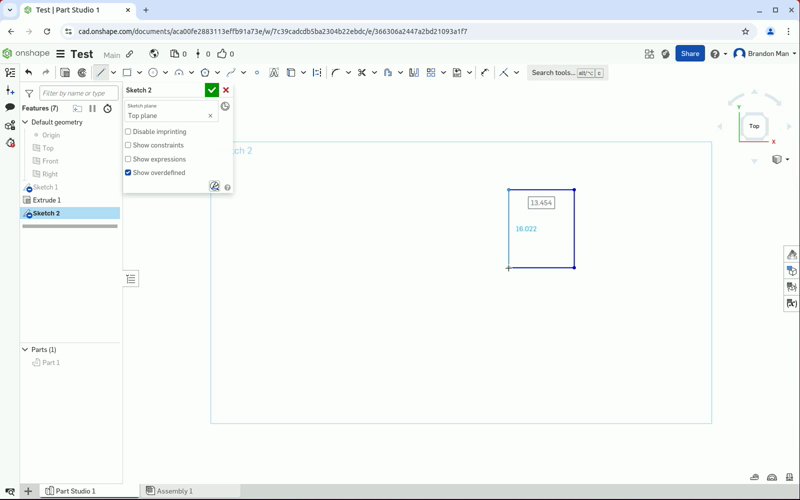
key(esc)
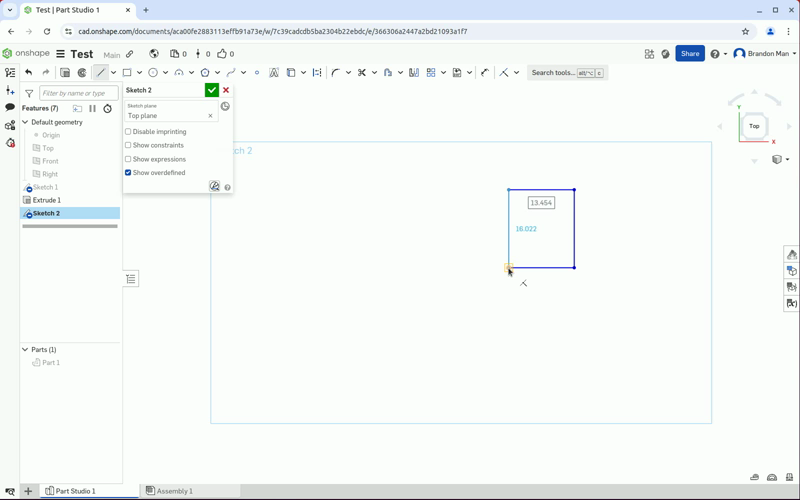
mouse_move(518, 207)
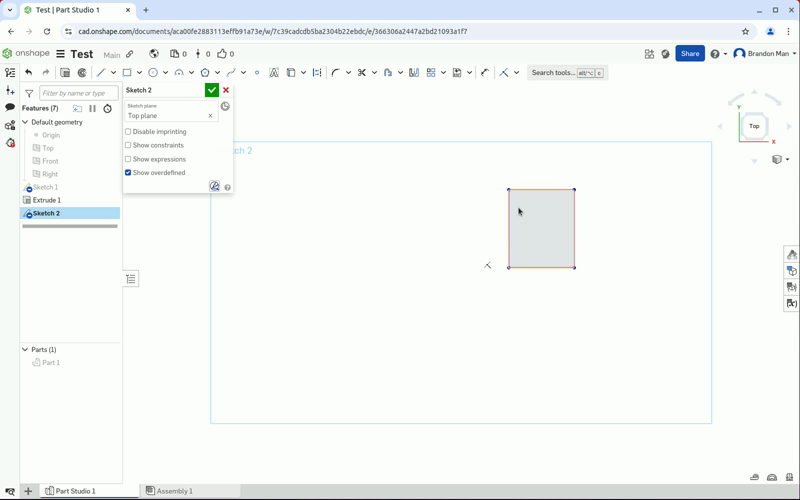
click(518, 207)
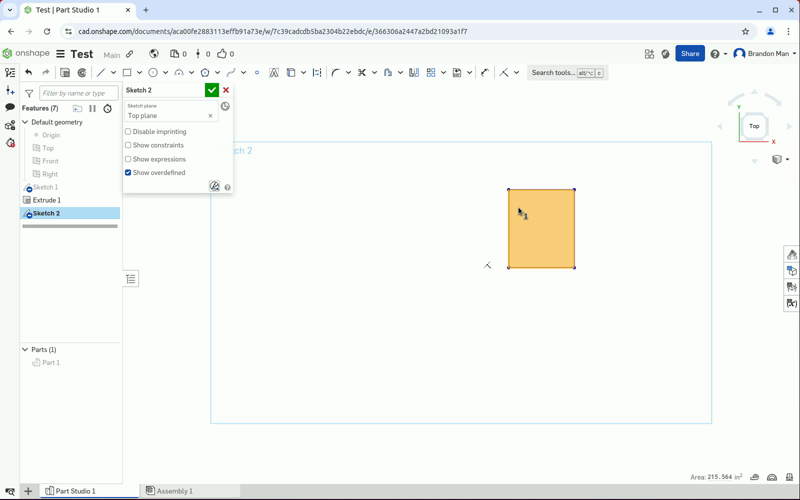
mouse_move(73, 352)
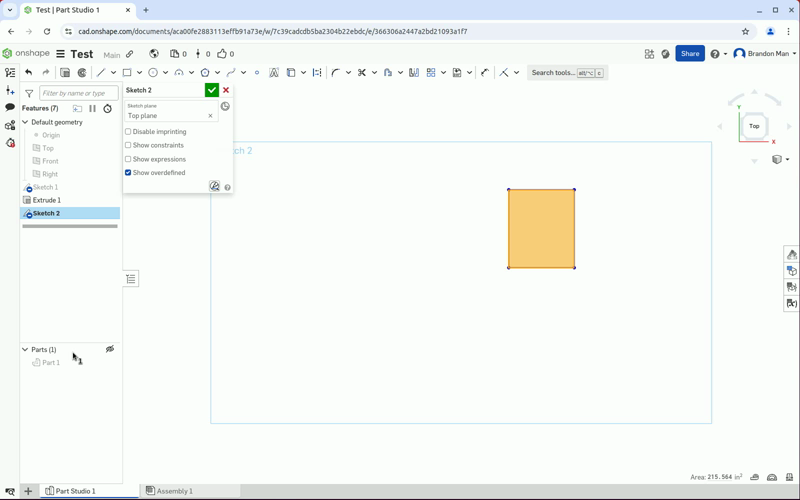
key(shift+y)
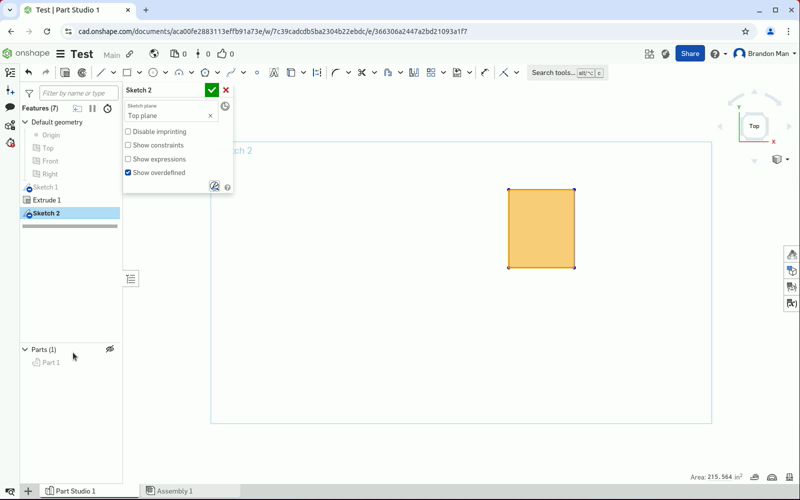
key(shift+e)
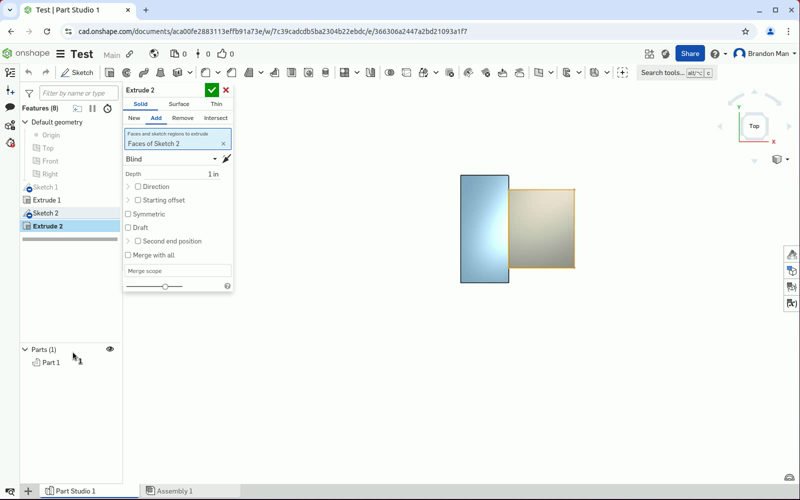
mouse_move(143, 106)
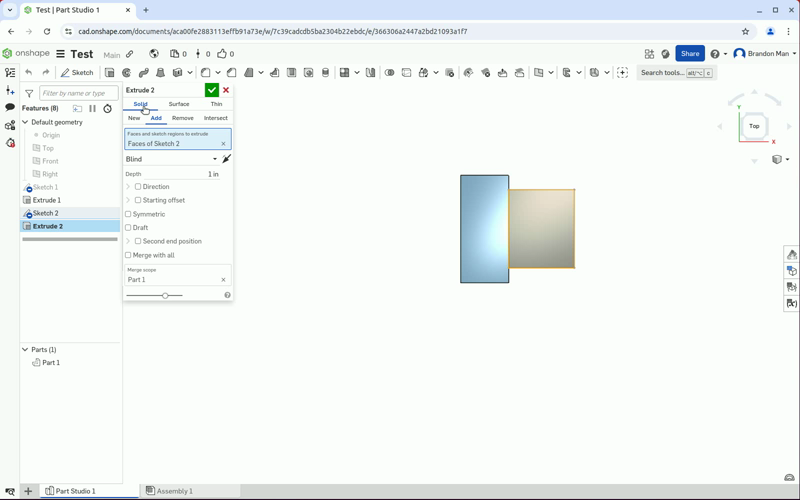
click(143, 106)
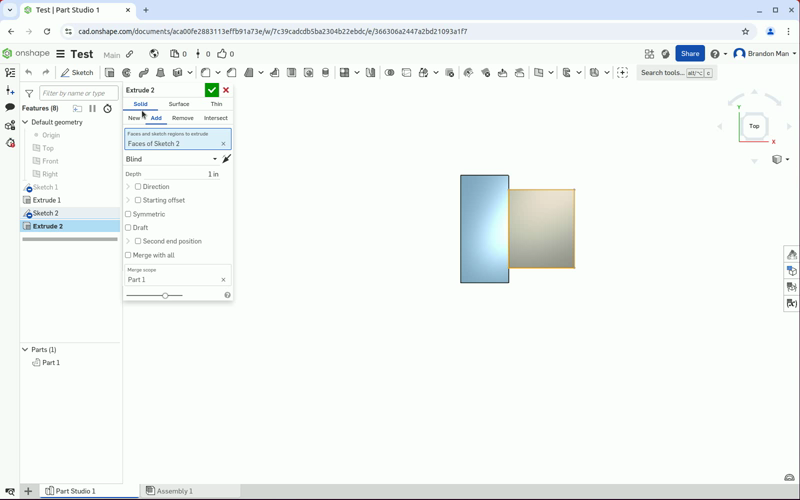
mouse_move(137, 120)
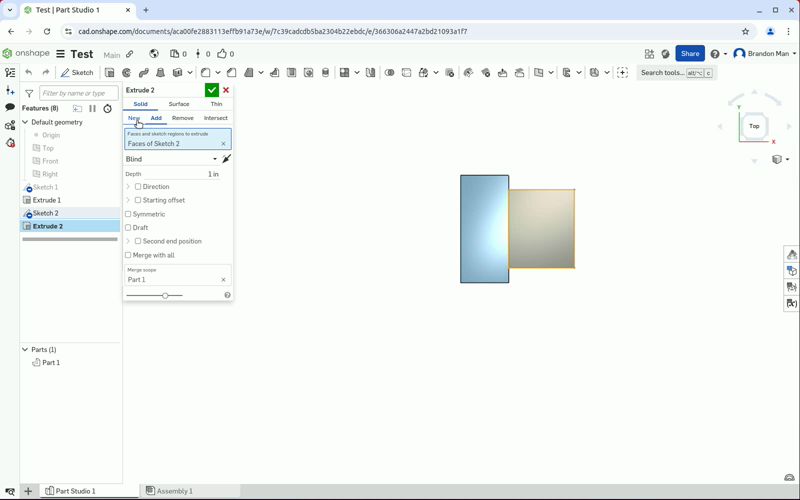
click(137, 120)
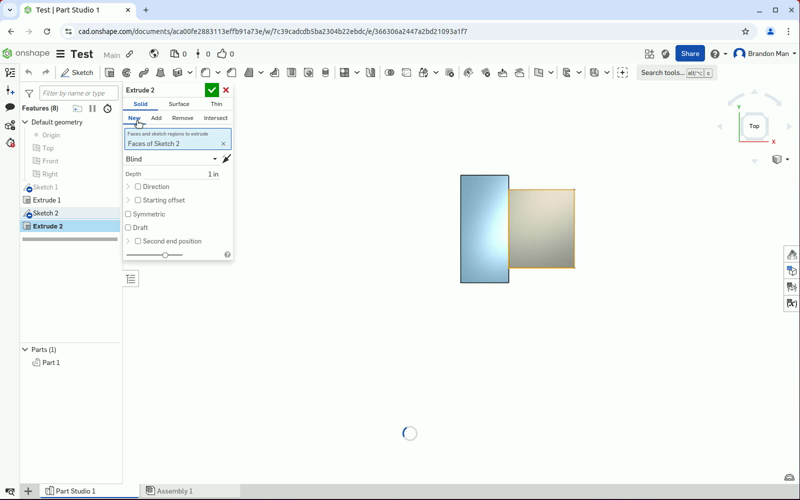
key(tab, 4)
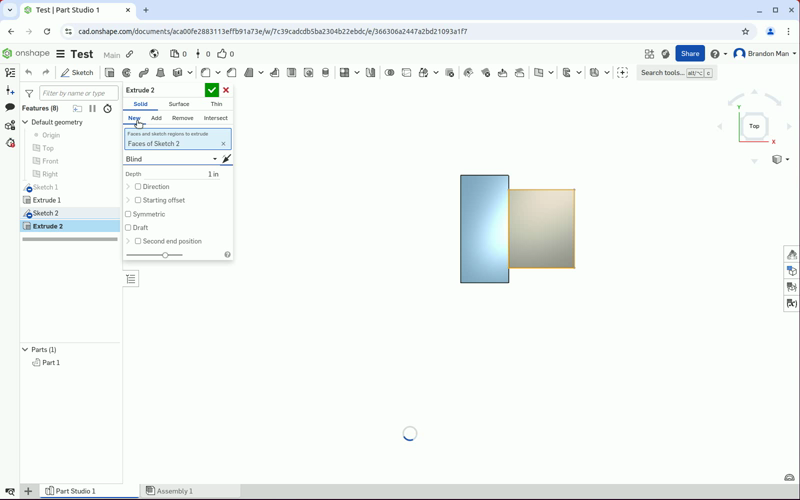
text(4.574)
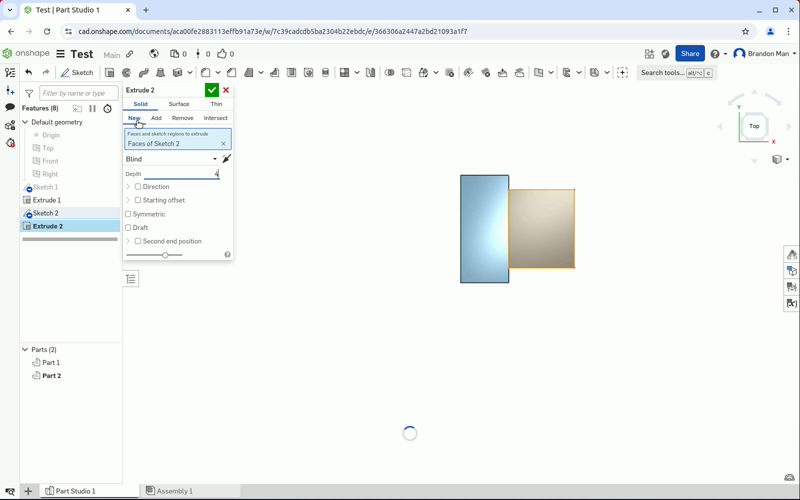
key(enter)
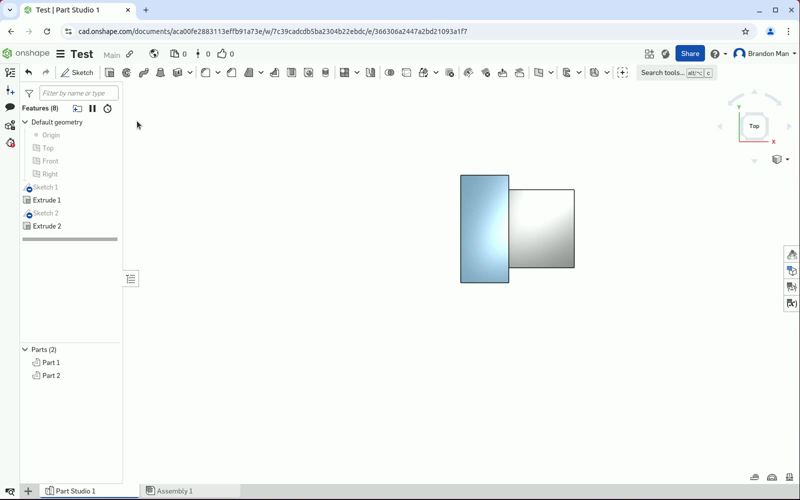
key(shift+h)
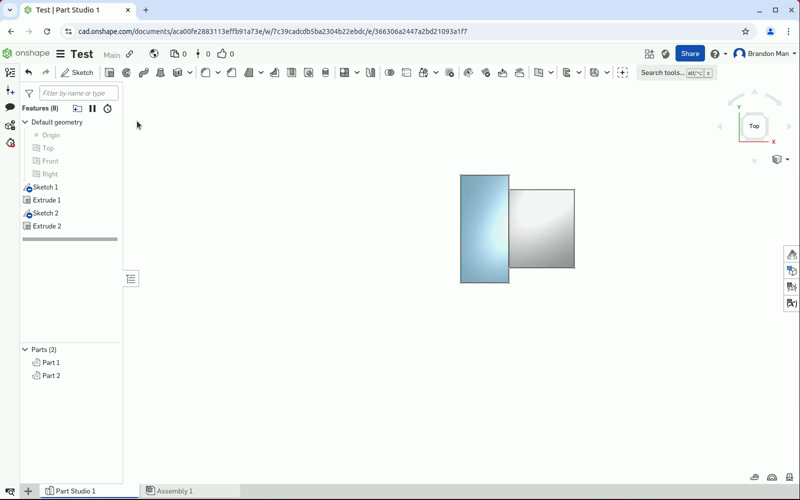
key(shift+h)
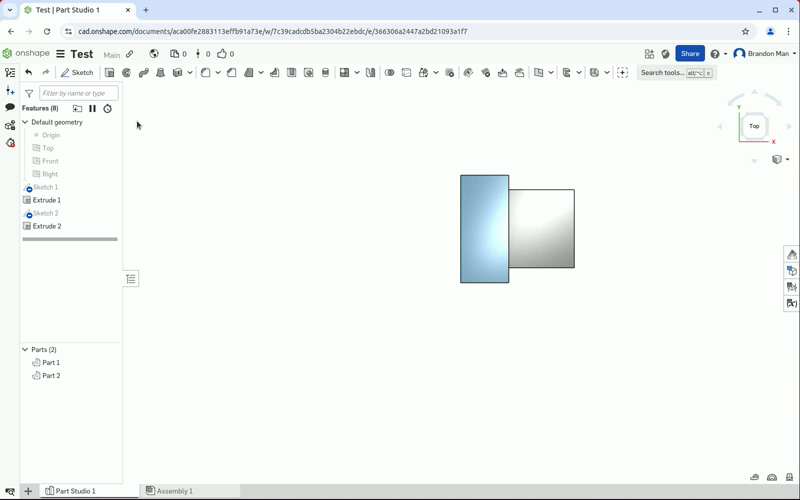
mouse_move(73, 189)
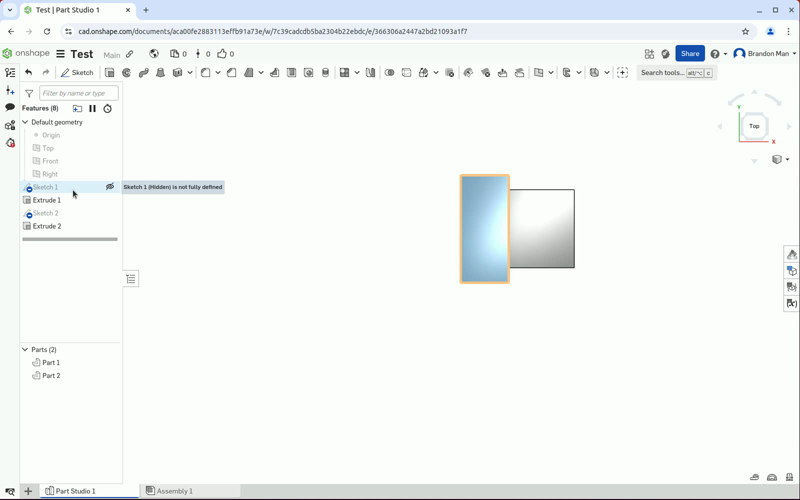
click(73, 189)
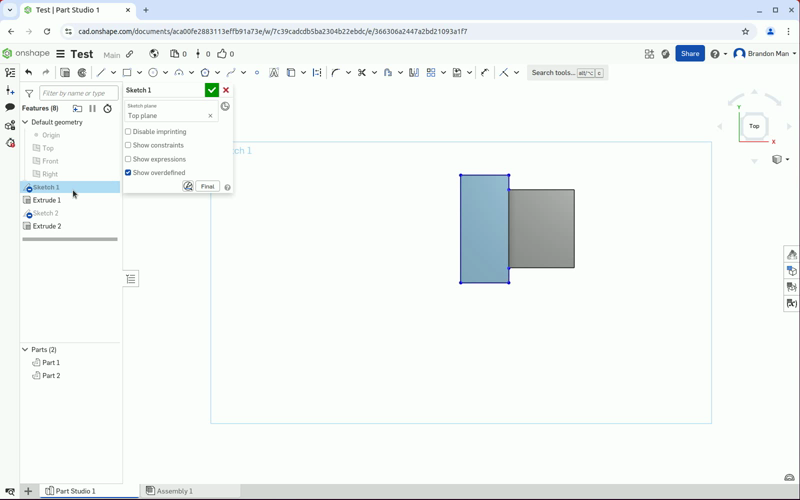
mouse_move(229, 92)
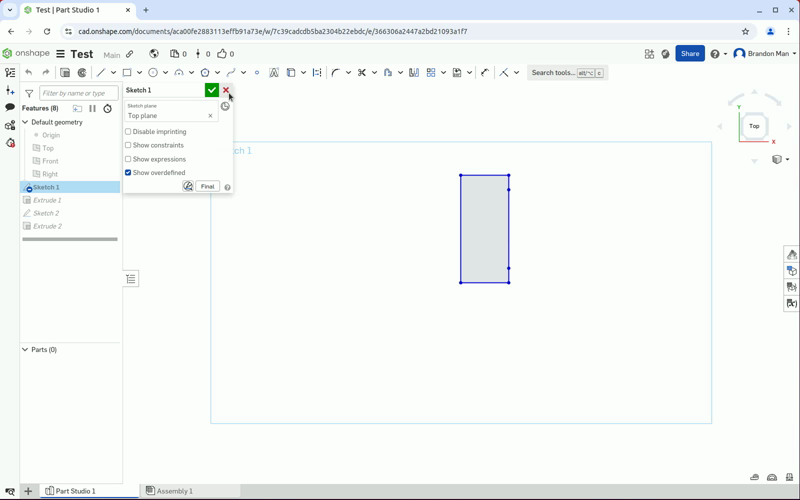
click(229, 92)
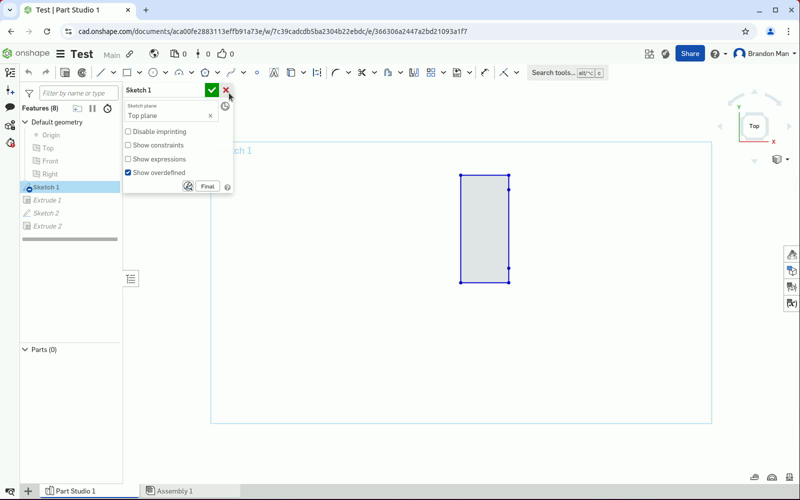
key(shift+s)
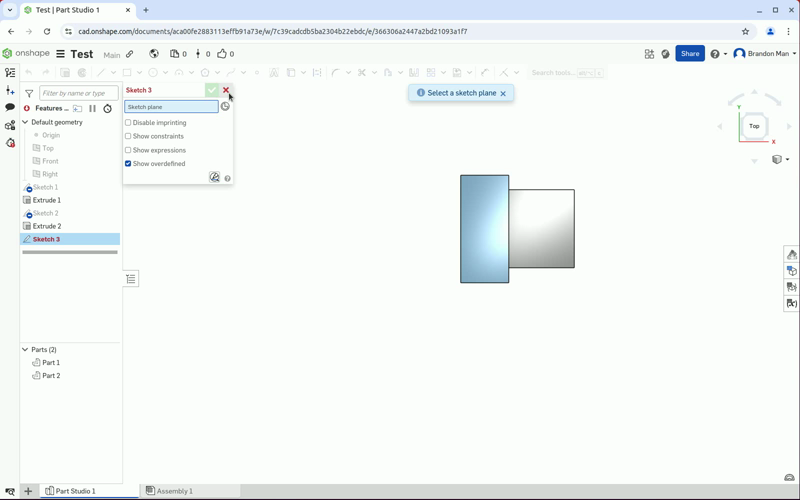
mouse_move(73, 150)
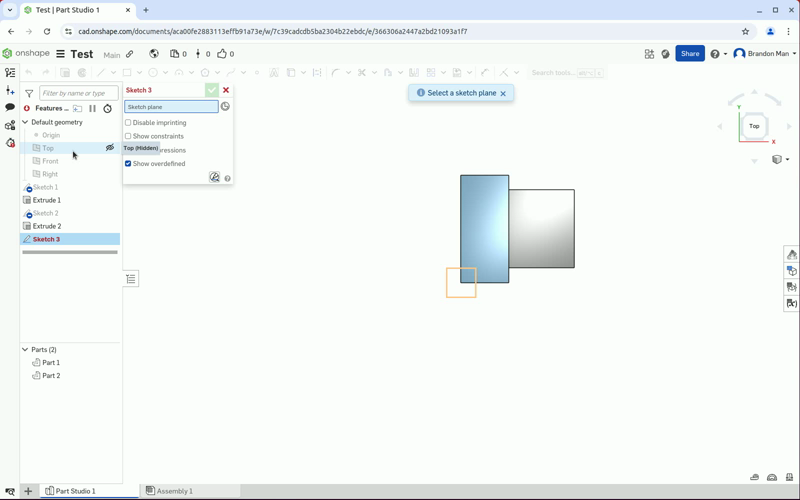
click(73, 150)
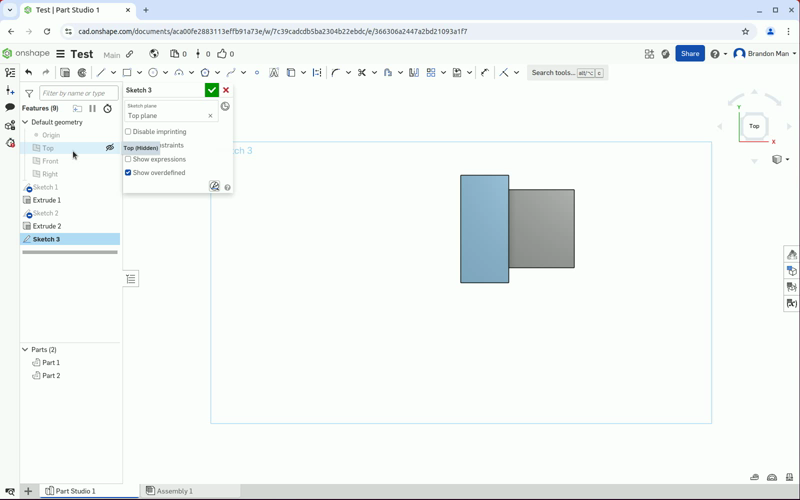
mouse_move(73, 352)
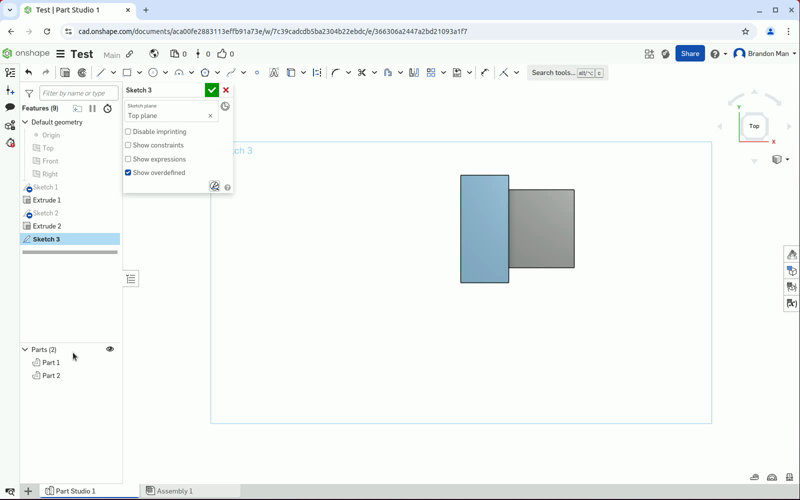
key(y)
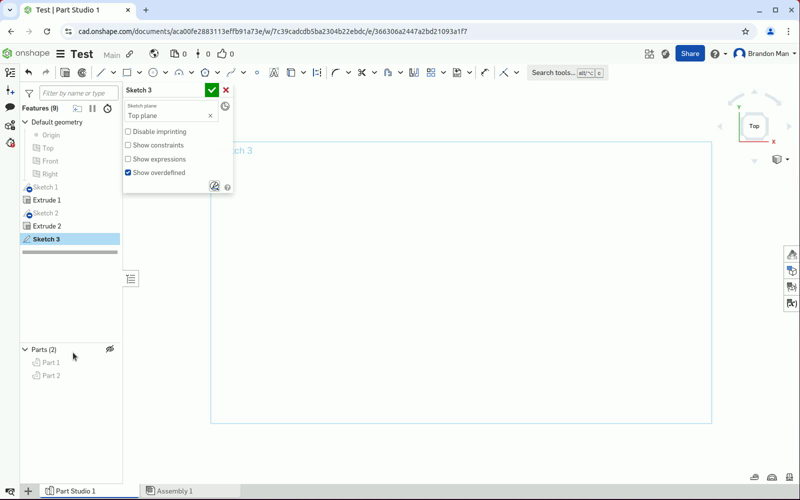
key(l)
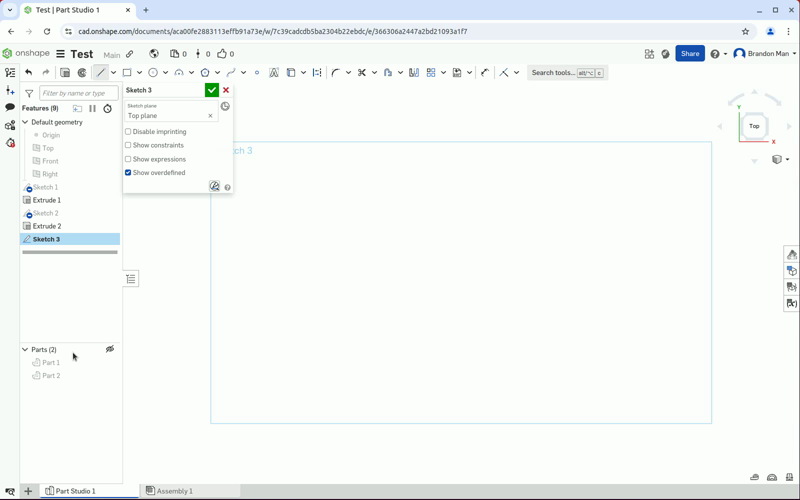
key_down(shift)
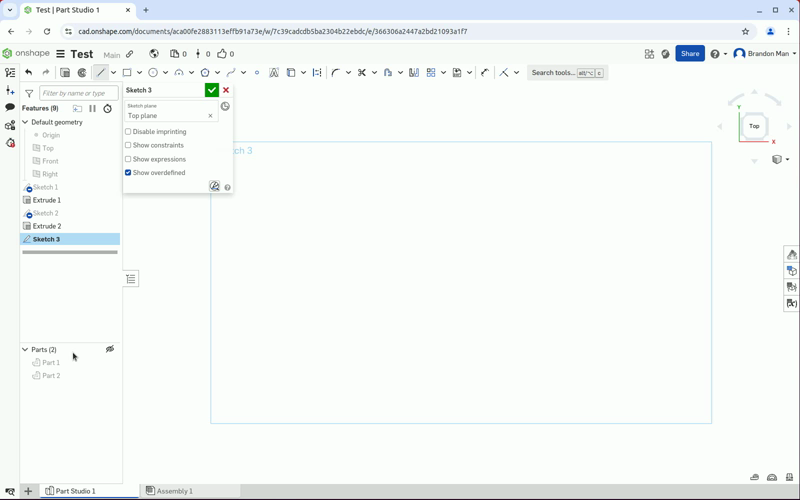
mouse_move(460, 282)
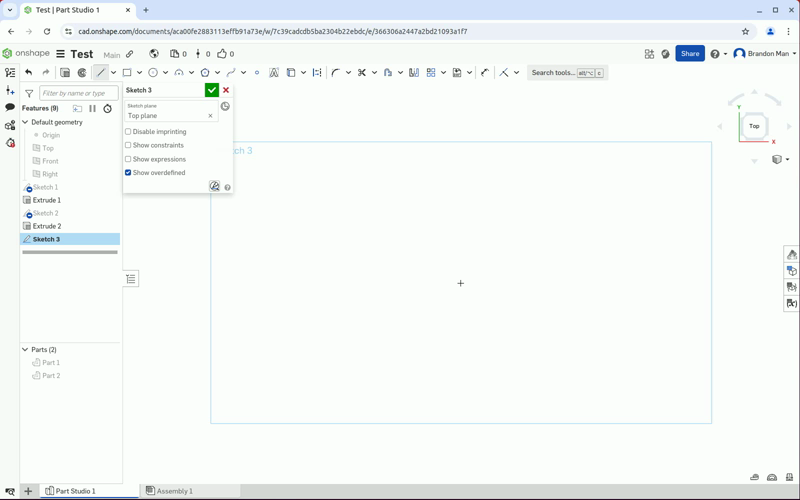
click(460, 282)
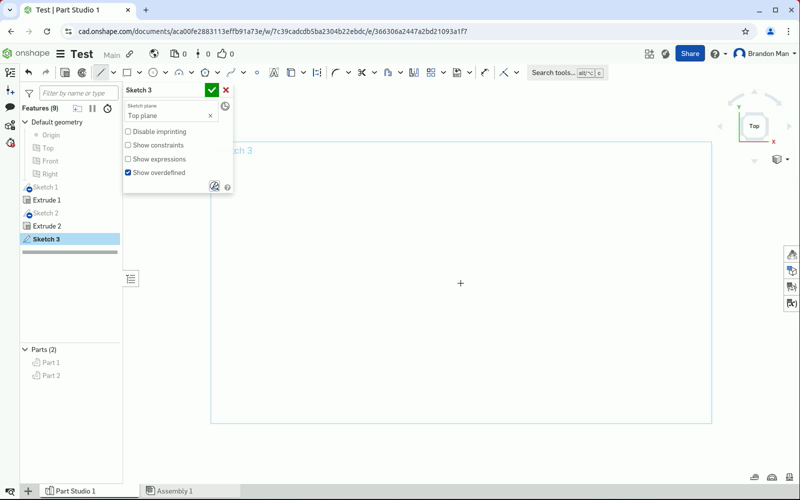
key_up(shift)
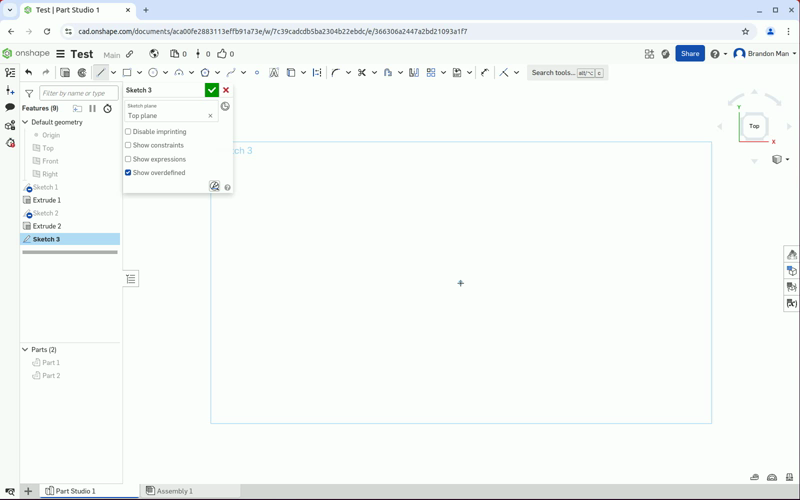
key_down(shift)
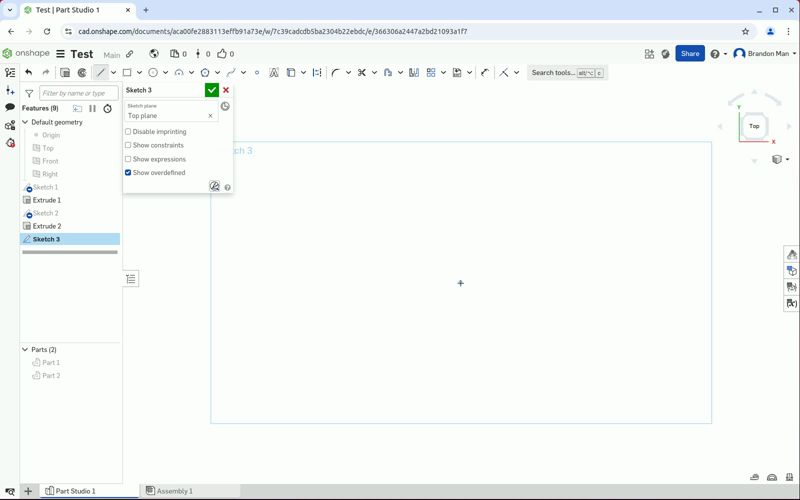
mouse_move(490, 282)
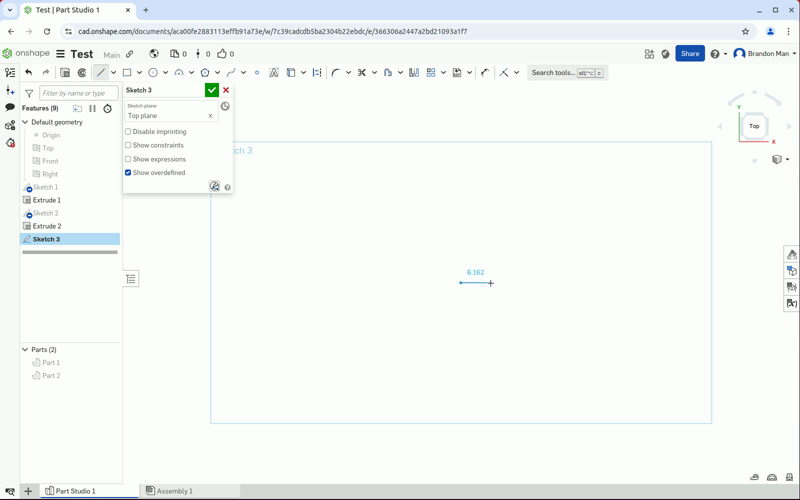
mouse_move(508, 282)
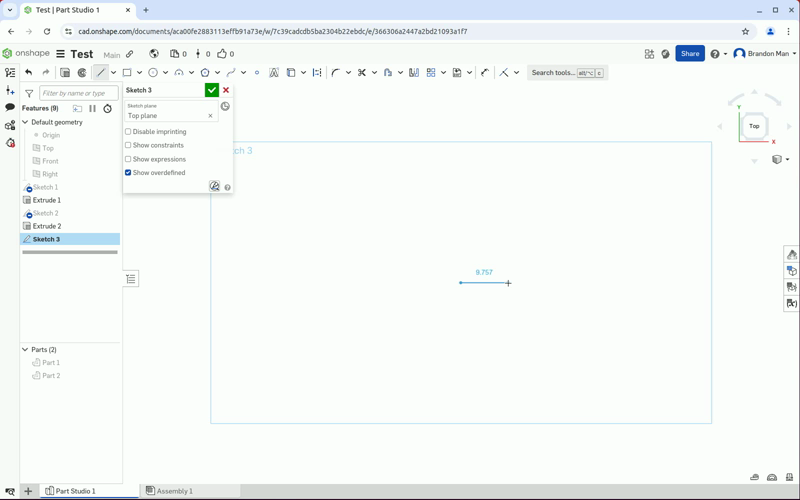
click(508, 282)
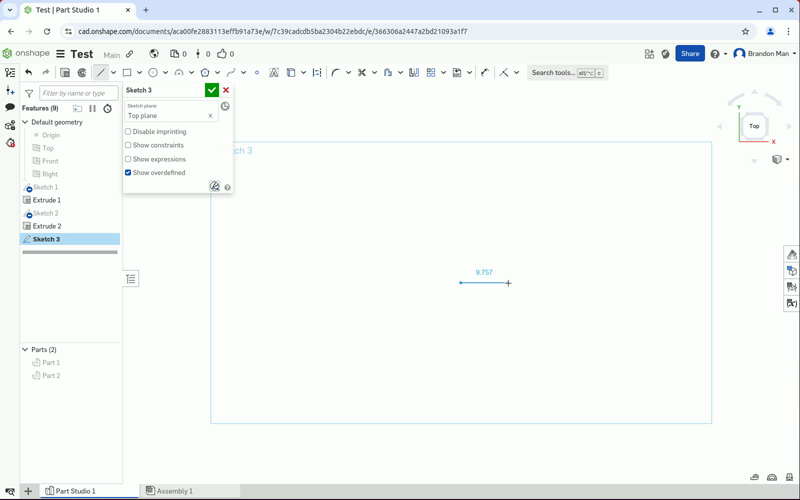
key_up(shift)
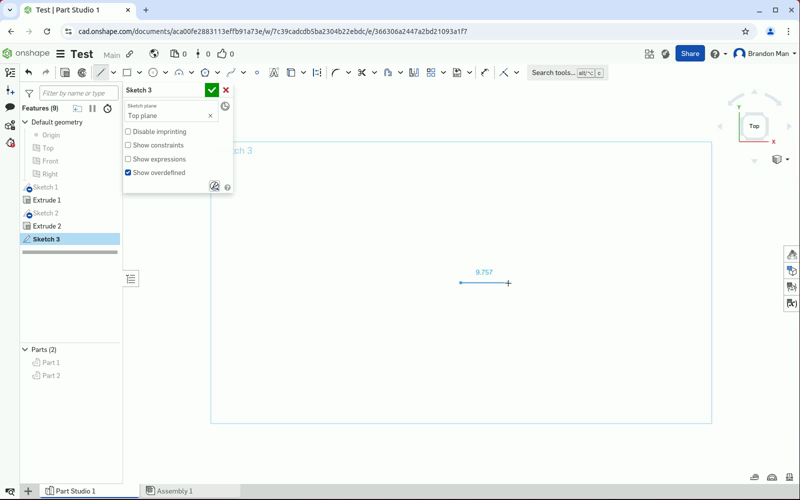
key_down(shift)
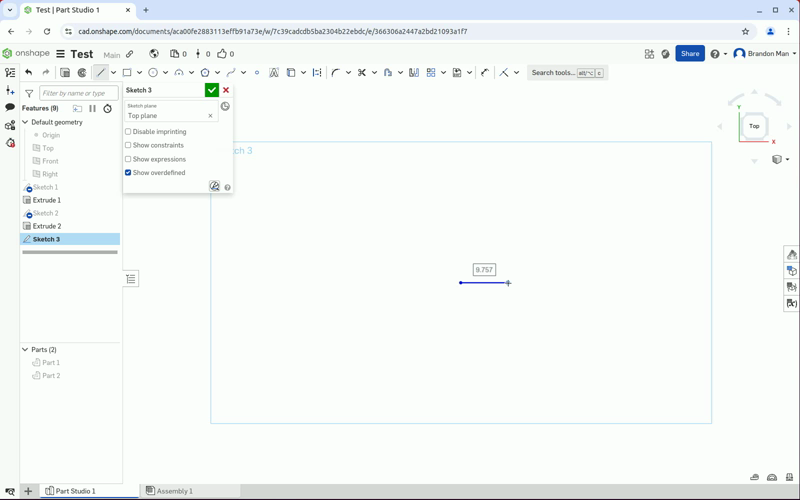
mouse_move(538, 282)
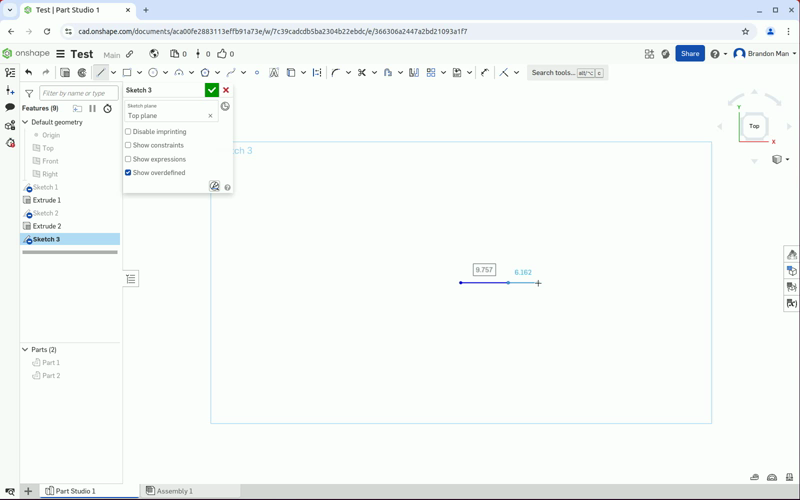
mouse_move(508, 268)
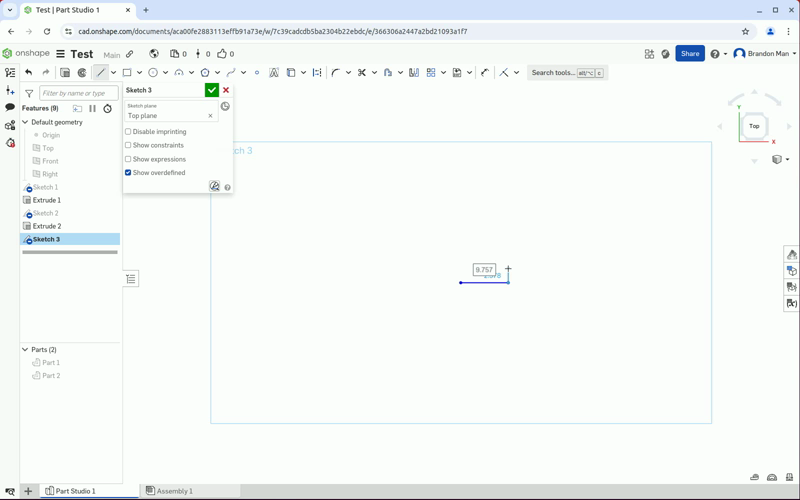
click(508, 268)
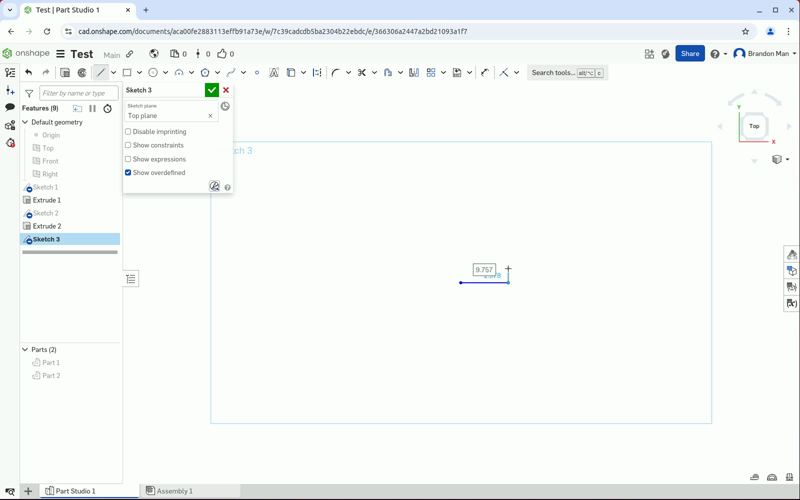
key_up(shift)
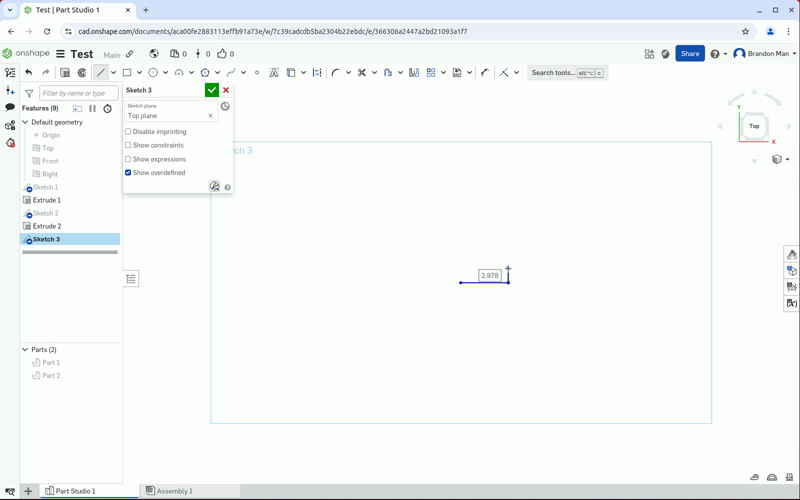
key_down(shift)
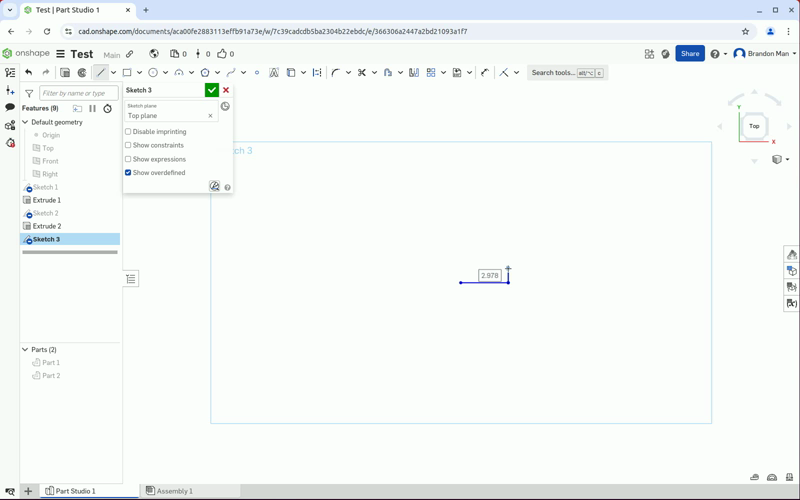
mouse_move(538, 268)
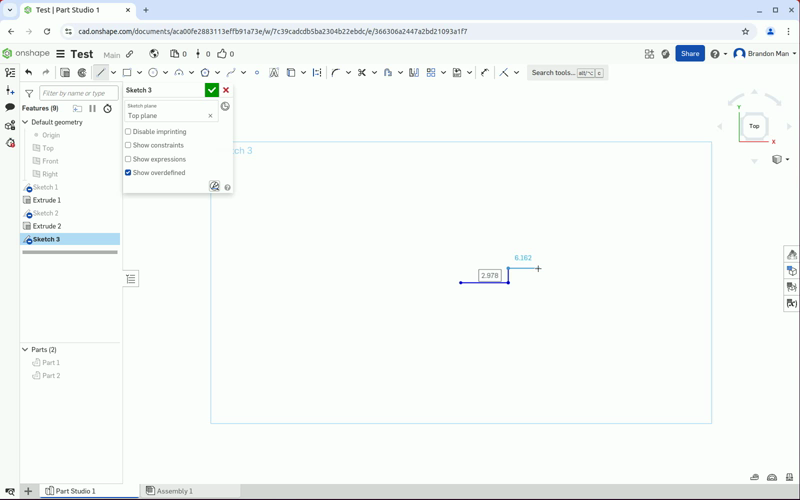
mouse_move(508, 219)
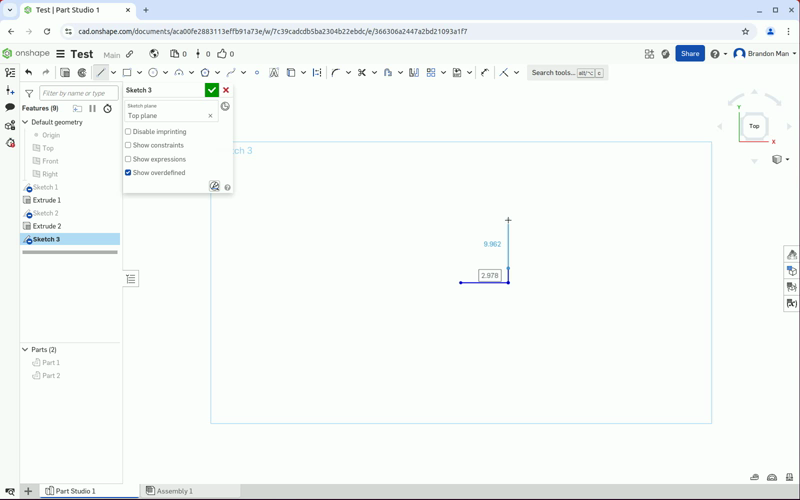
click(508, 219)
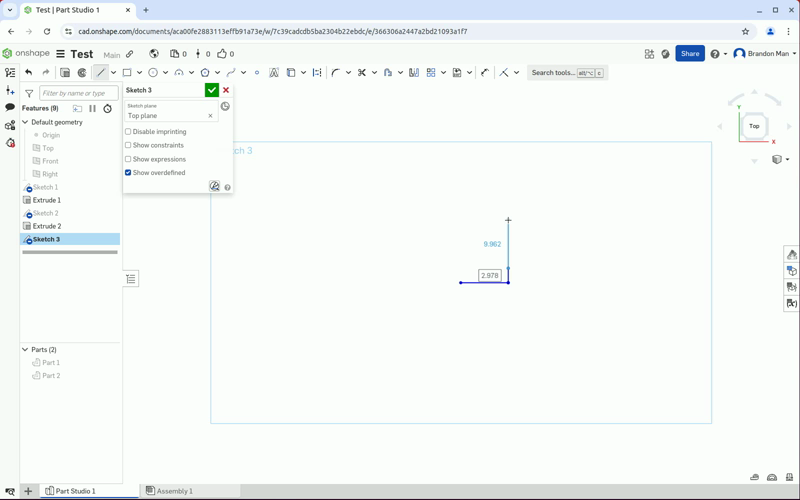
key_up(shift)
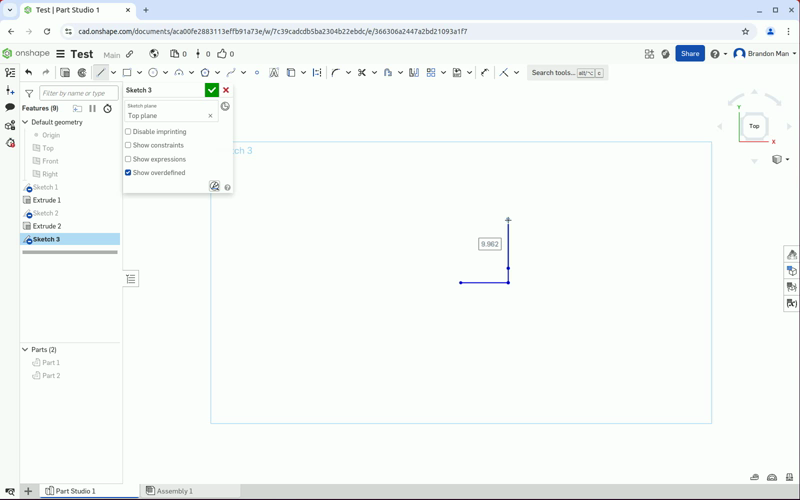
key_down(shift)
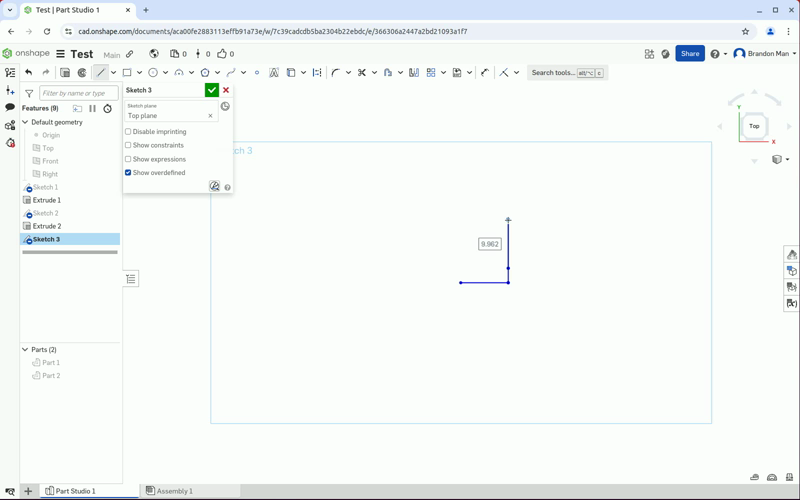
mouse_move(538, 219)
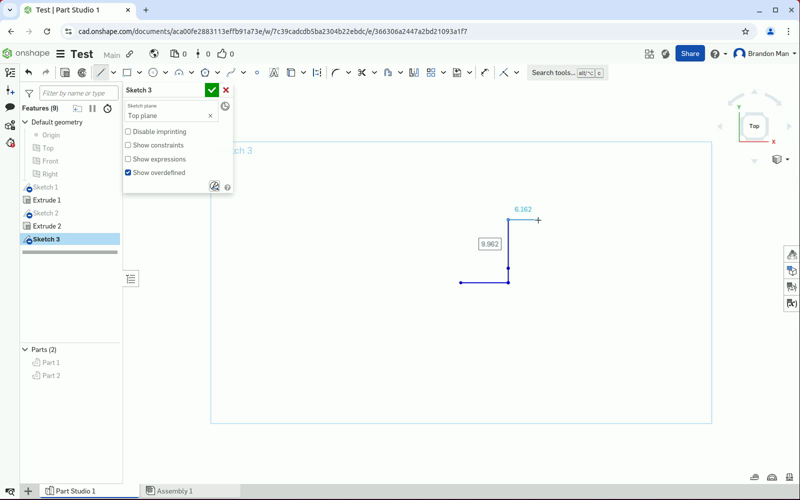
mouse_move(508, 205)
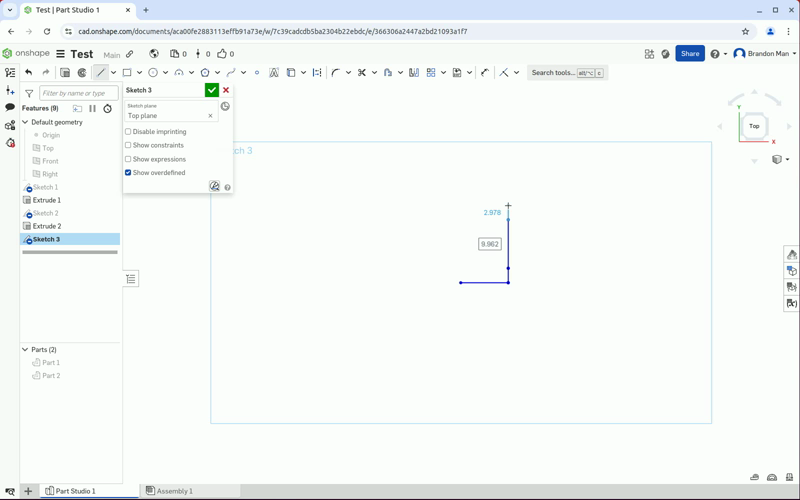
click(508, 205)
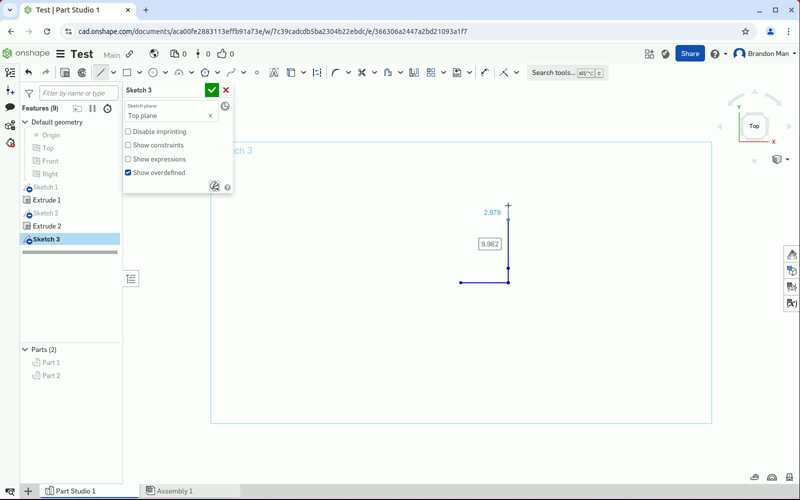
key_up(shift)
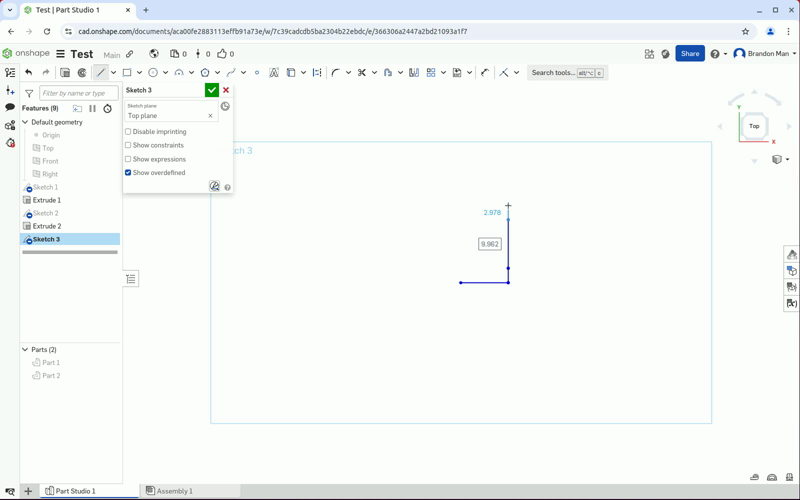
key_down(shift)
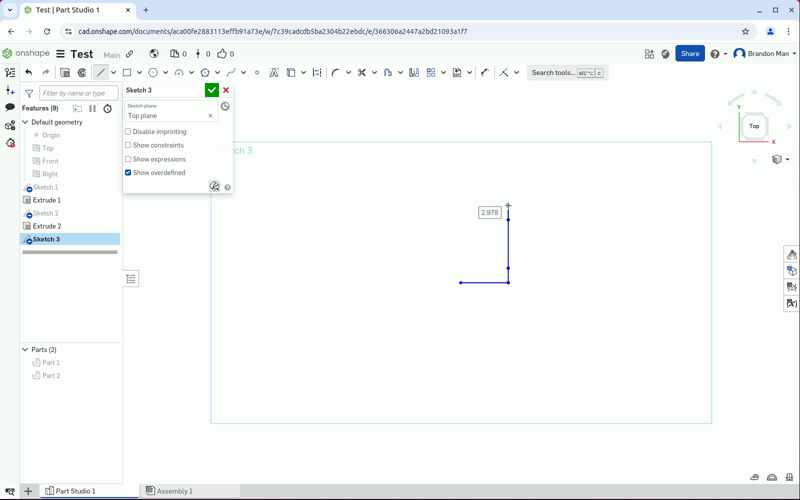
mouse_move(538, 205)
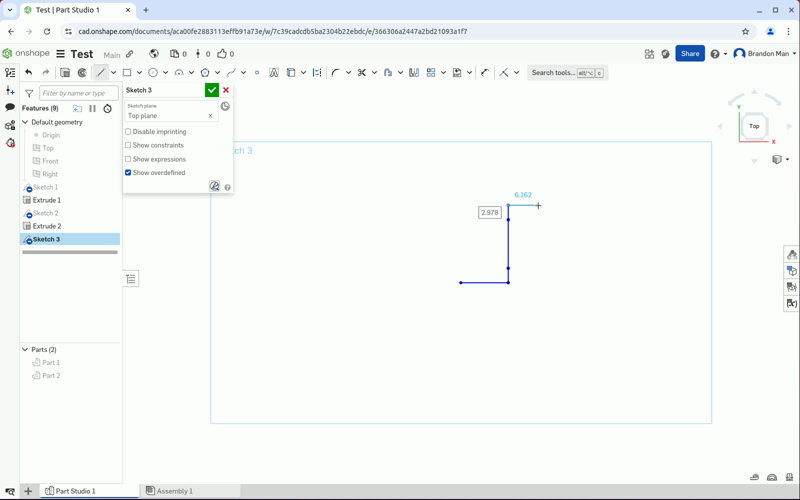
mouse_move(460, 205)
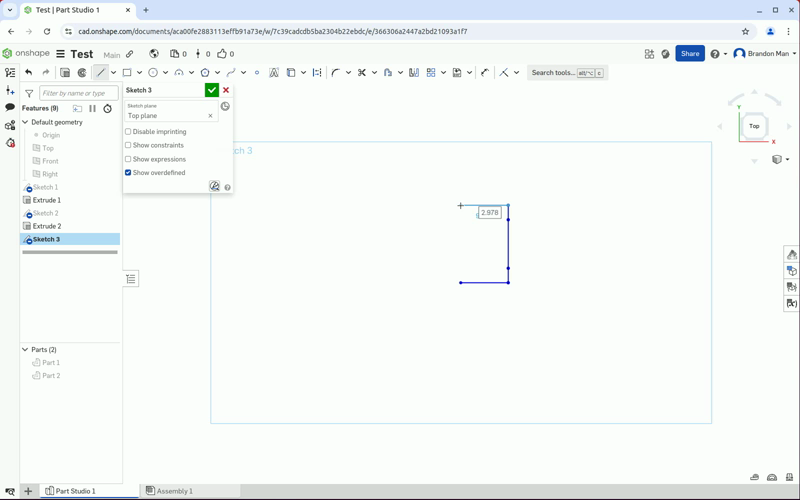
click(460, 205)
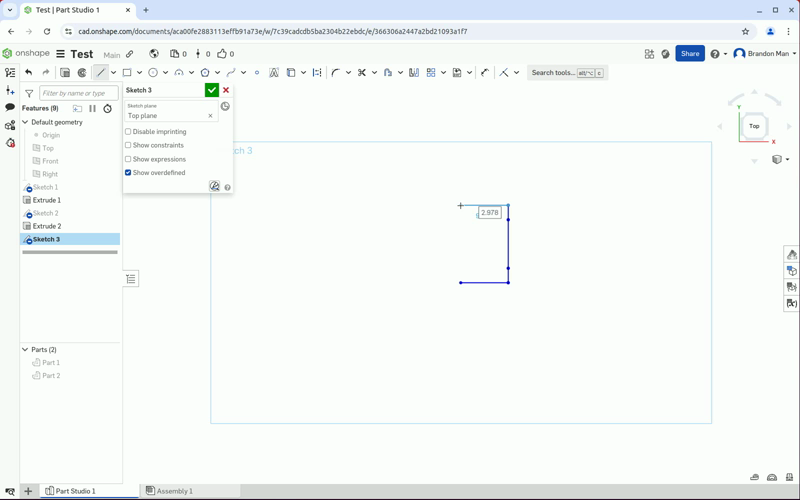
key_up(shift)
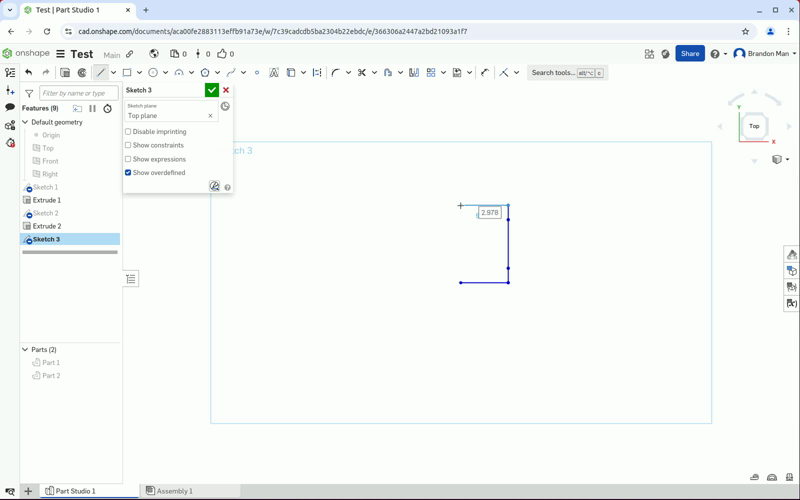
key_down(shift)
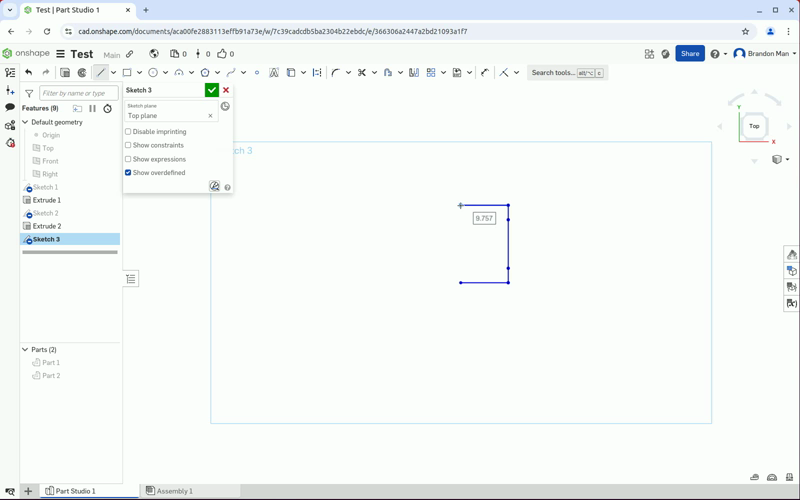
mouse_move(460, 282)
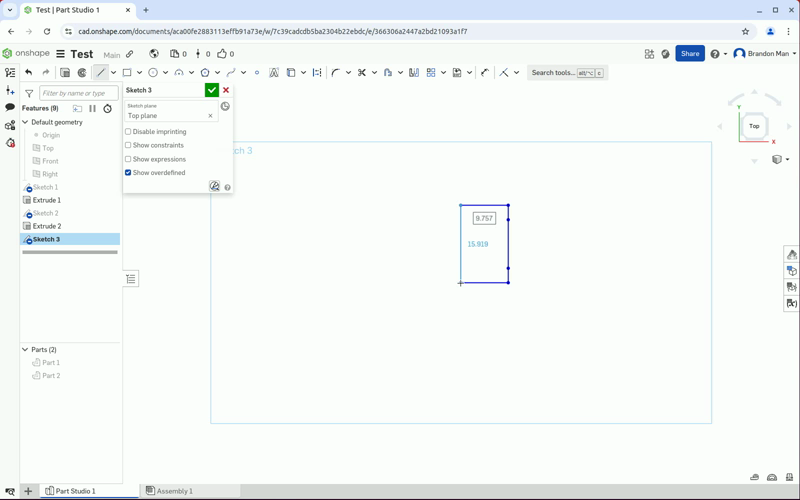
key_up(shift)
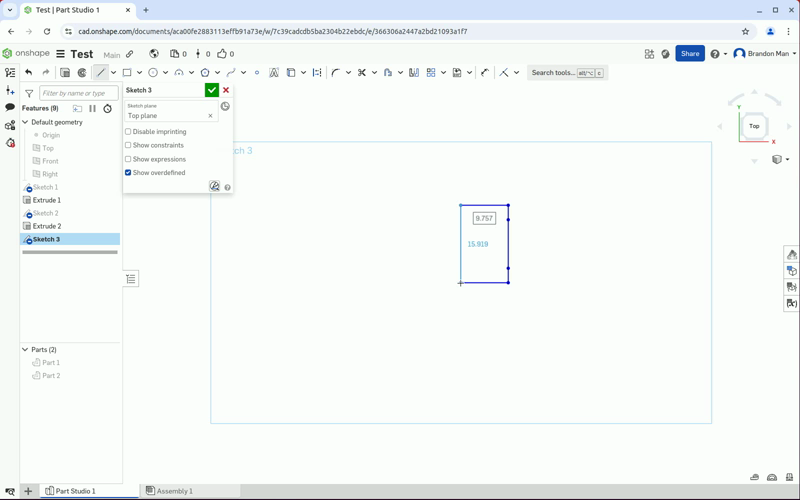
click(460, 282)
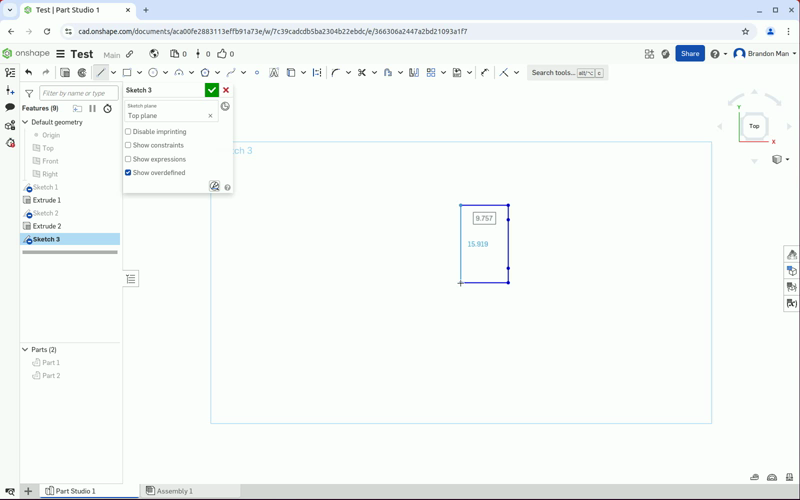
key(esc)
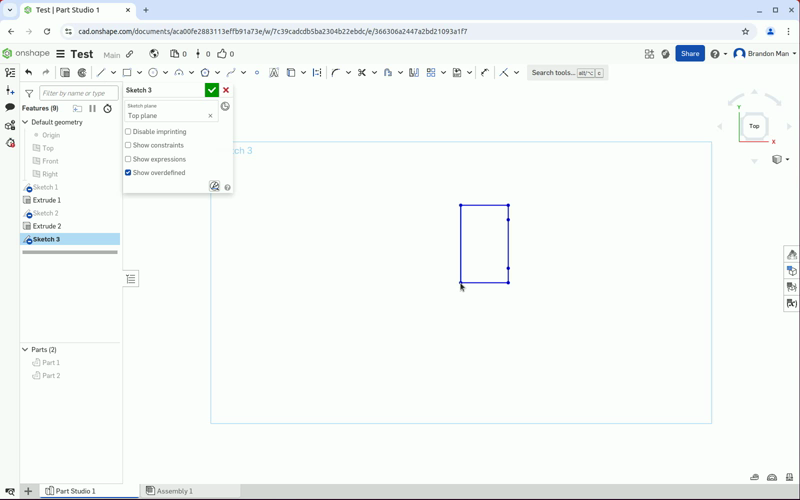
mouse_move(469, 276)
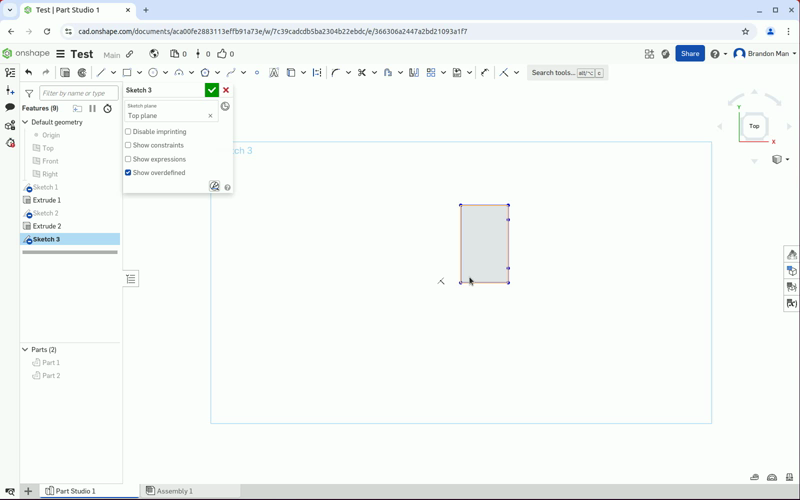
click(469, 276)
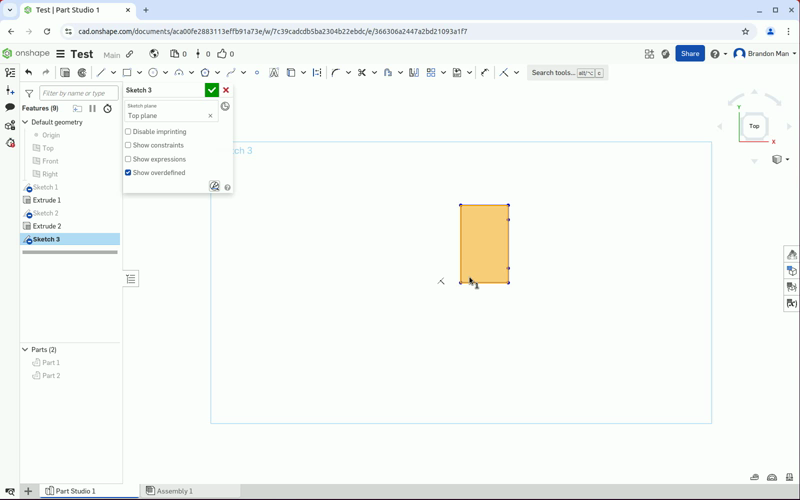
mouse_move(73, 352)
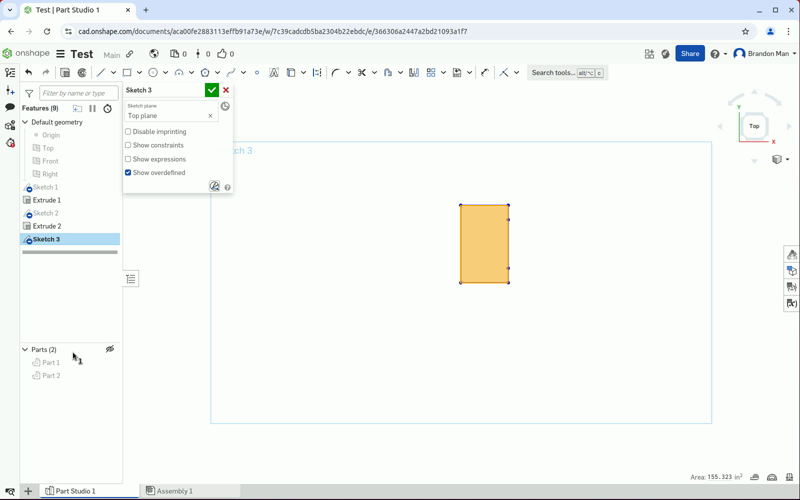
key(shift+y)
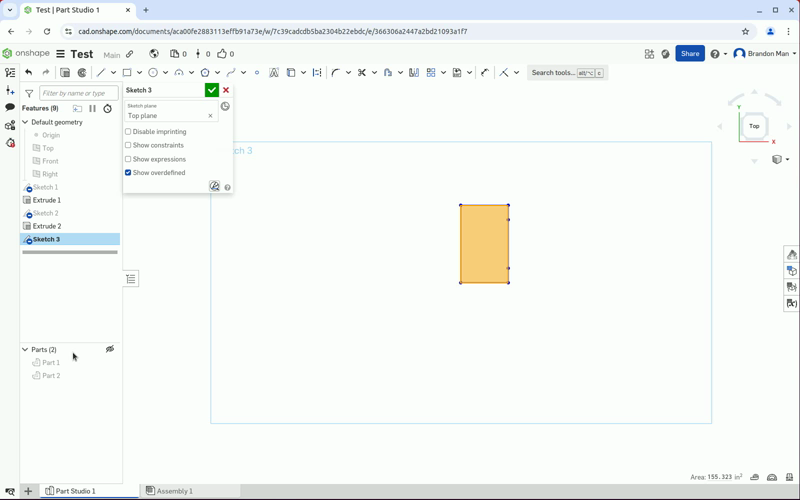
key(shift+e)
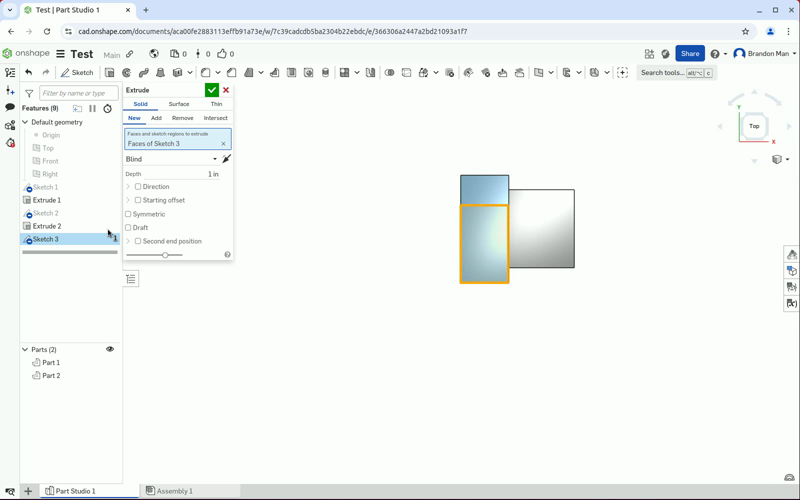
mouse_move(143, 106)
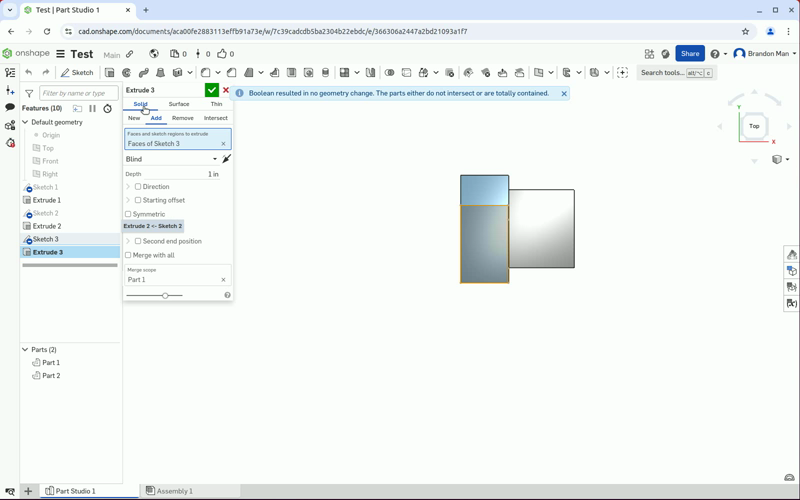
click(143, 106)
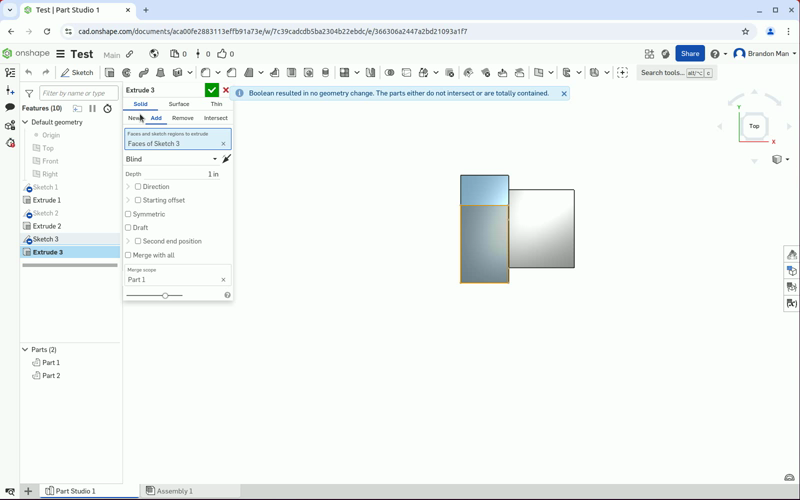
mouse_move(137, 120)
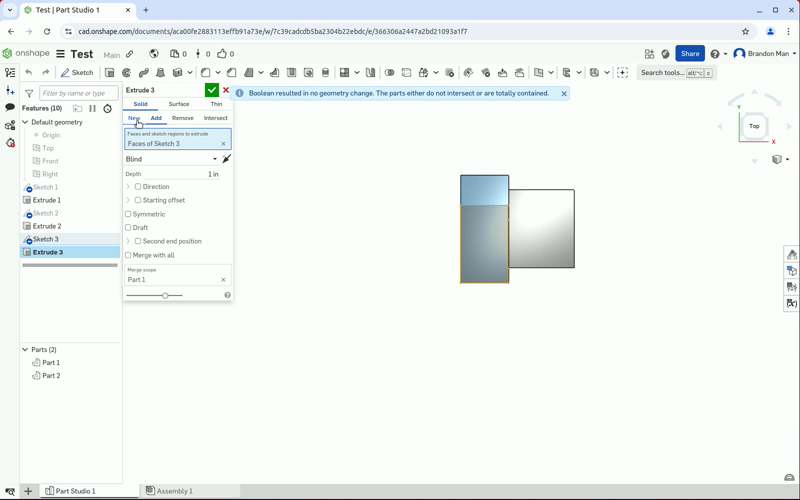
click(137, 120)
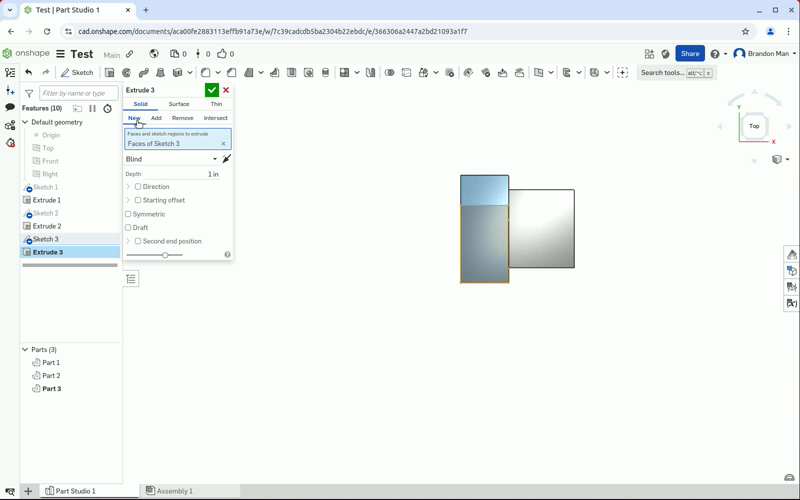
key(tab, 4)
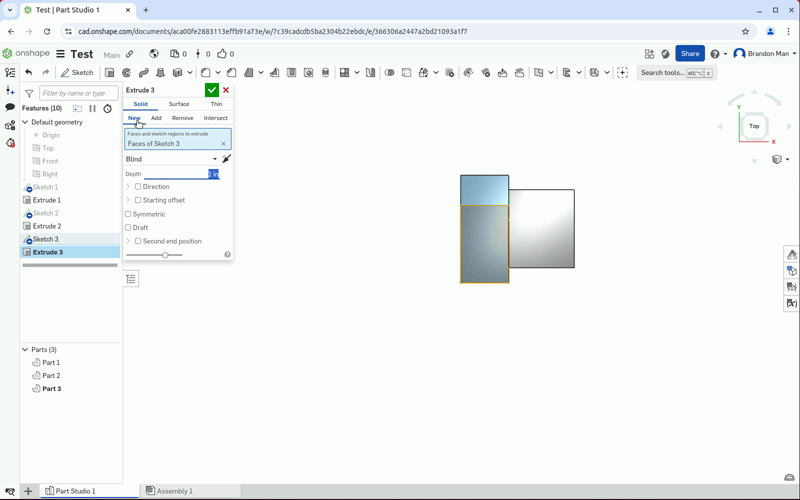
text(9.147)
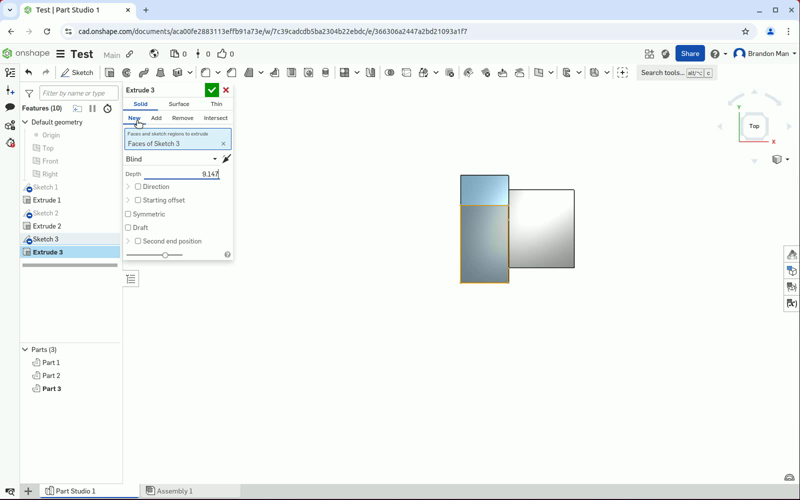
key(enter)
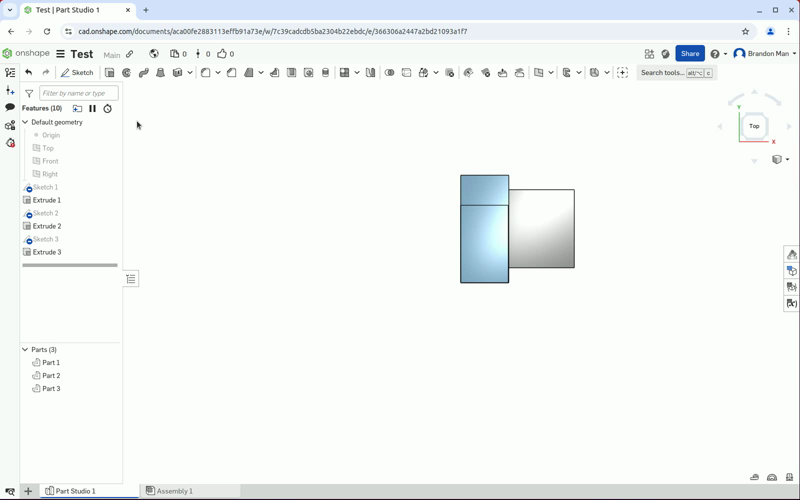
key(shift+h)
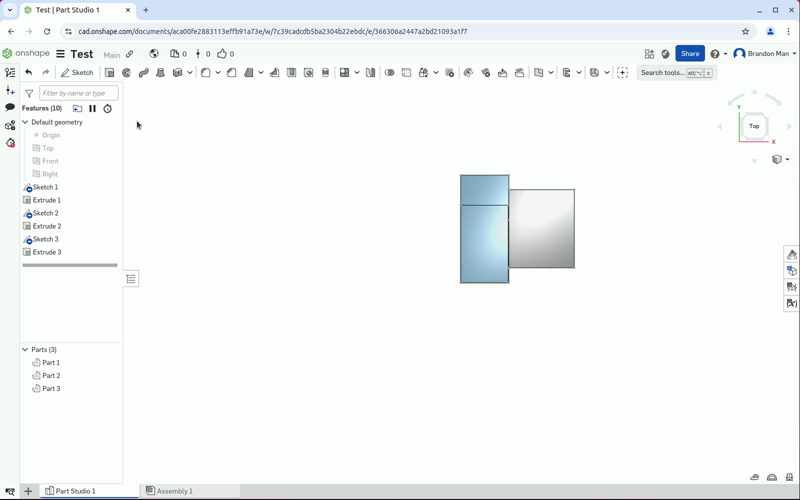
key(shift+h)
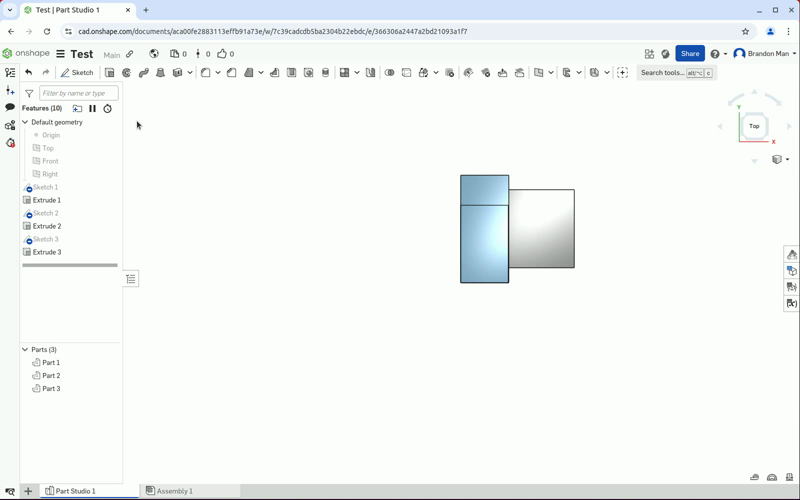
mouse_move(73, 189)
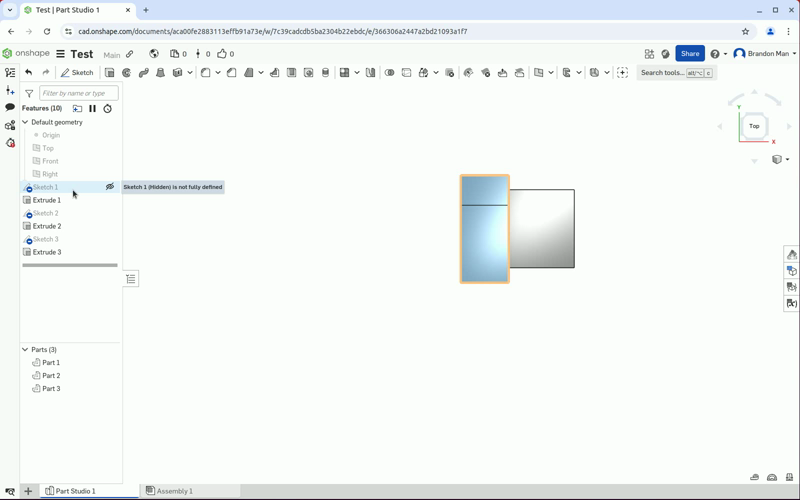
click(73, 189)
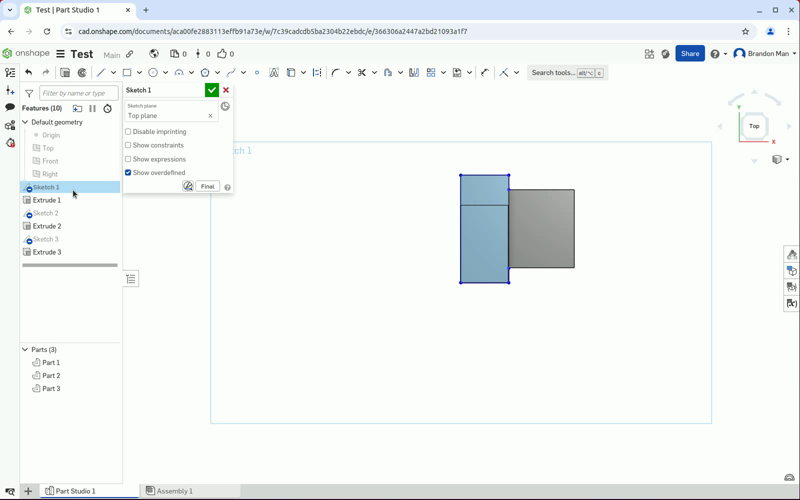
mouse_move(229, 92)
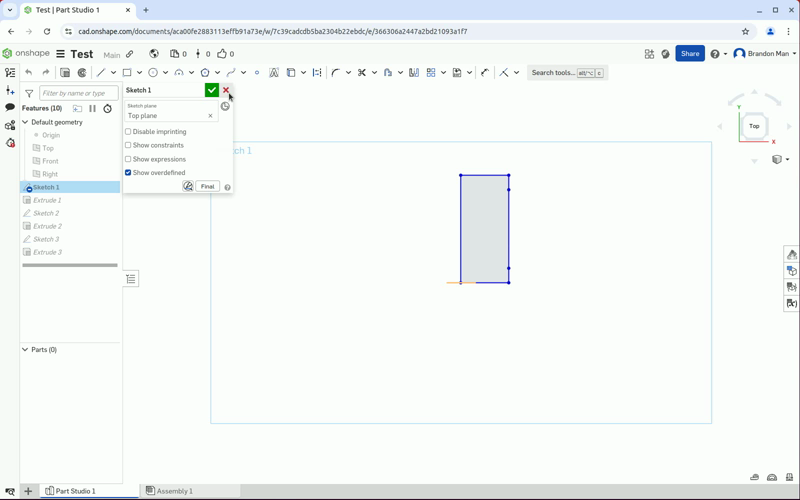
click(229, 92)
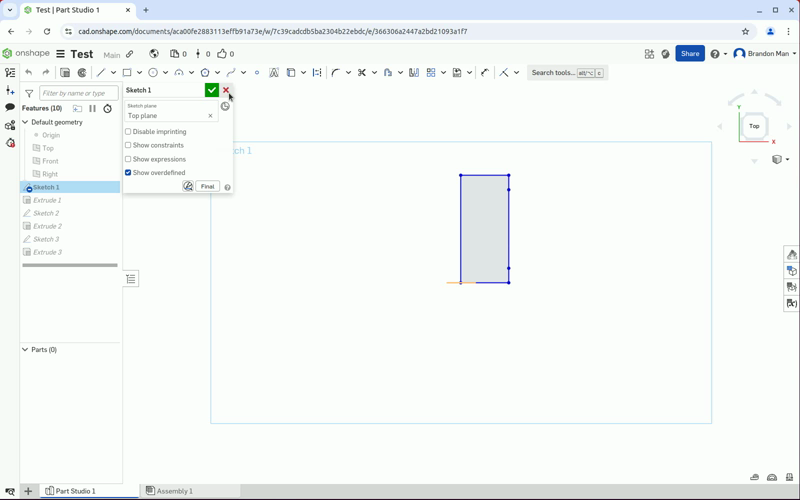
key(shift+s)
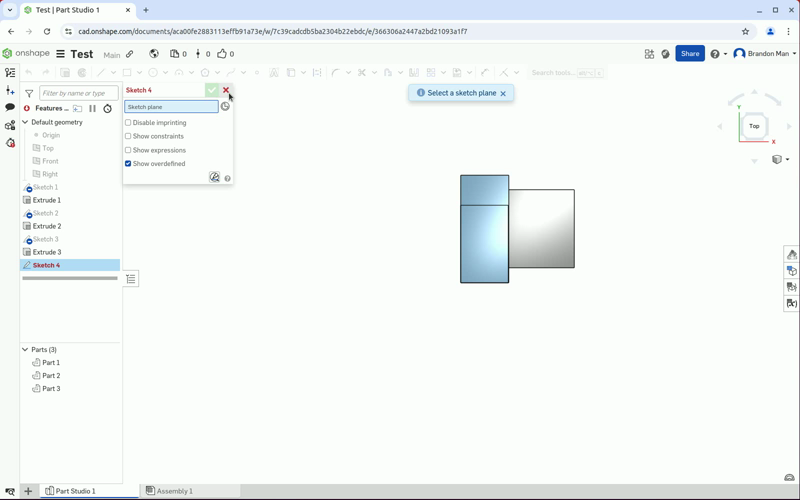
mouse_move(73, 150)
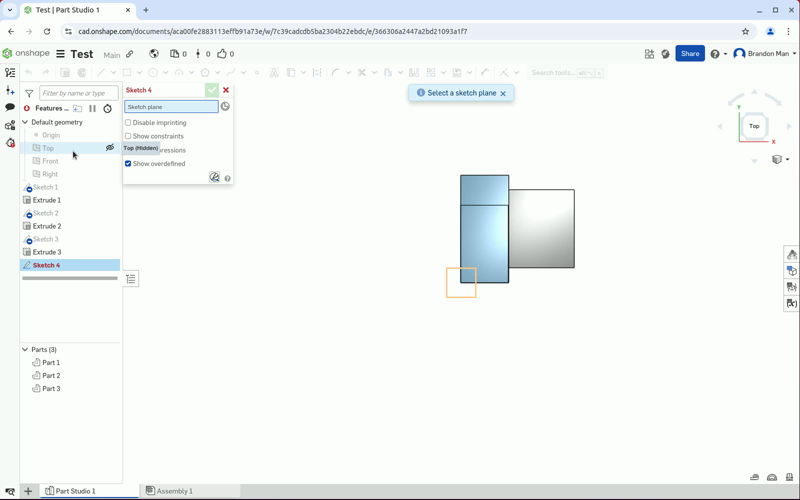
click(73, 150)
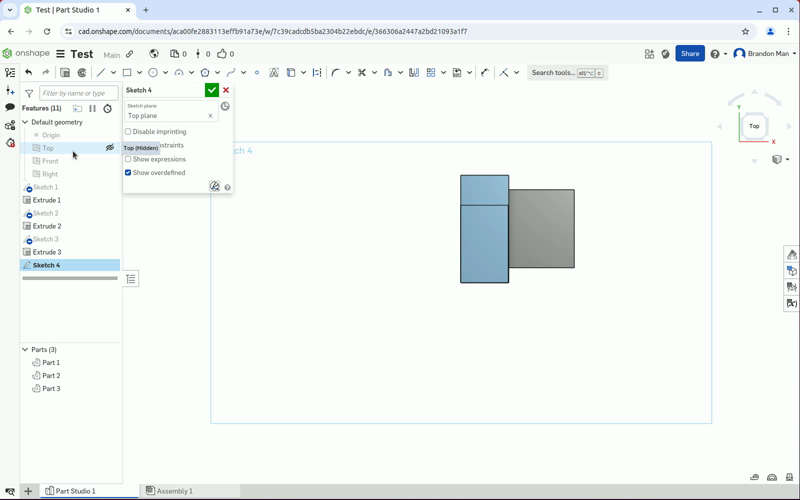
mouse_move(73, 352)
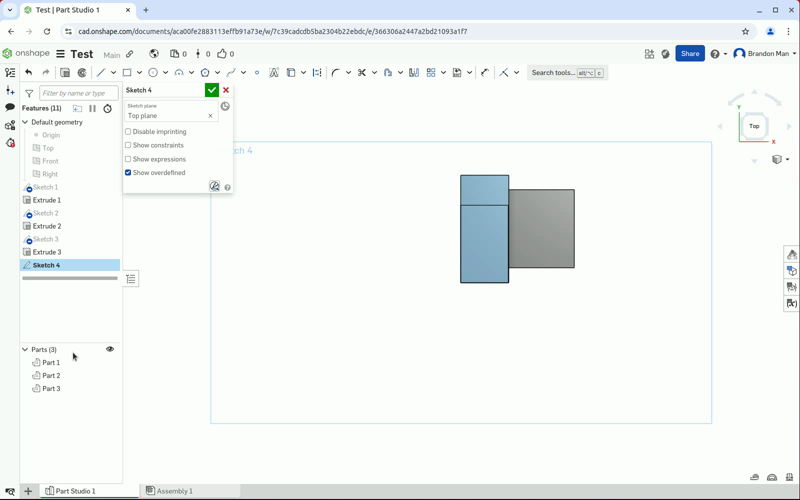
key(y)
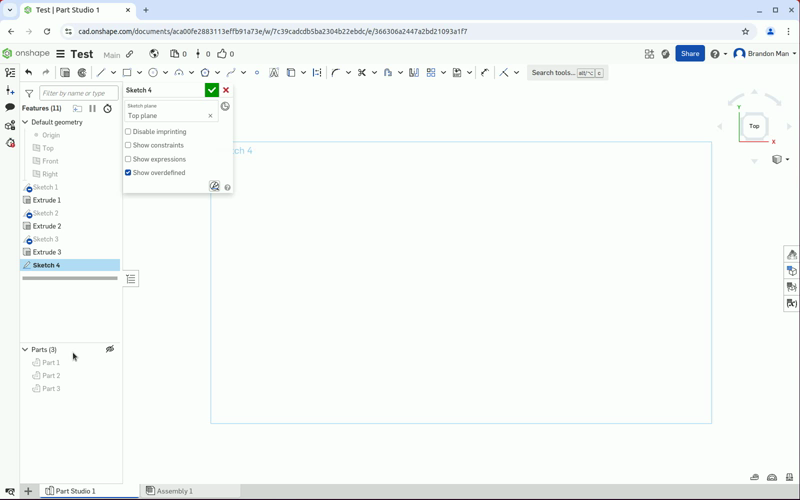
key(l)
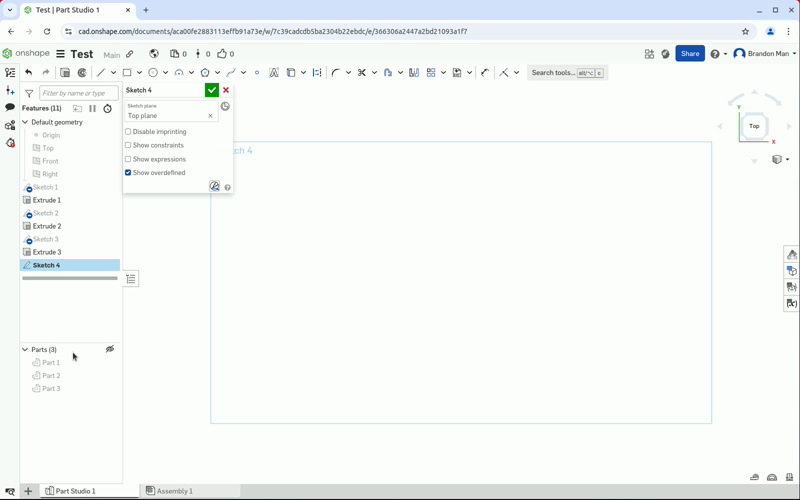
key_down(shift)
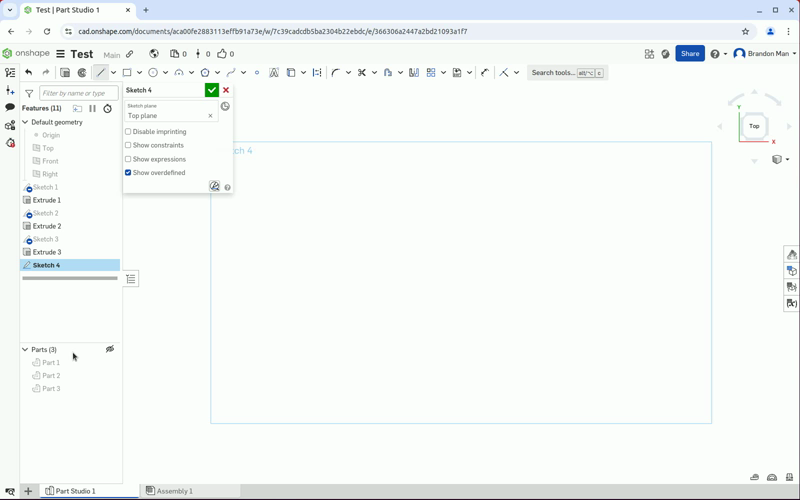
mouse_move(508, 267)
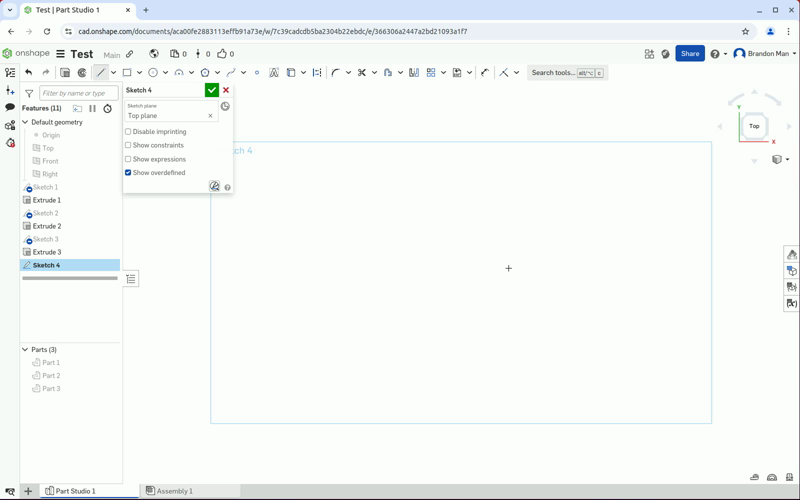
click(508, 267)
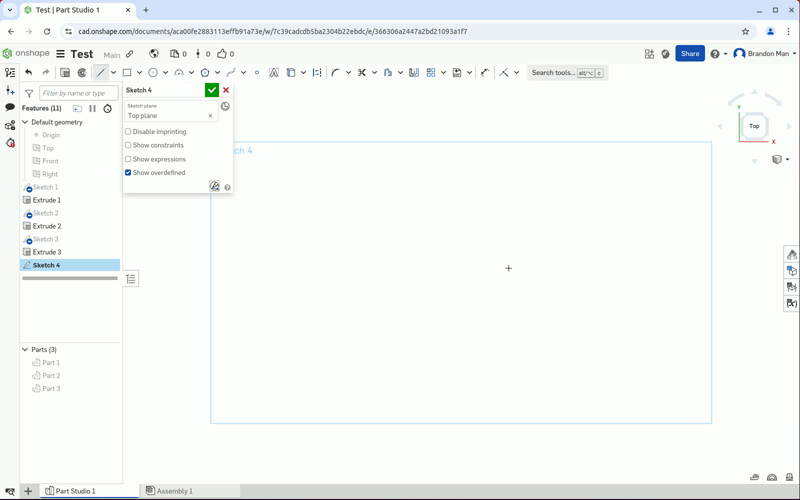
key_up(shift)
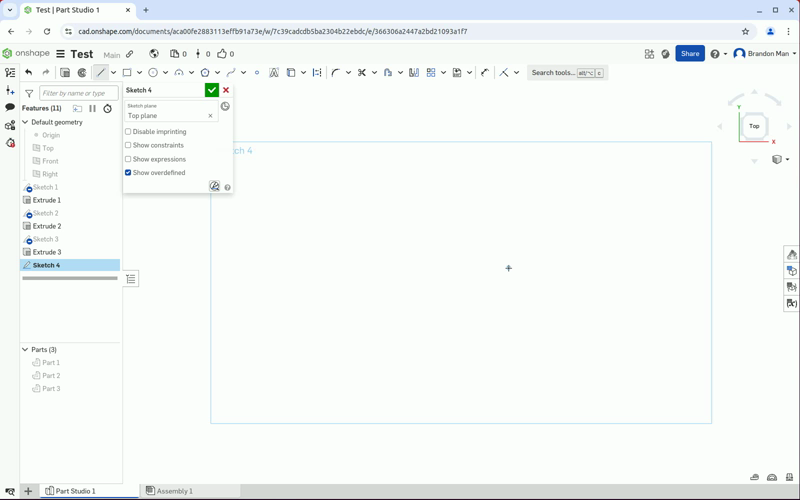
key_down(shift)
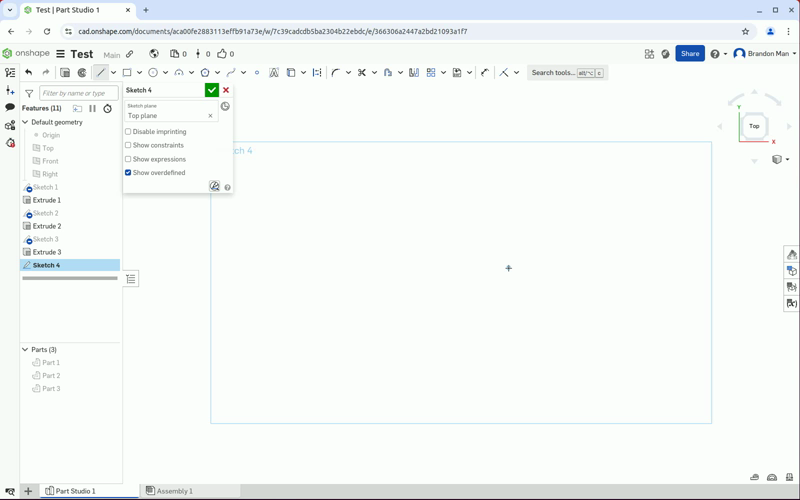
mouse_move(573, 267)
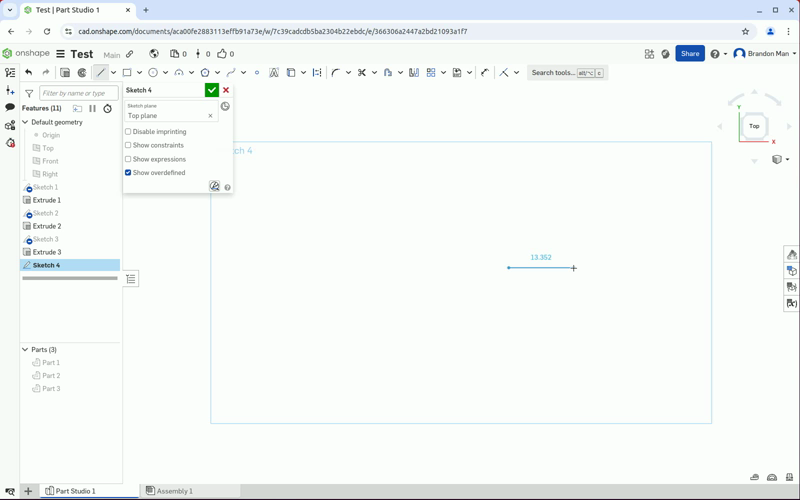
click(573, 267)
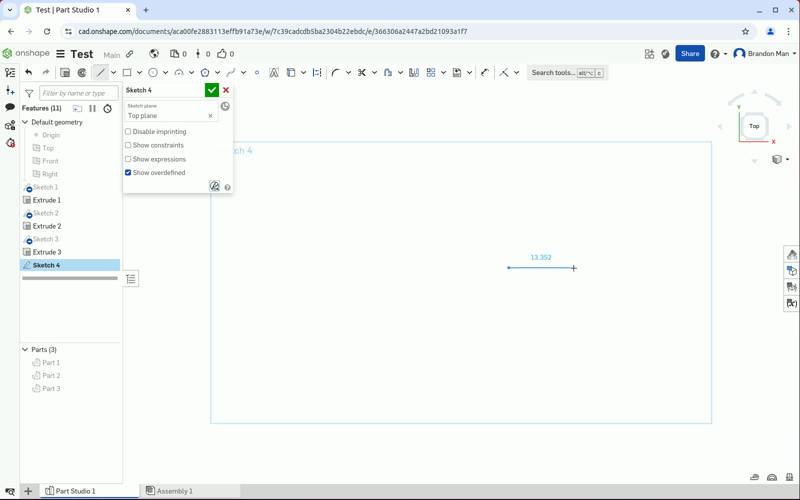
key_up(shift)
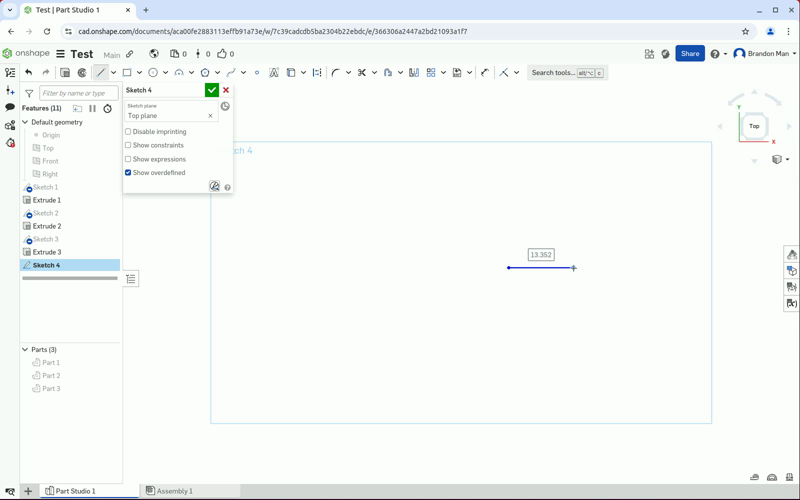
key_down(shift)
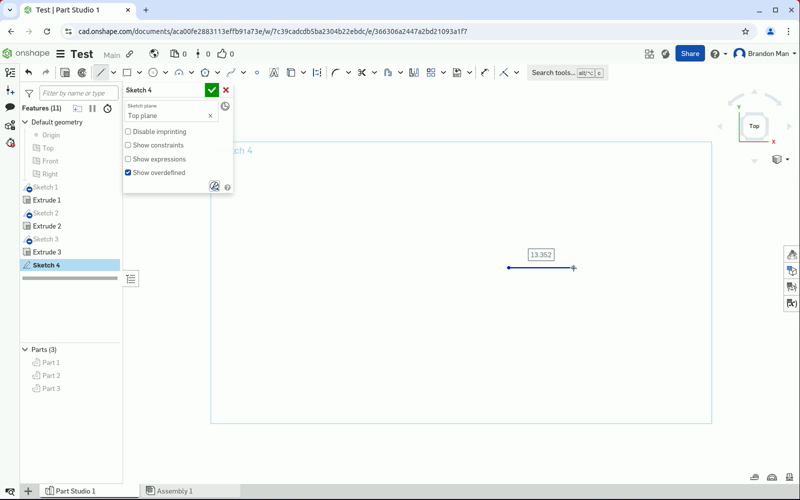
mouse_move(589, 267)
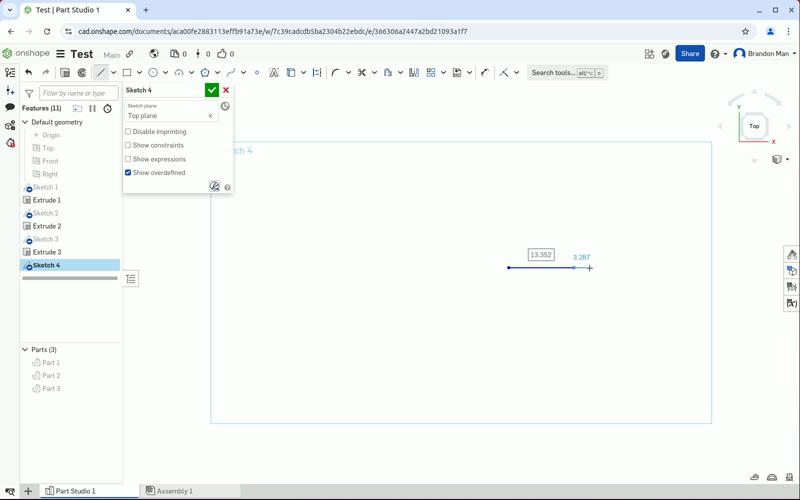
mouse_move(573, 220)
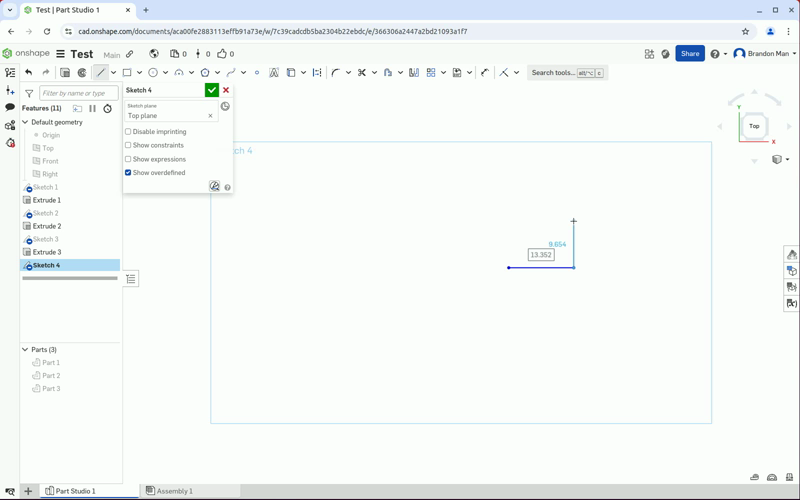
click(573, 220)
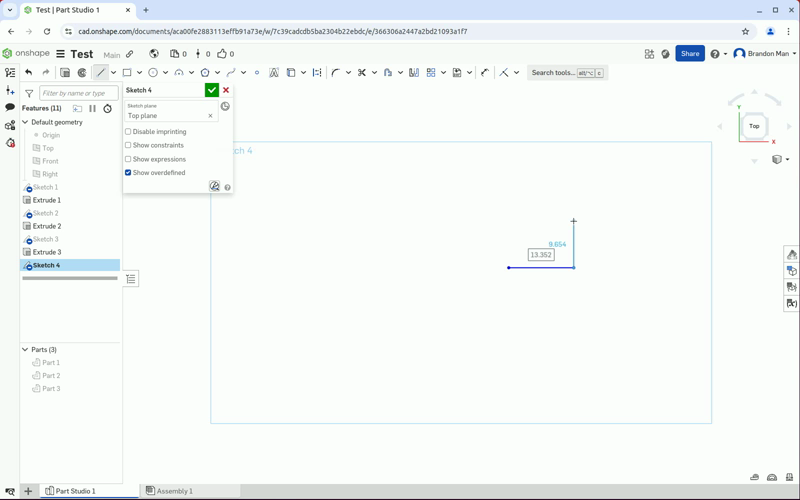
key_up(shift)
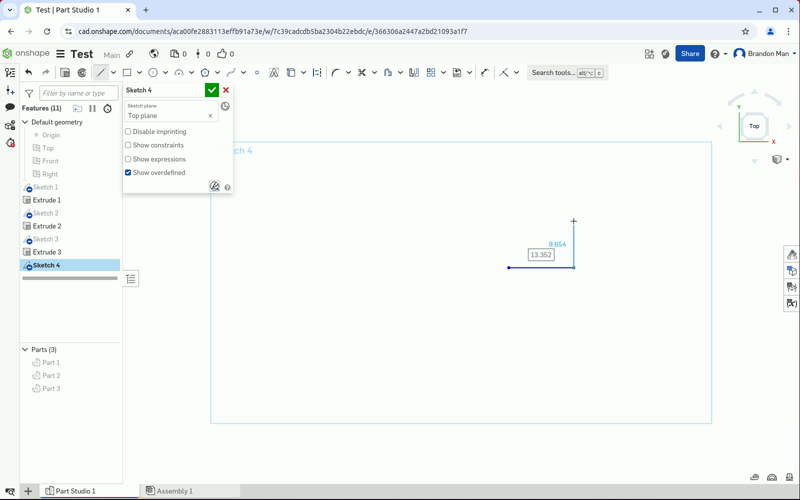
key_down(shift)
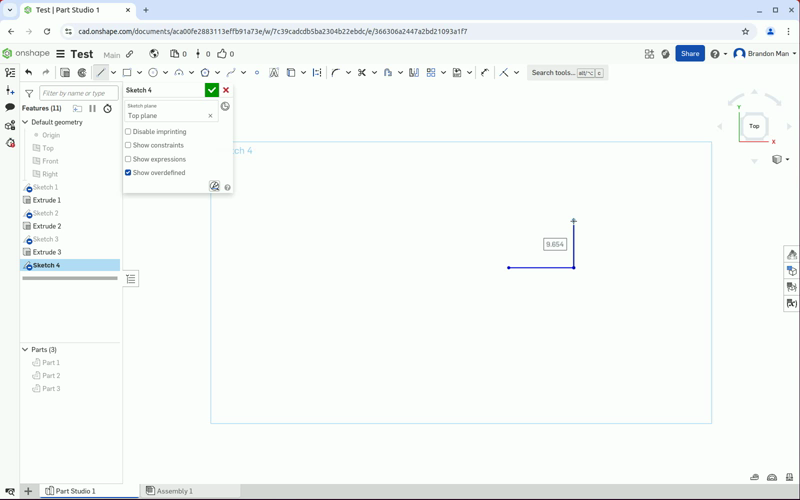
mouse_move(508, 220)
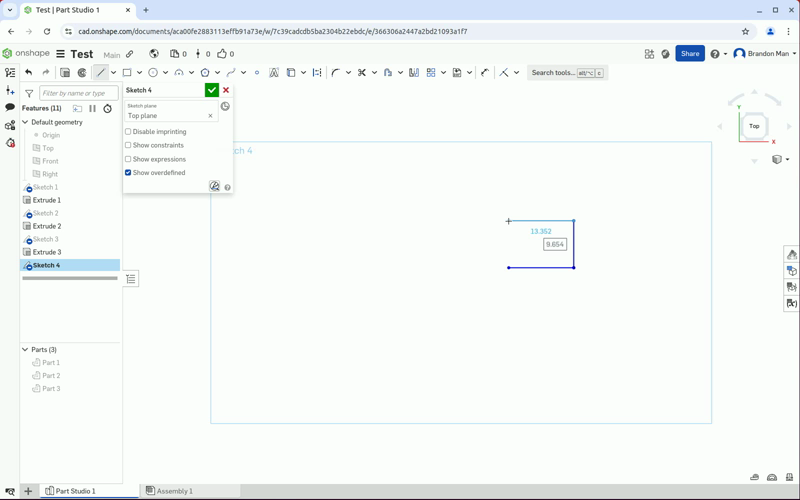
click(508, 220)
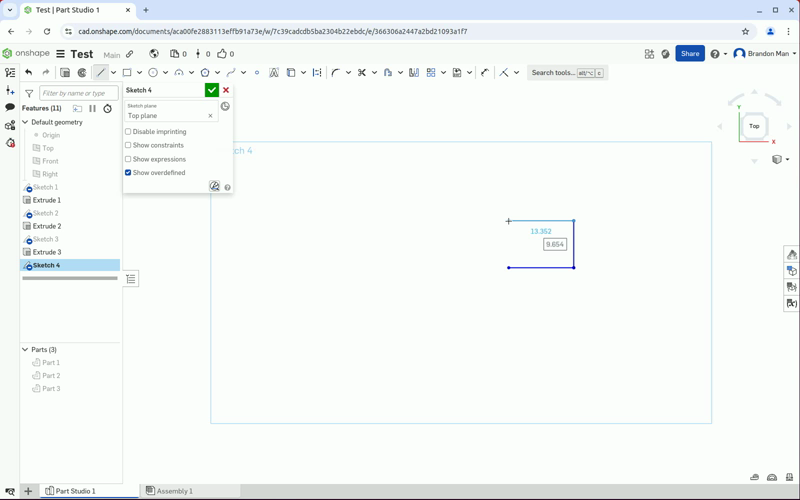
key_up(shift)
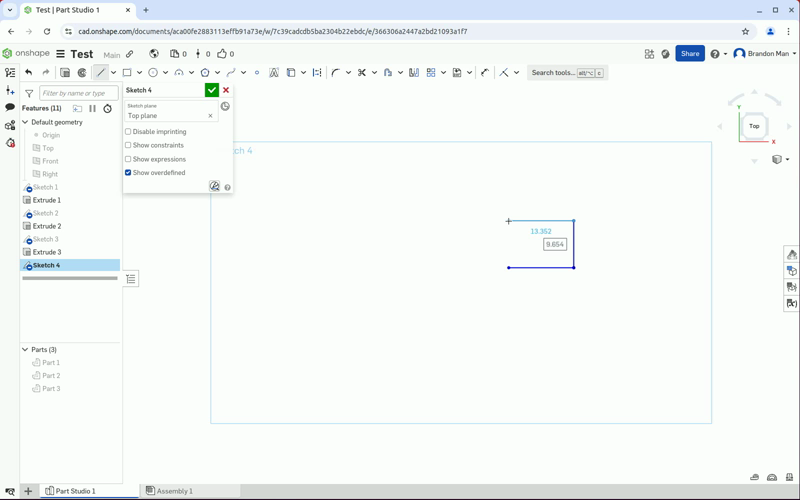
mouse_move(538, 220)
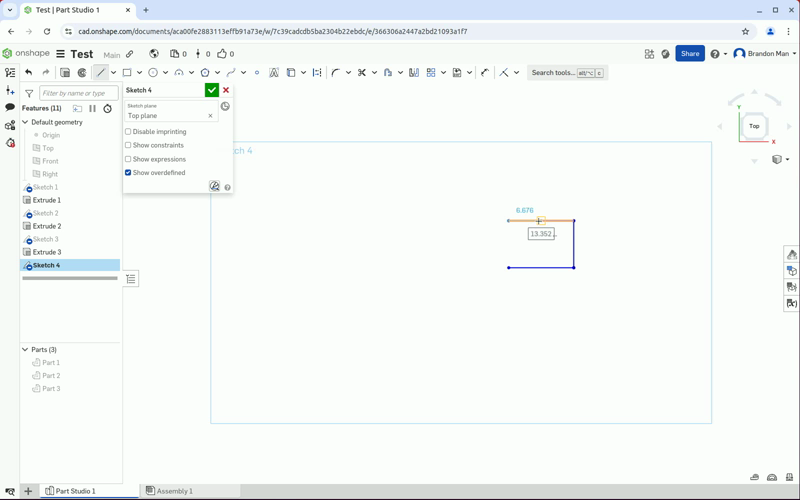
key_down(shift)
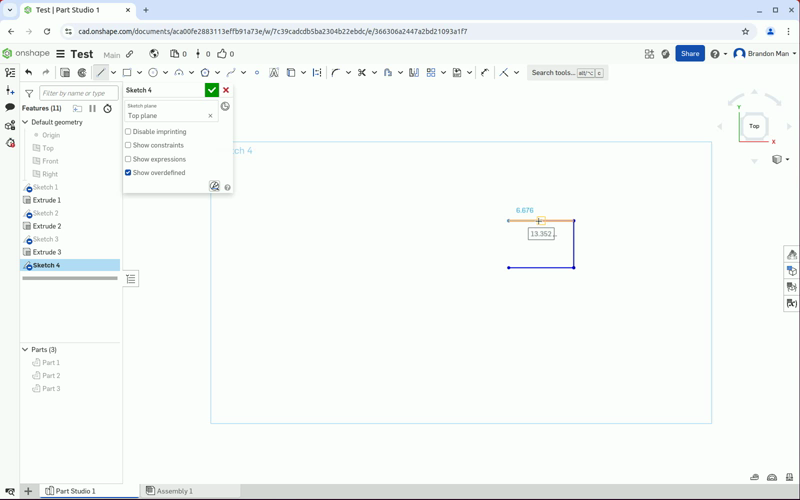
mouse_move(508, 267)
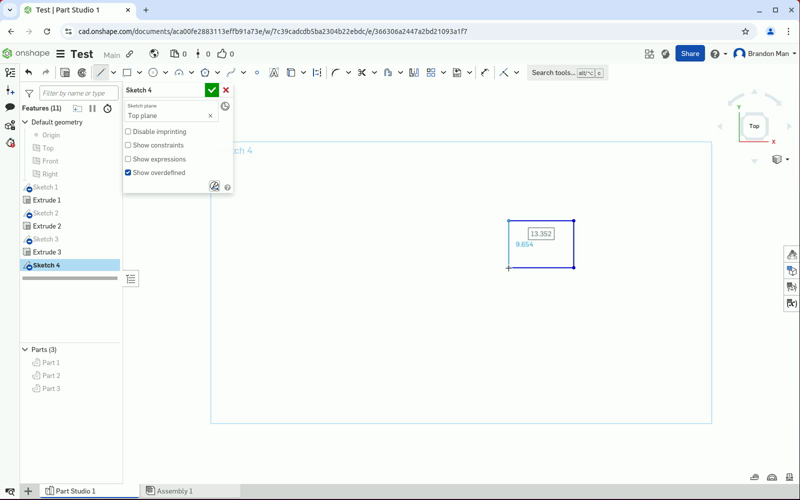
key_up(shift)
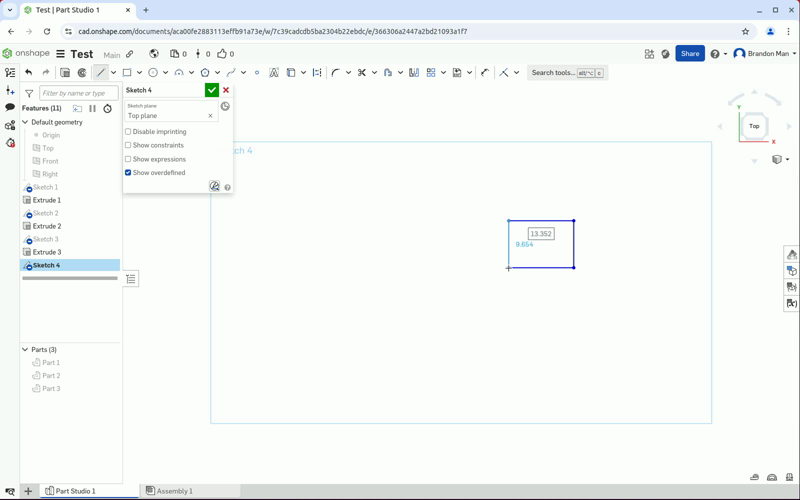
click(508, 267)
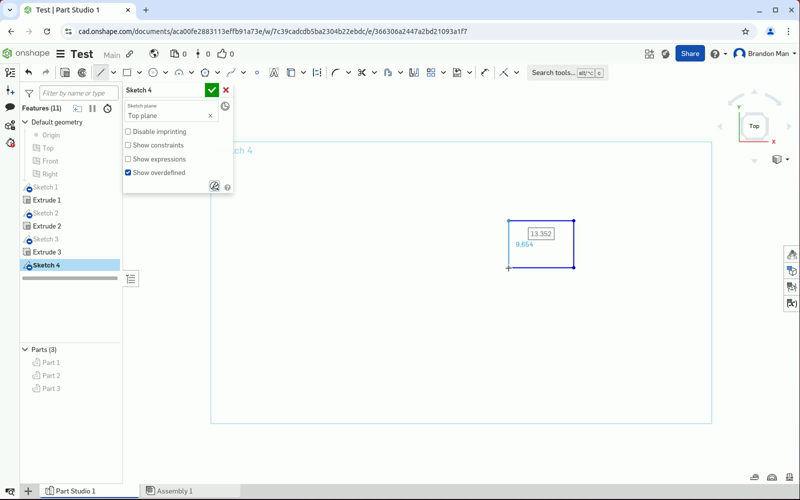
key(esc)
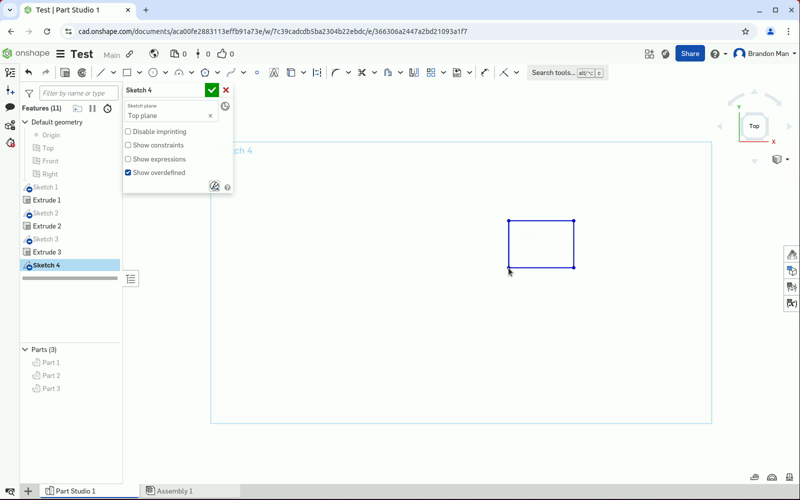
mouse_move(556, 234)
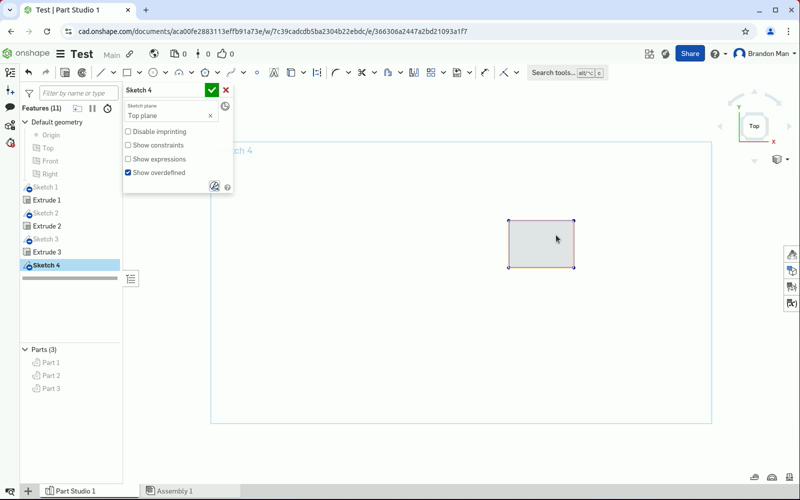
click(556, 234)
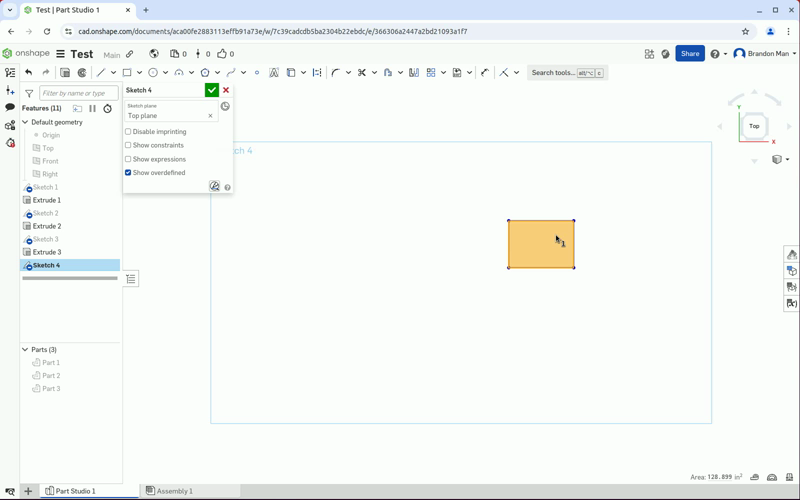
mouse_move(73, 352)
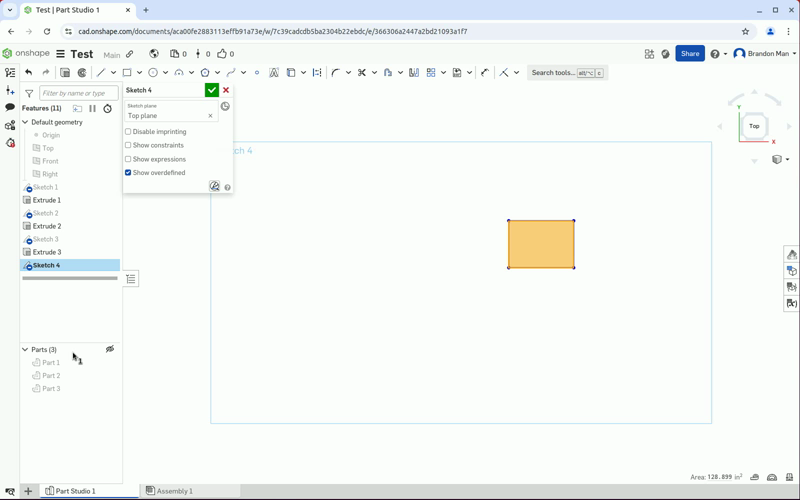
key(shift+y)
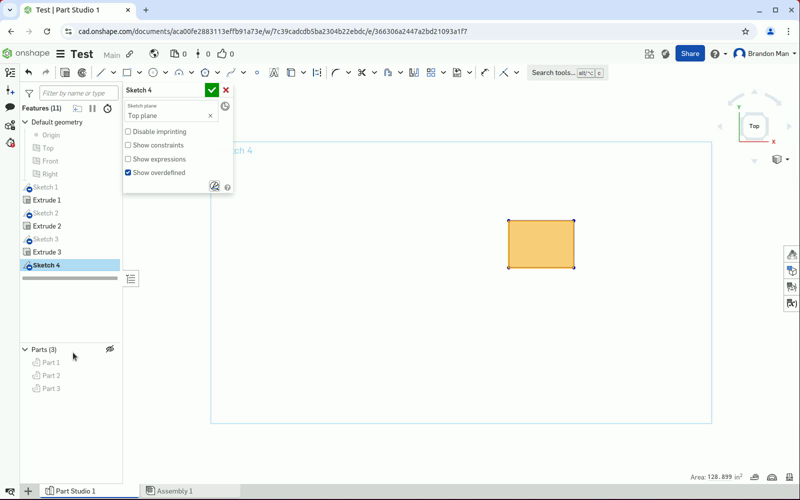
key(shift+e)
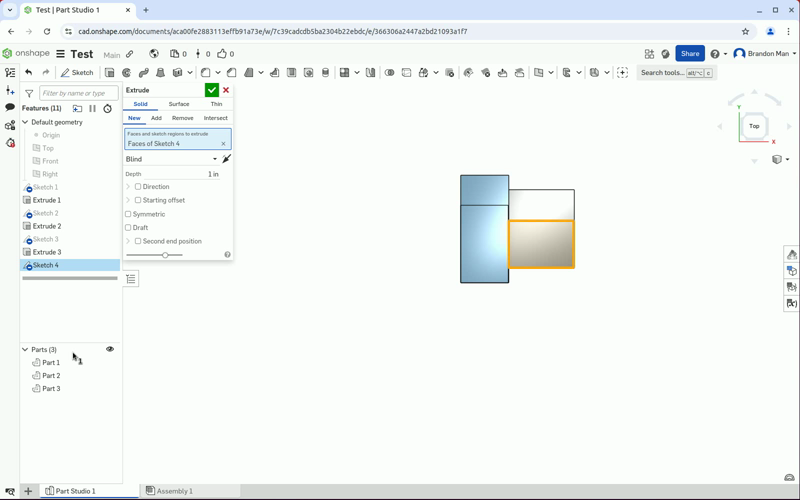
mouse_move(143, 106)
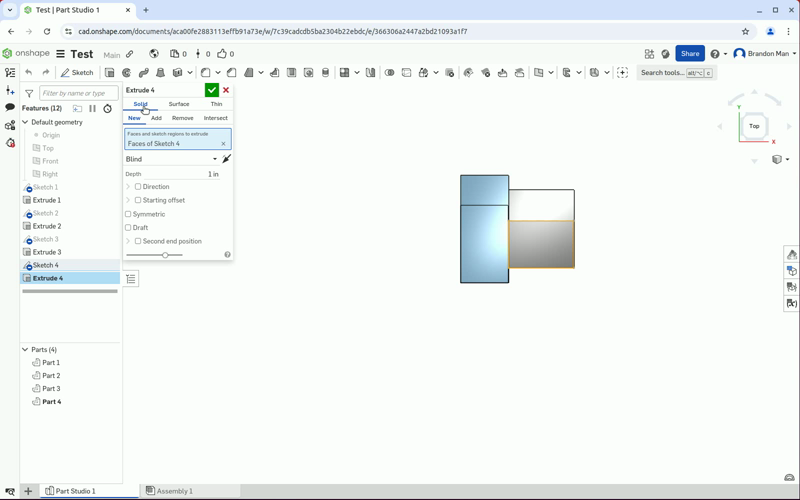
click(143, 106)
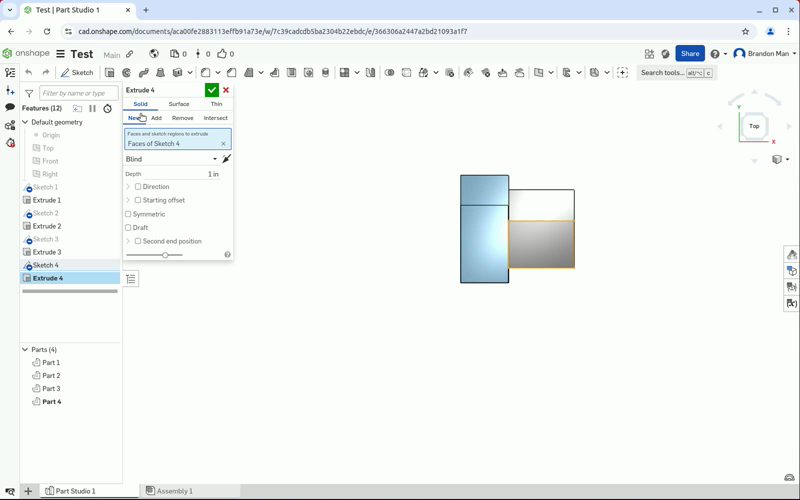
mouse_move(137, 120)
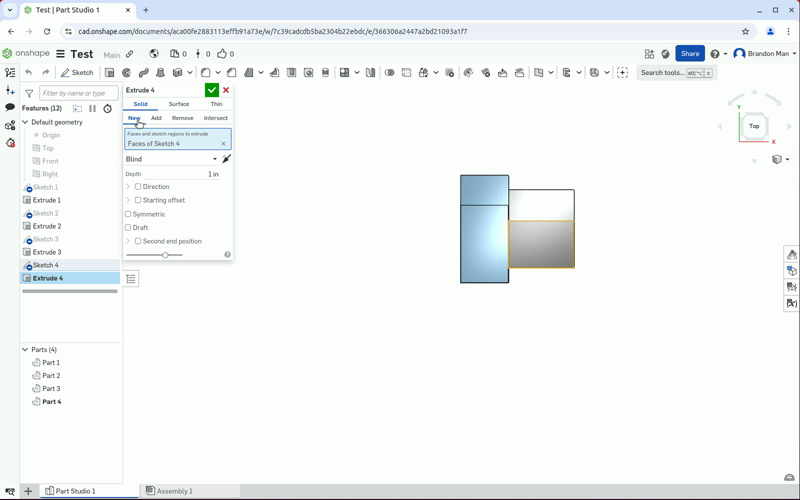
click(137, 120)
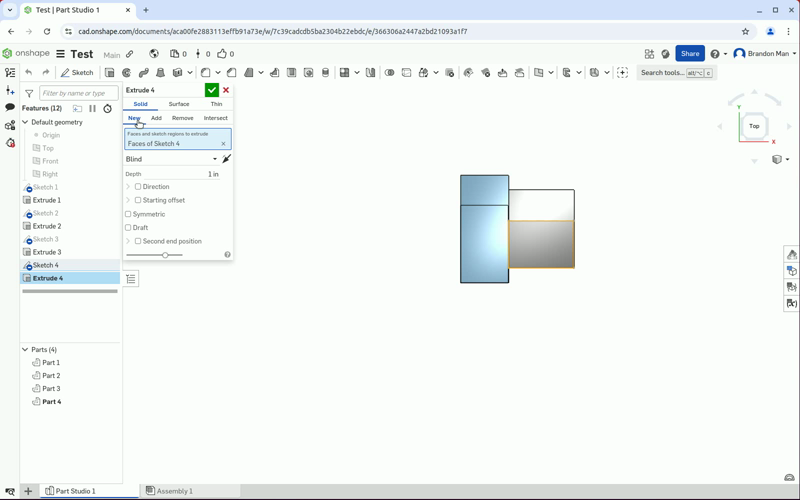
key(tab, 4)
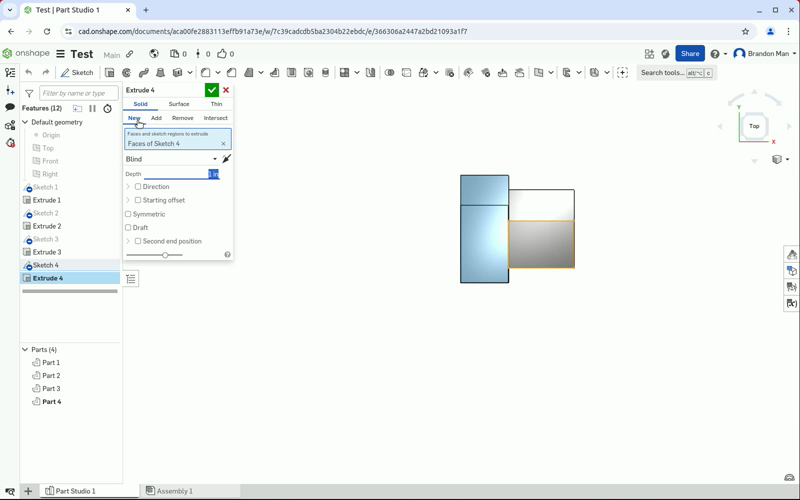
text(4.574)
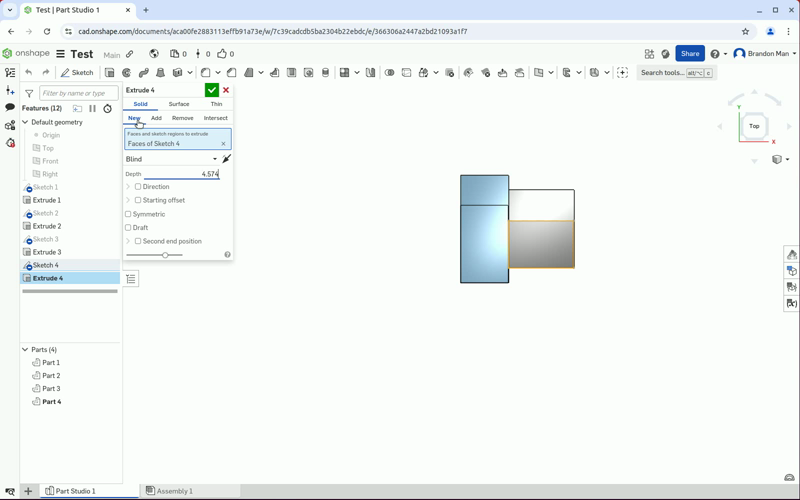
key(enter)
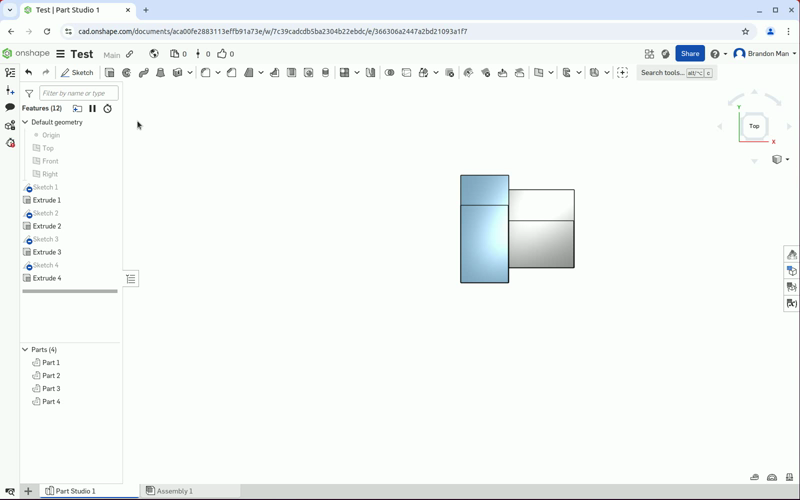
key(shift+h)
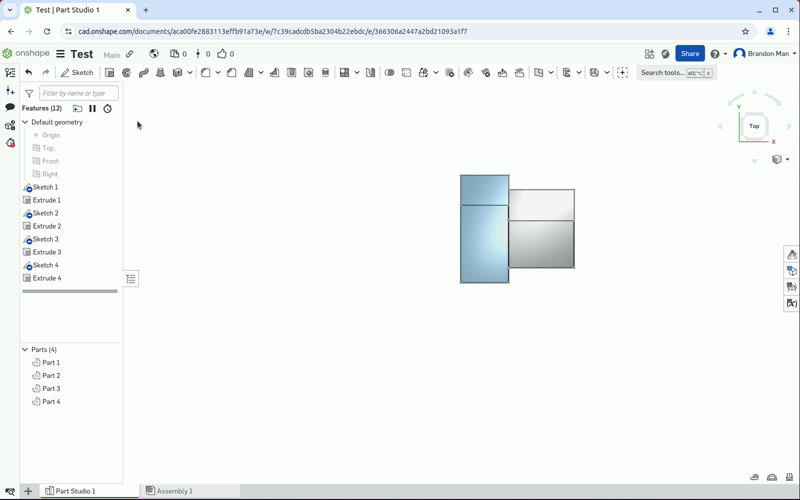
key(shift+h)
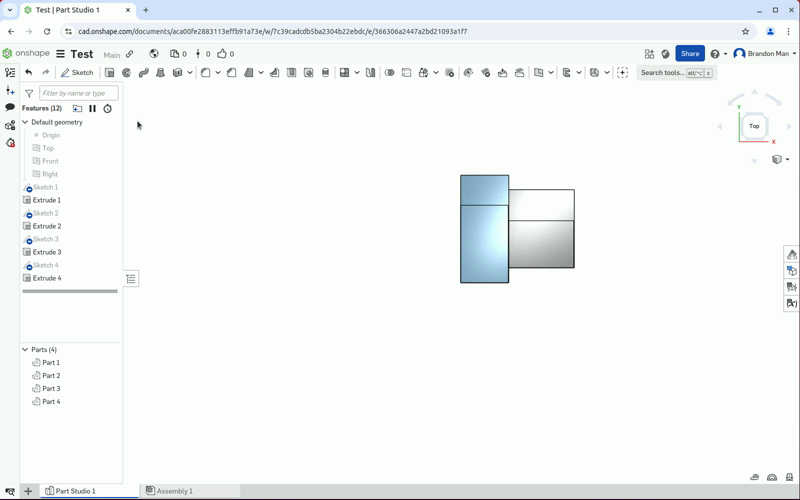
mouse_move(73, 189)
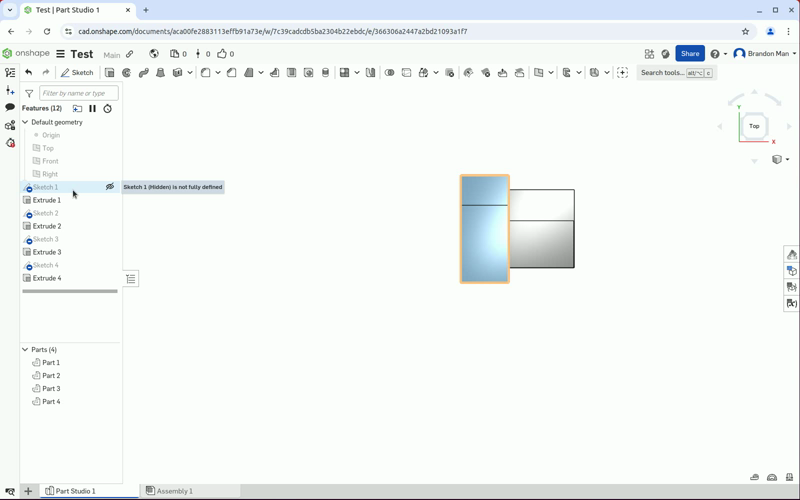
click(73, 189)
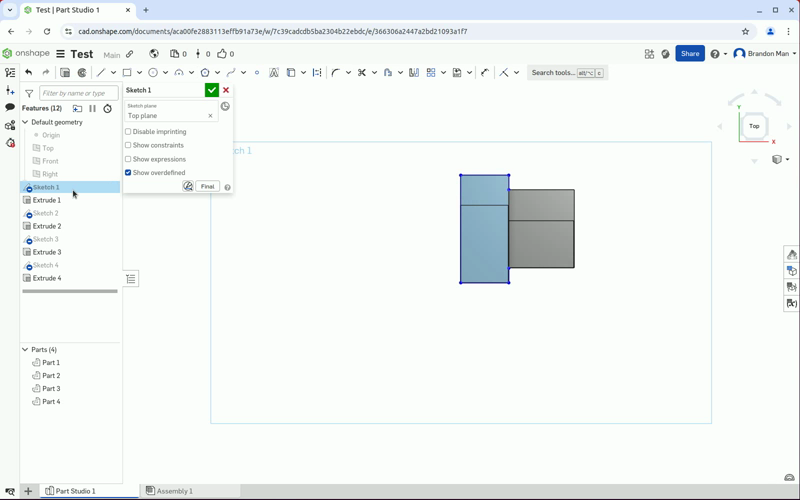
mouse_move(229, 92)
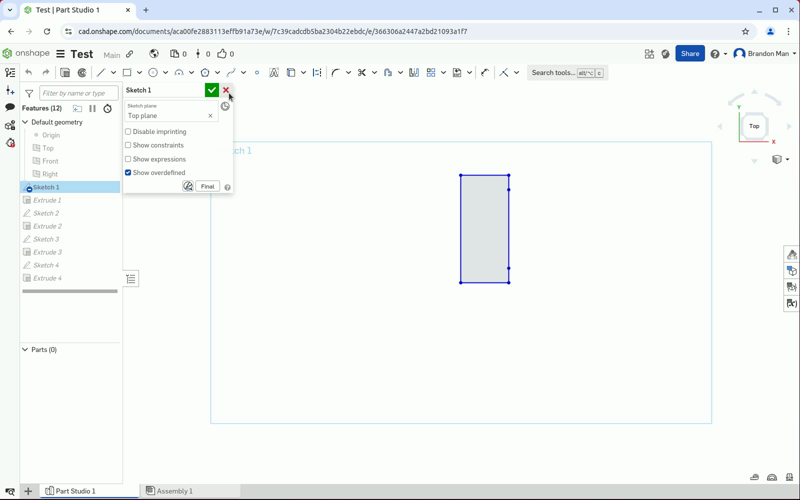
click(229, 92)
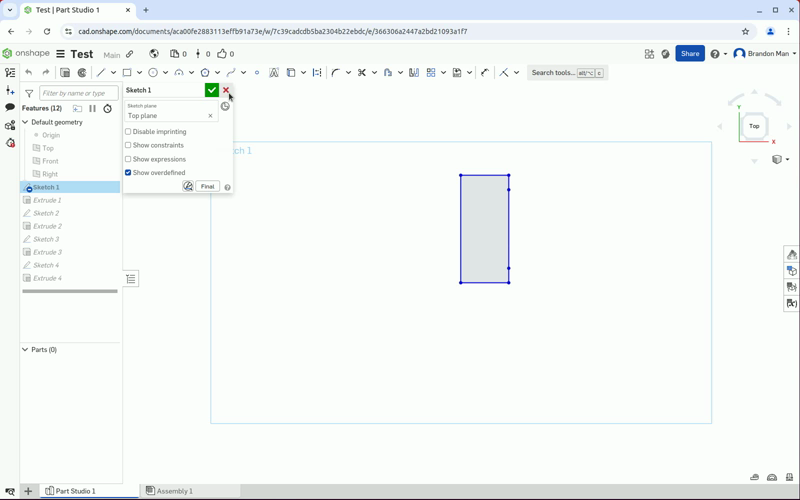
key(shift+s)
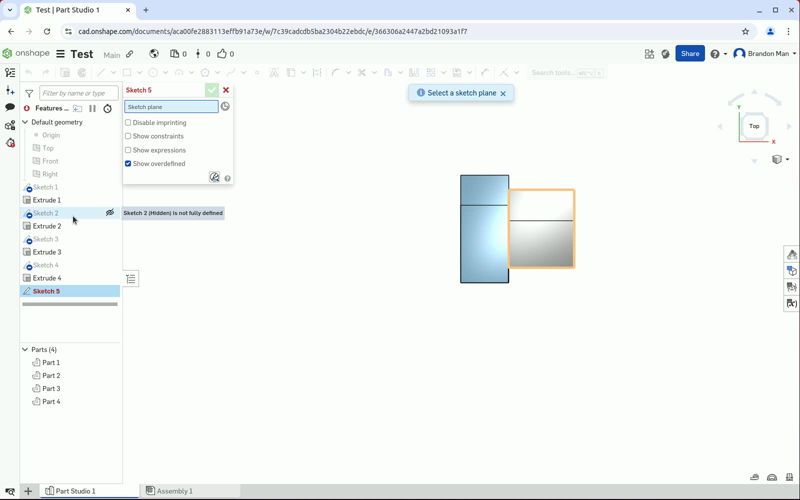
scroll(3)
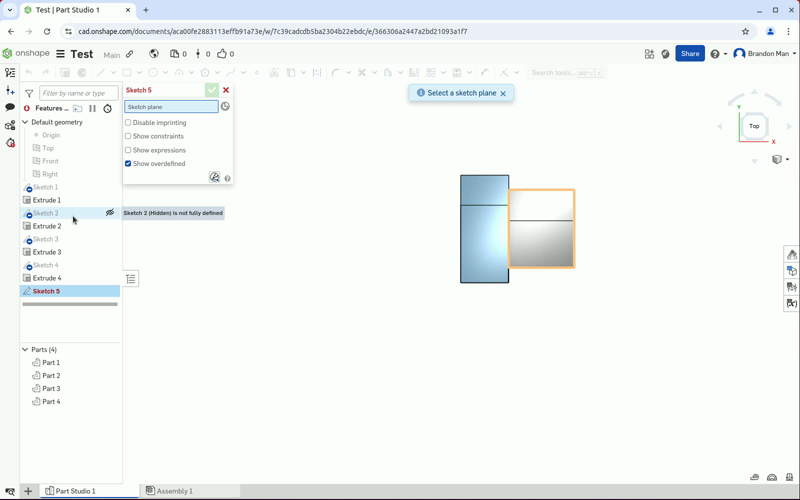
mouse_move(73, 150)
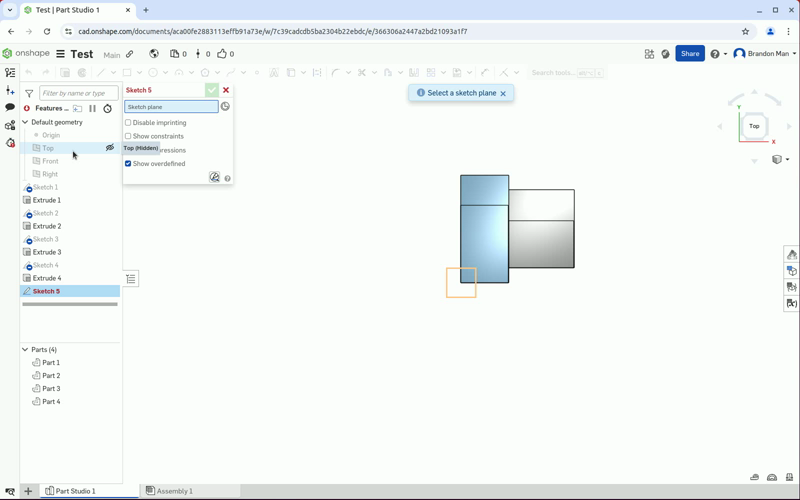
click(73, 150)
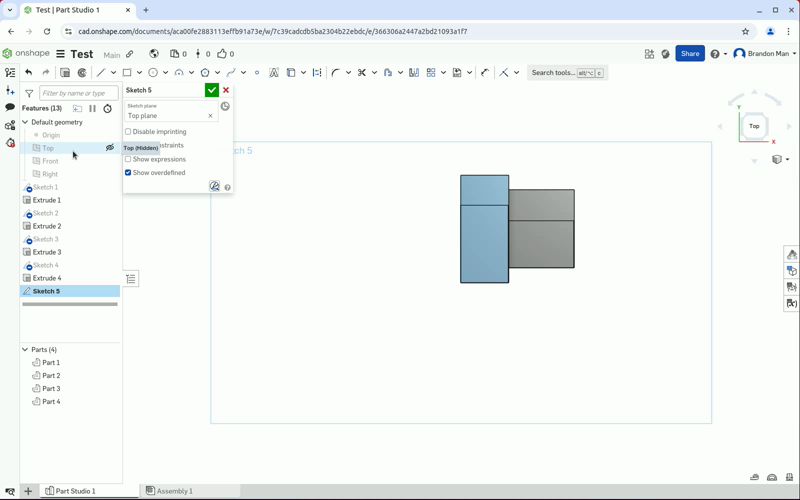
mouse_move(73, 352)
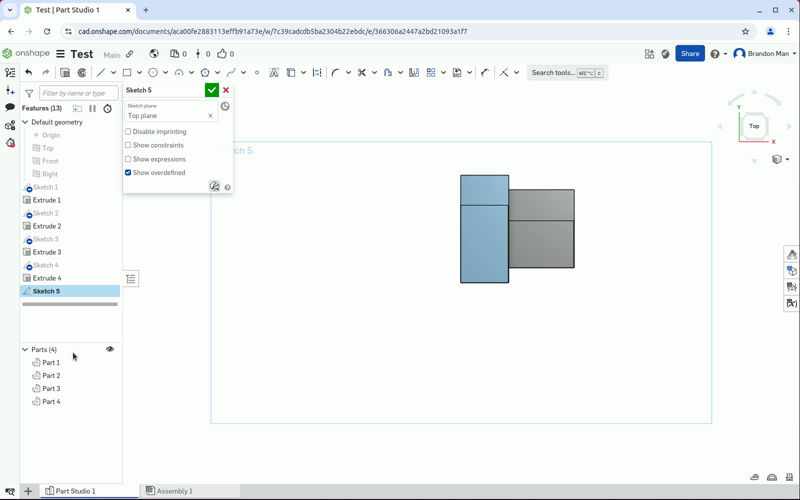
key(y)
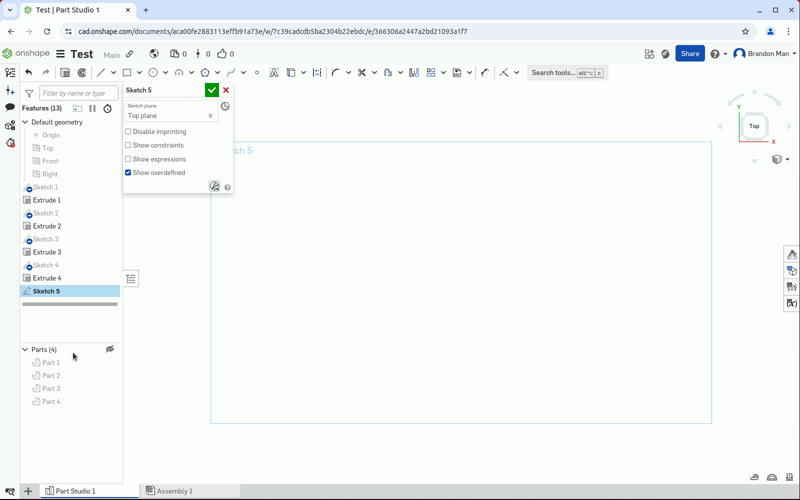
key(l)
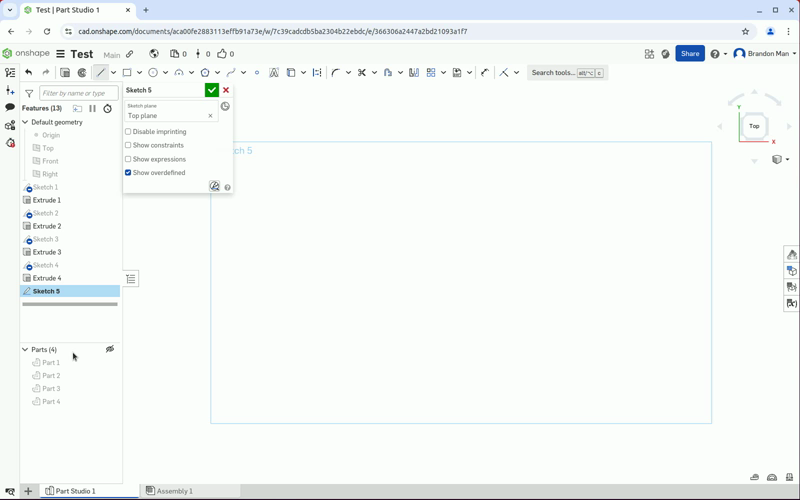
key_down(shift)
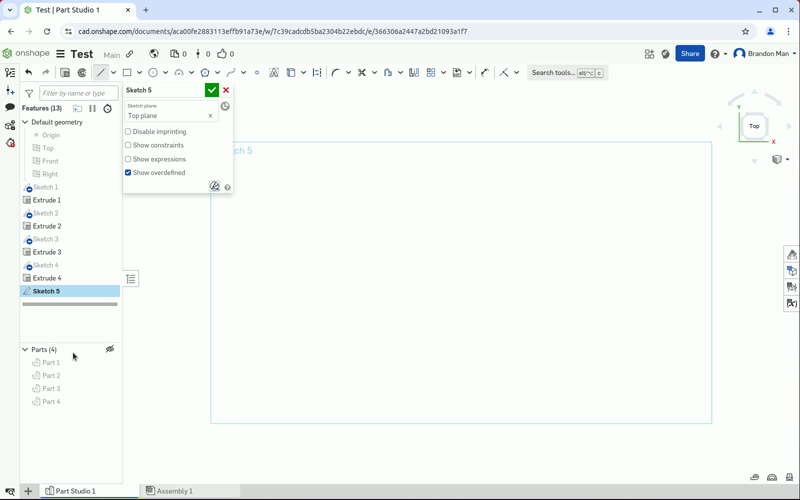
mouse_move(460, 282)
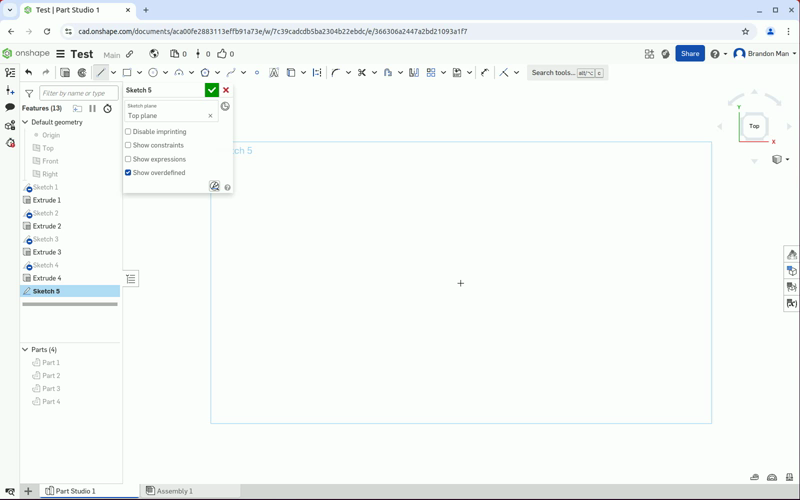
click(460, 282)
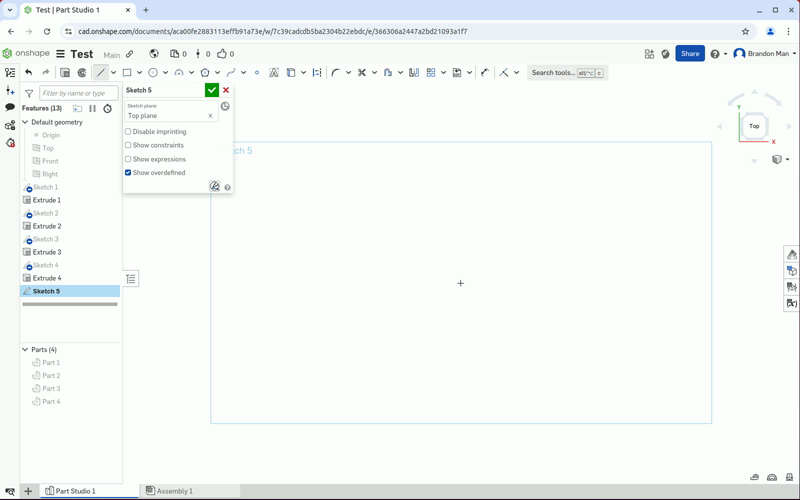
key_up(shift)
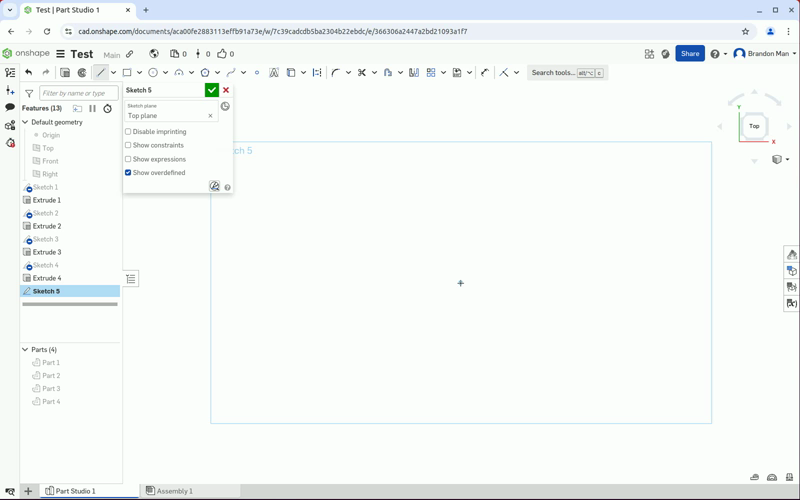
key_down(shift)
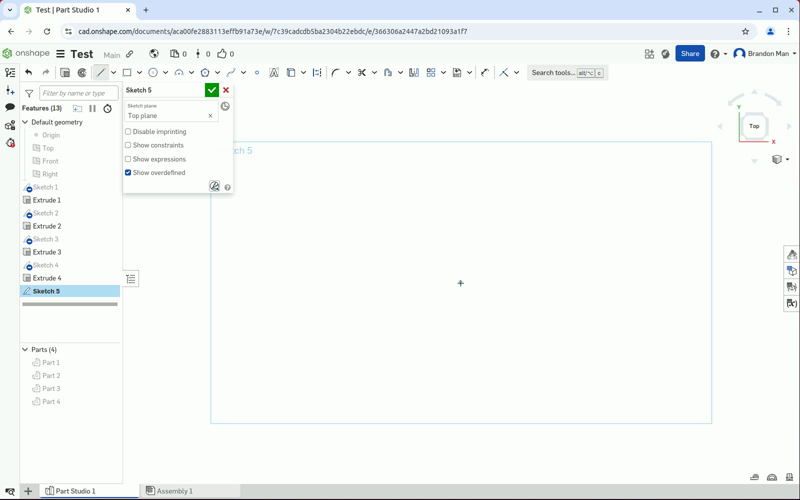
mouse_move(490, 282)
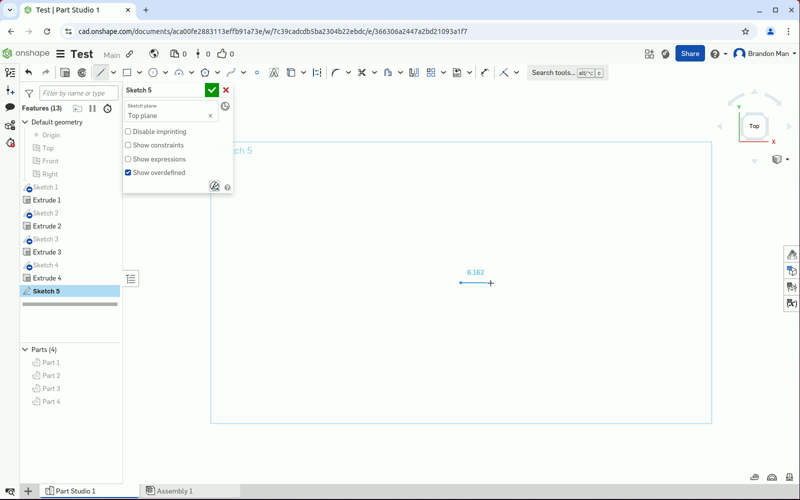
mouse_move(498, 282)
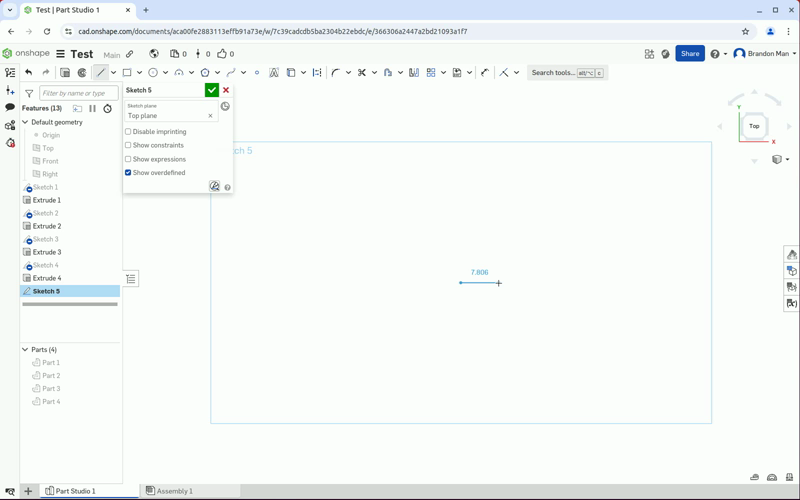
click(498, 282)
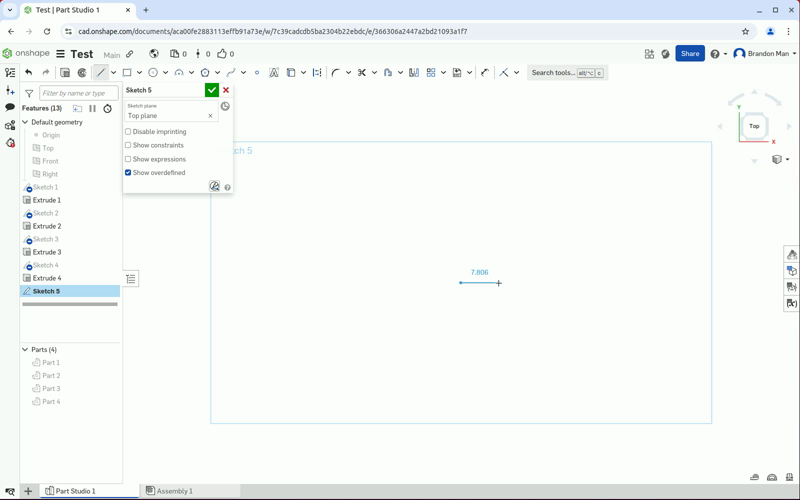
key_up(shift)
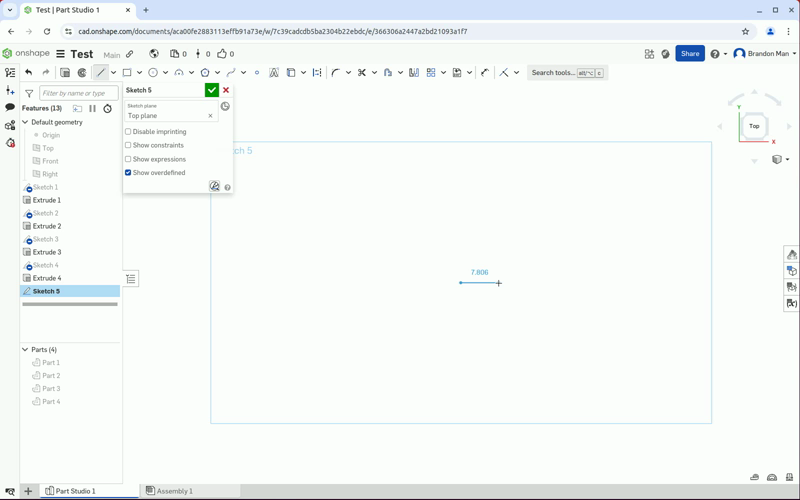
key_down(shift)
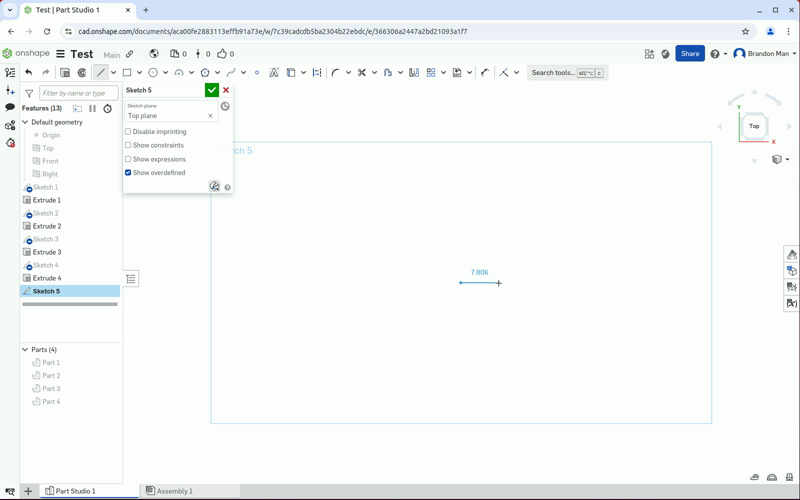
mouse_move(498, 207)
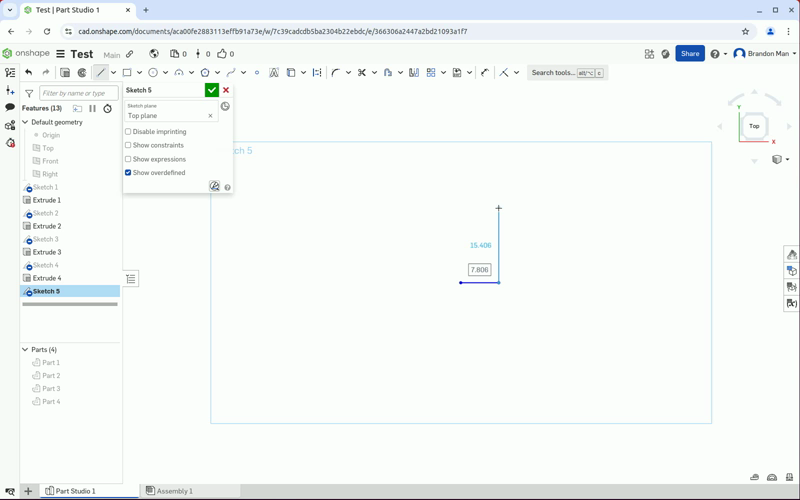
click(498, 207)
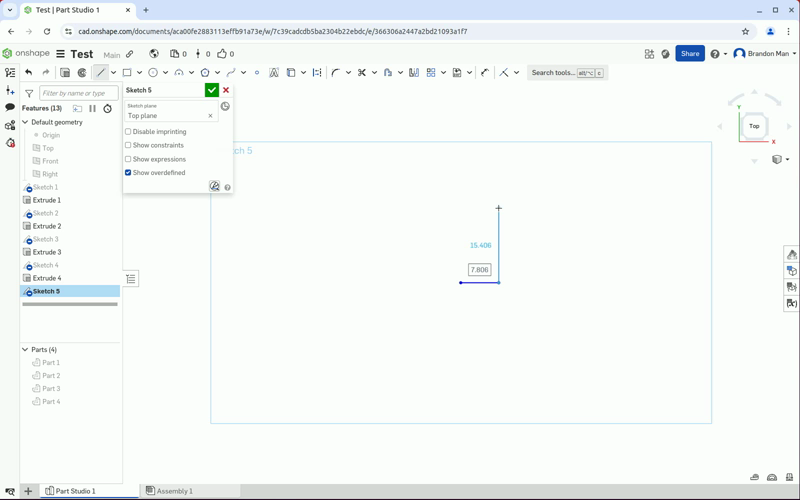
key_up(shift)
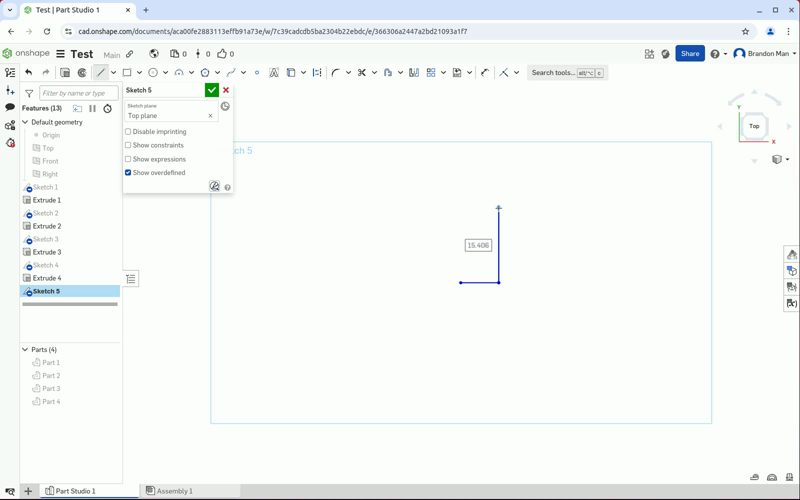
key_down(shift)
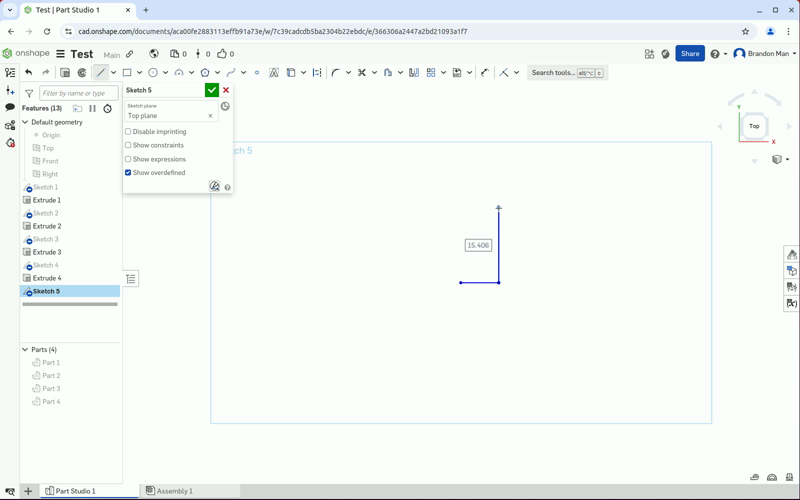
mouse_move(528, 207)
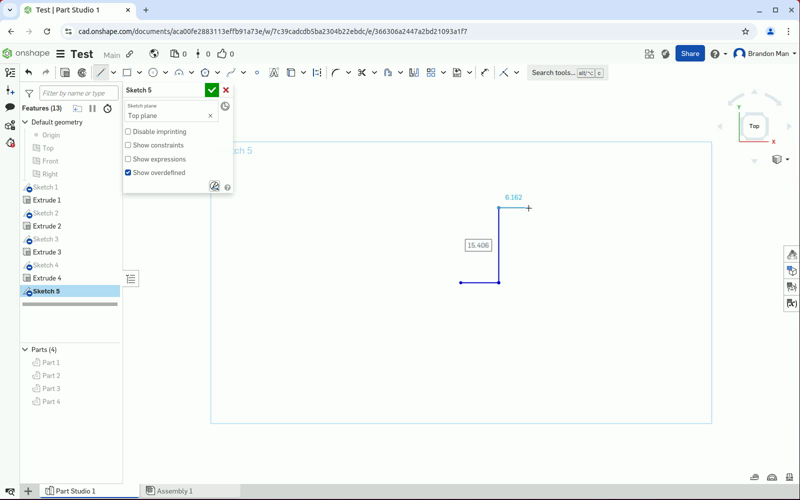
mouse_move(460, 207)
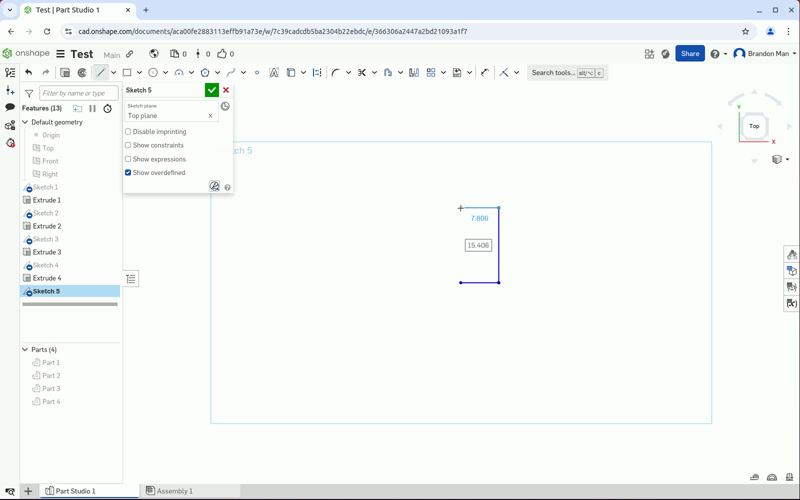
click(460, 207)
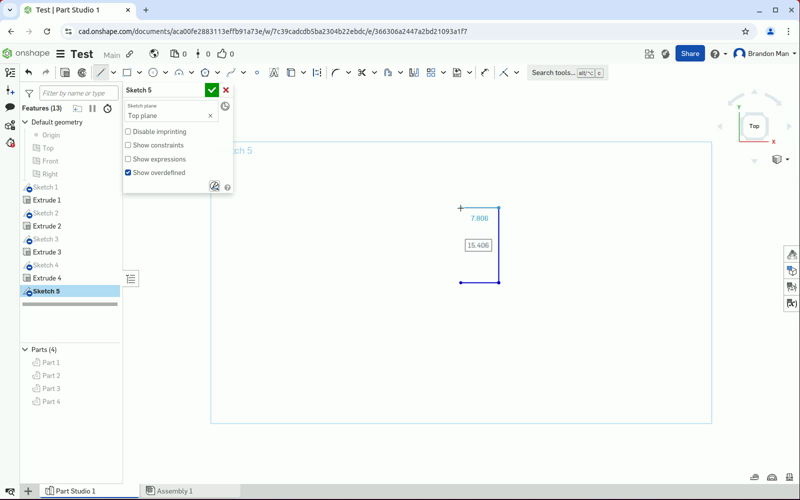
key_up(shift)
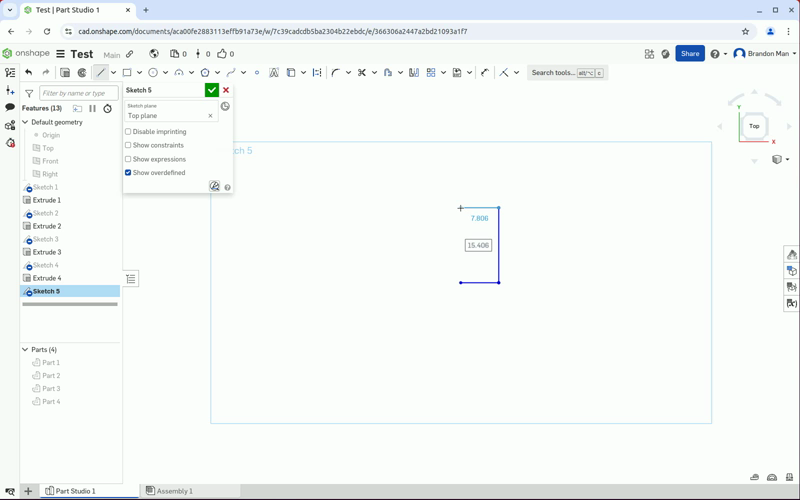
key_down(shift)
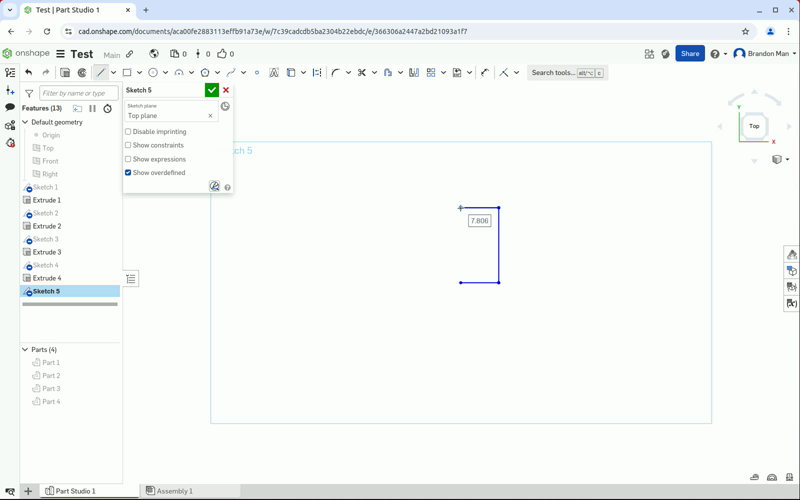
mouse_move(460, 282)
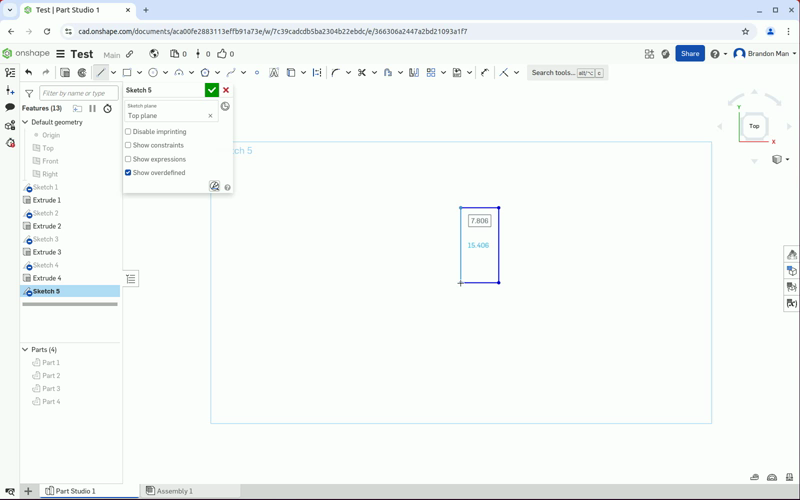
key_up(shift)
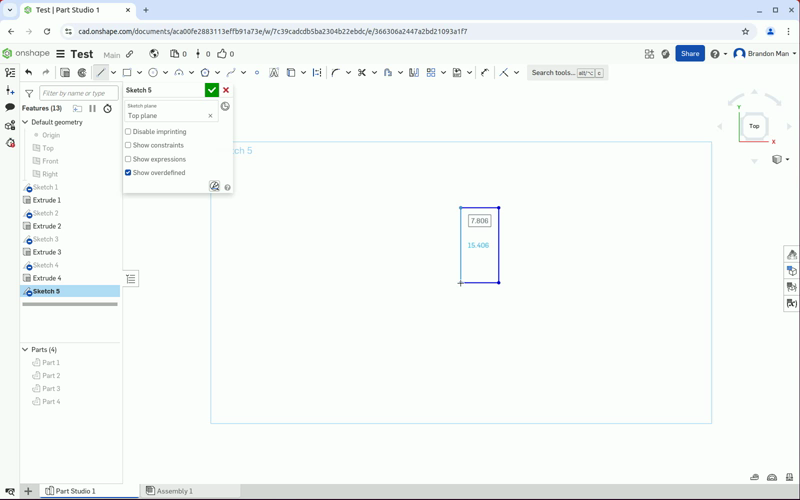
click(460, 282)
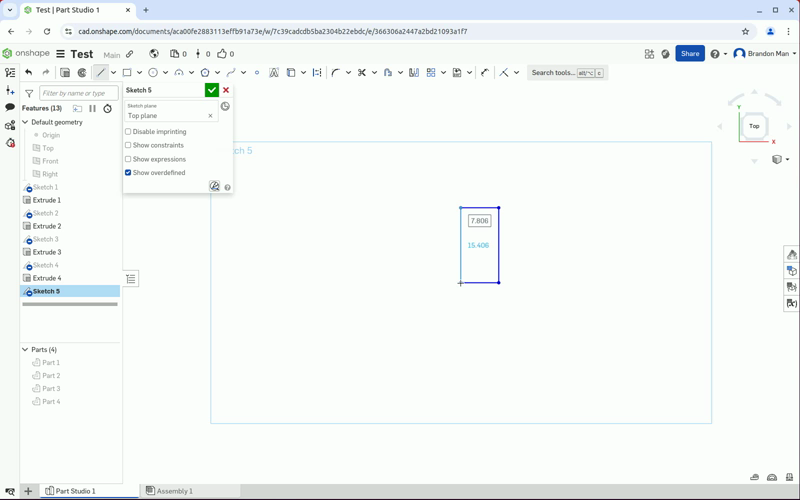
key(esc)
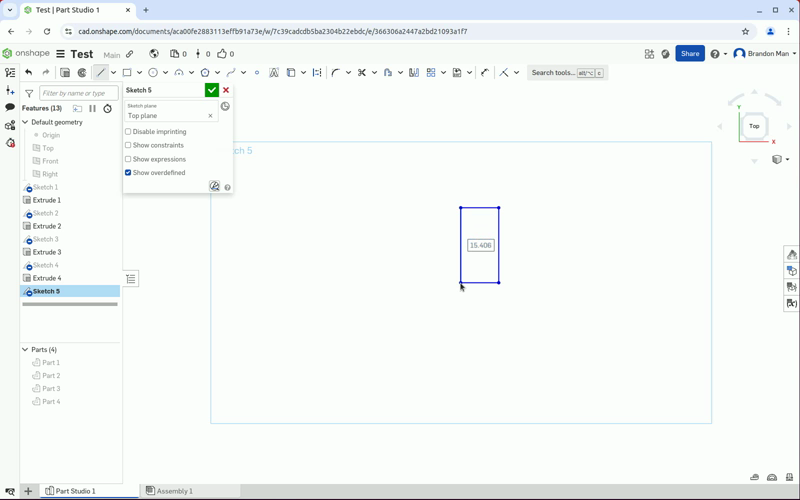
mouse_move(485, 241)
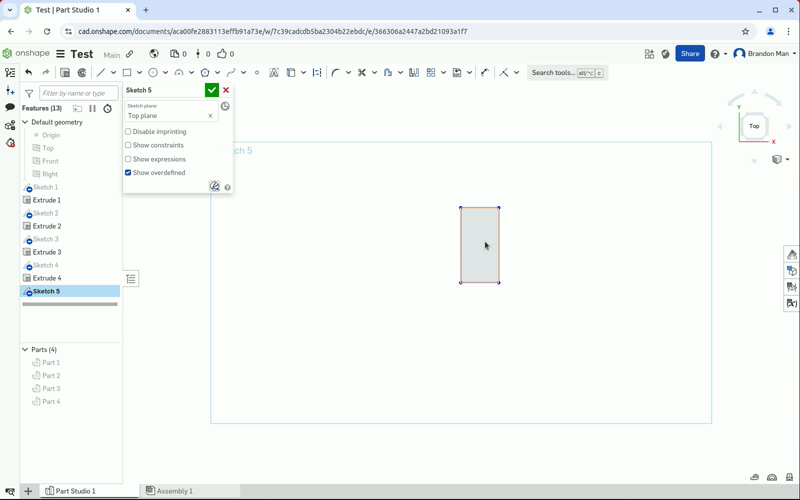
click(485, 241)
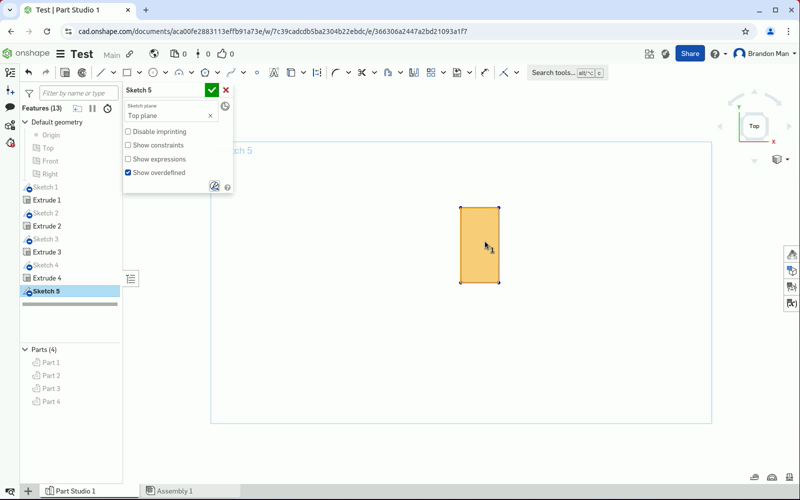
mouse_move(73, 352)
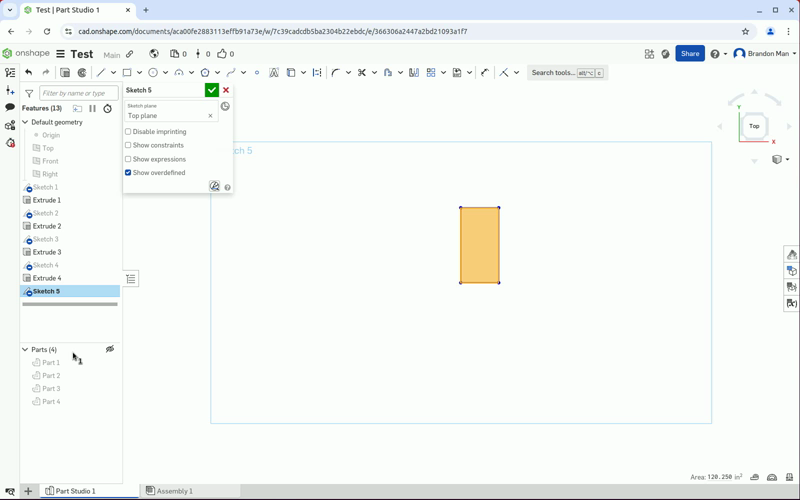
key(shift+y)
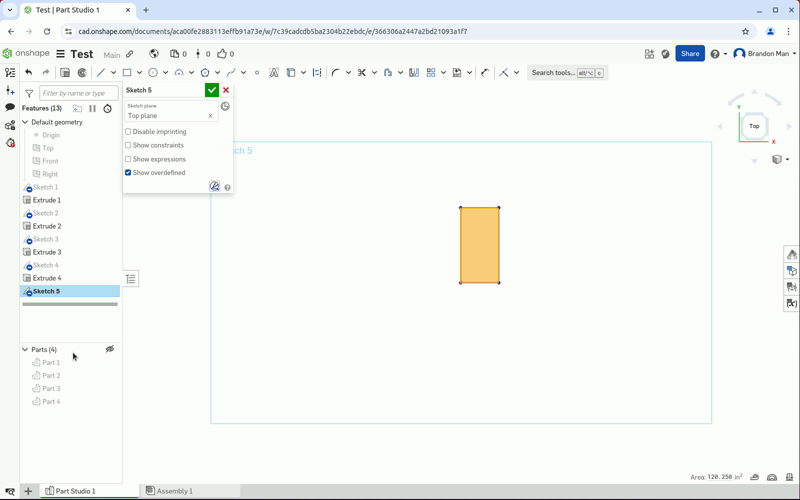
key(shift+e)
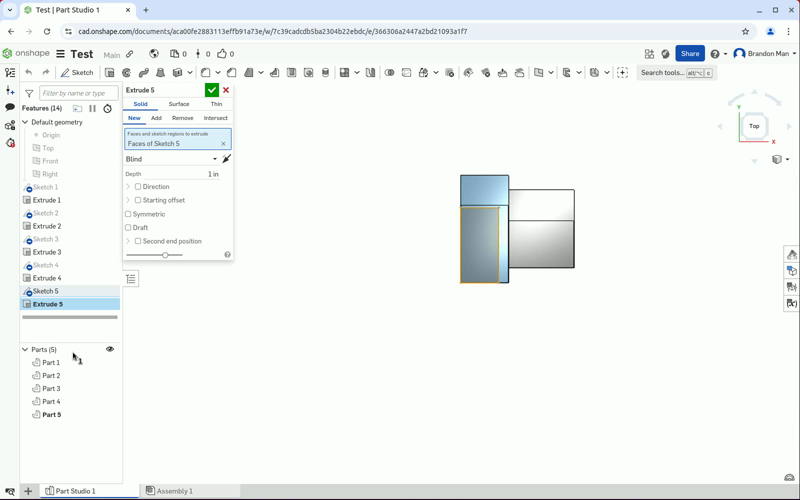
mouse_move(143, 106)
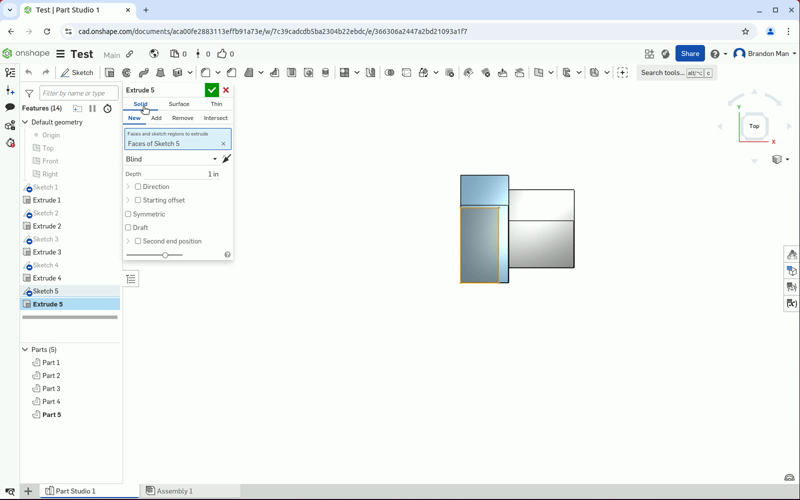
click(143, 106)
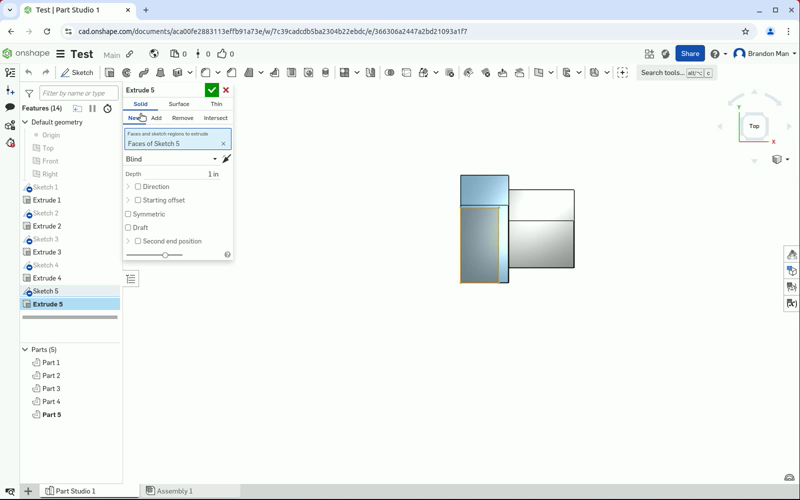
mouse_move(137, 120)
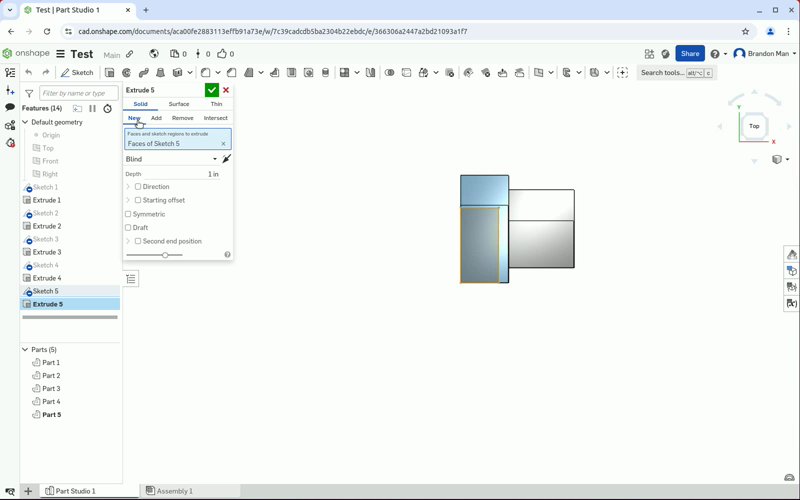
click(137, 120)
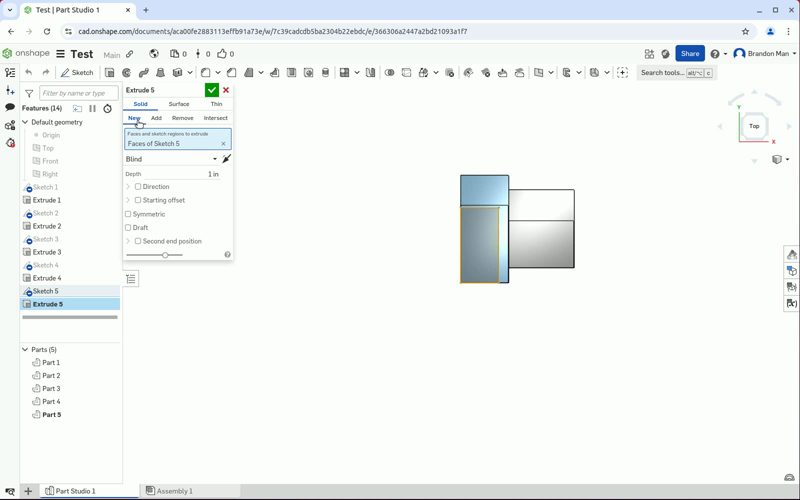
key(tab, 4)
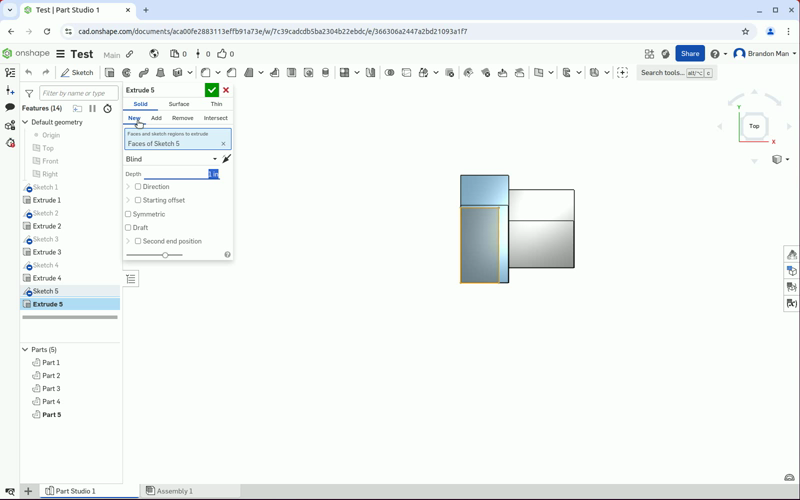
text(12.276)
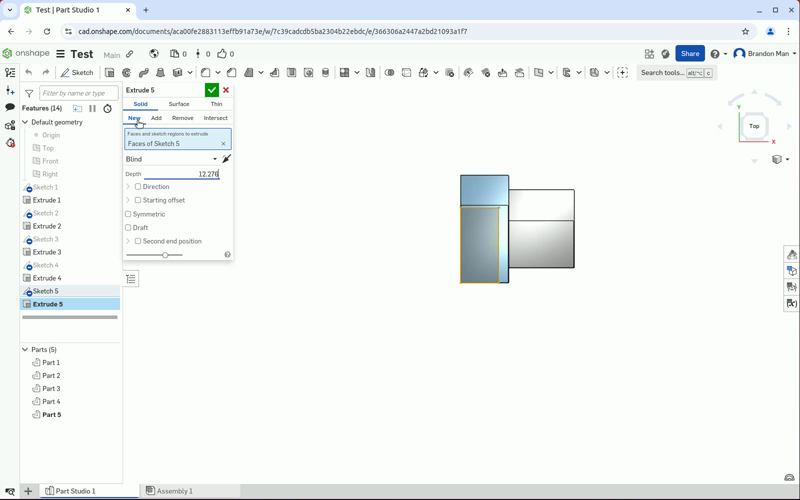
key(enter)
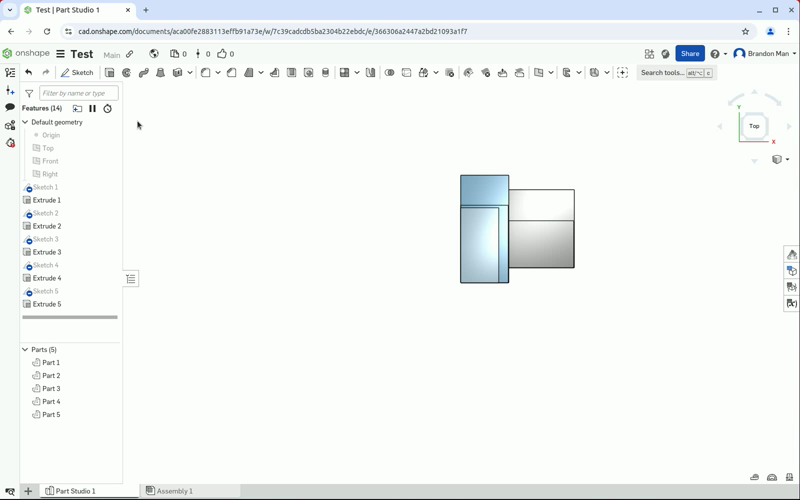
key(shift+h)
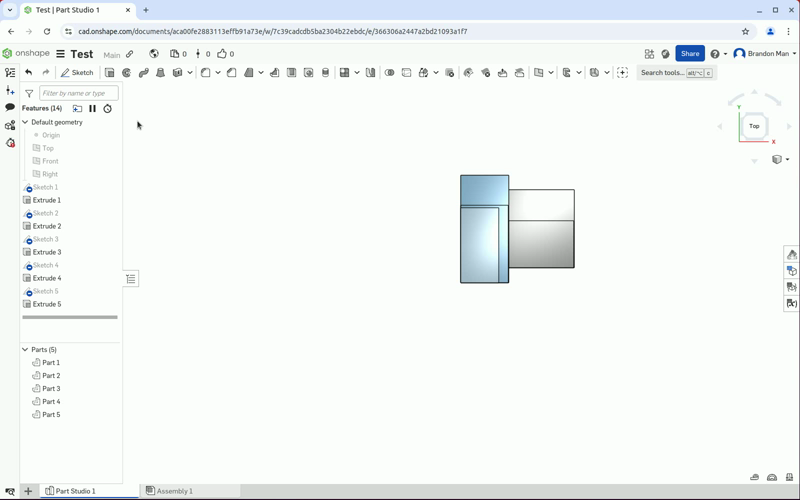
key(shift+h)
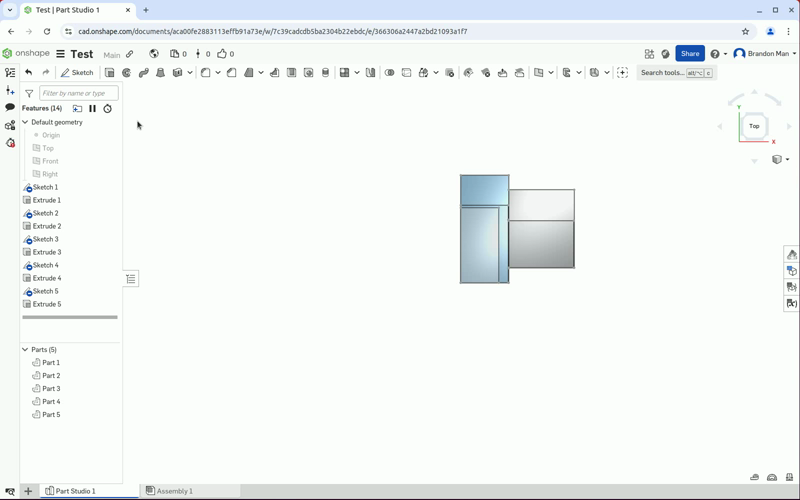
key(shift+7)
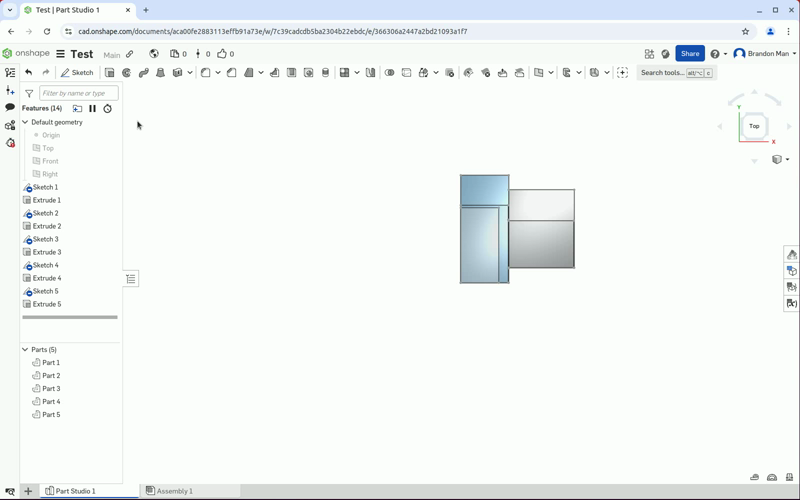
key(up, 3)
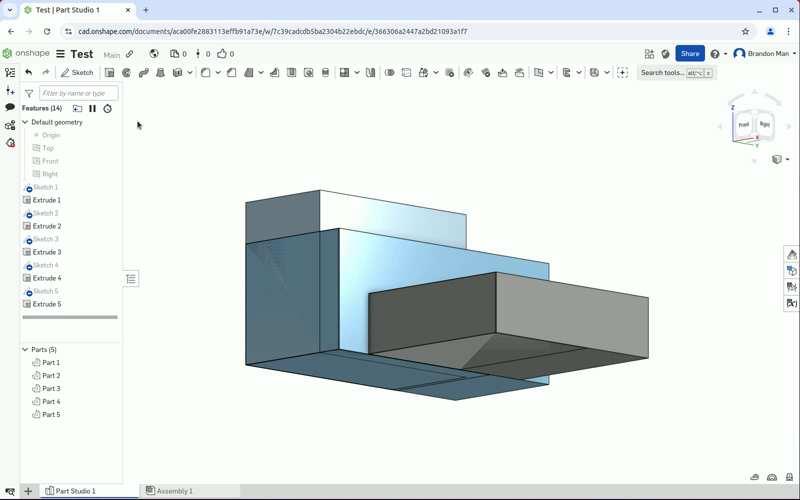
key(left, 3)
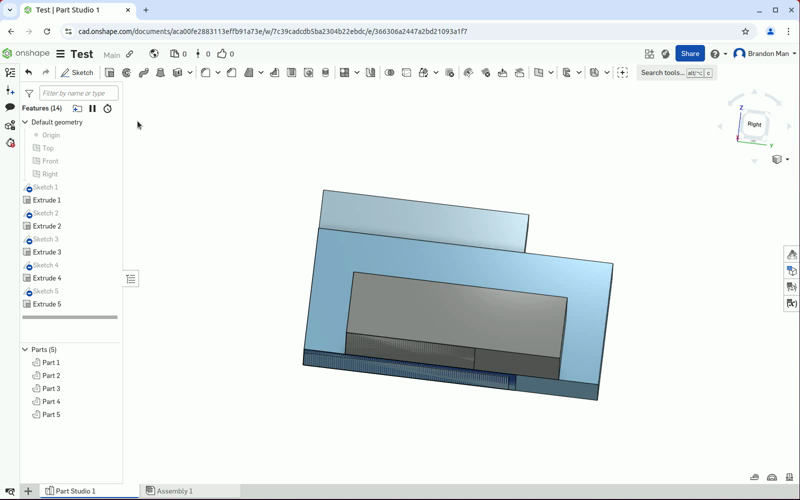
key(right, 3)
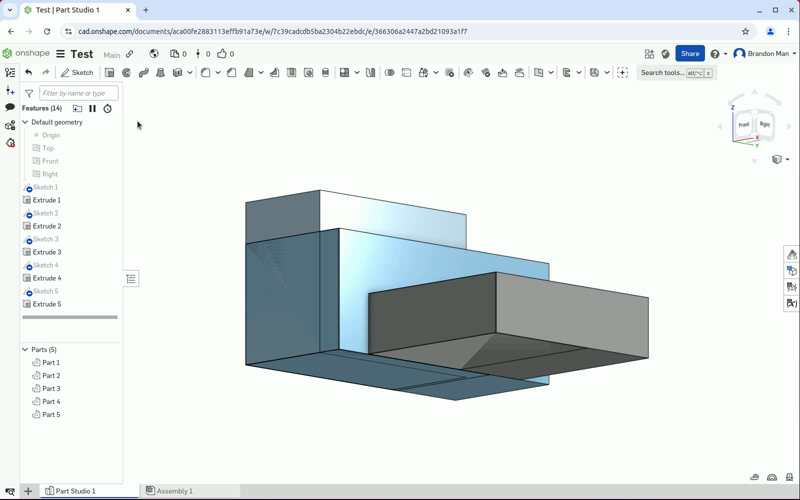
key(down, 3)
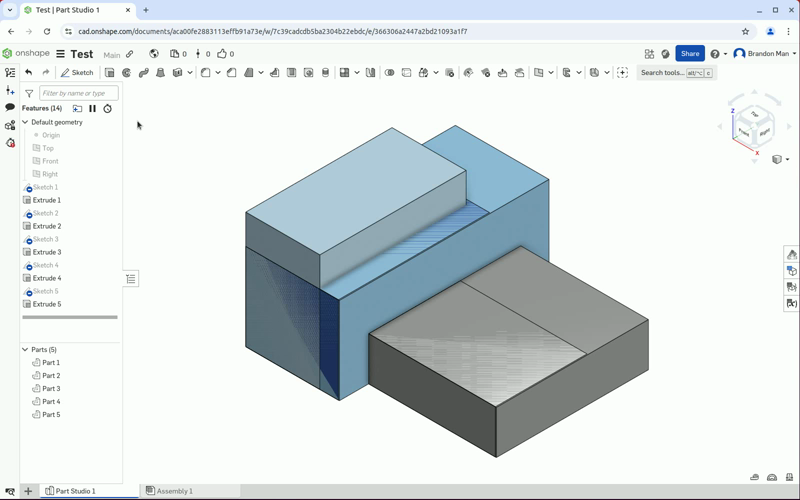
mouse_move(73, 189)
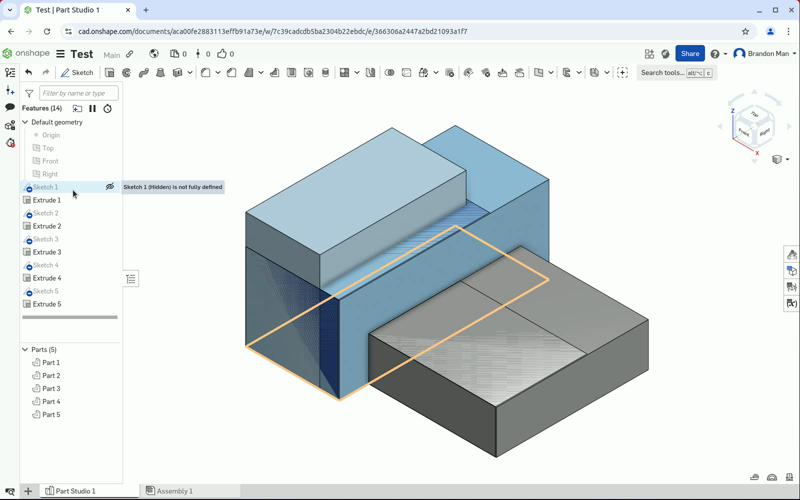
click(73, 189)